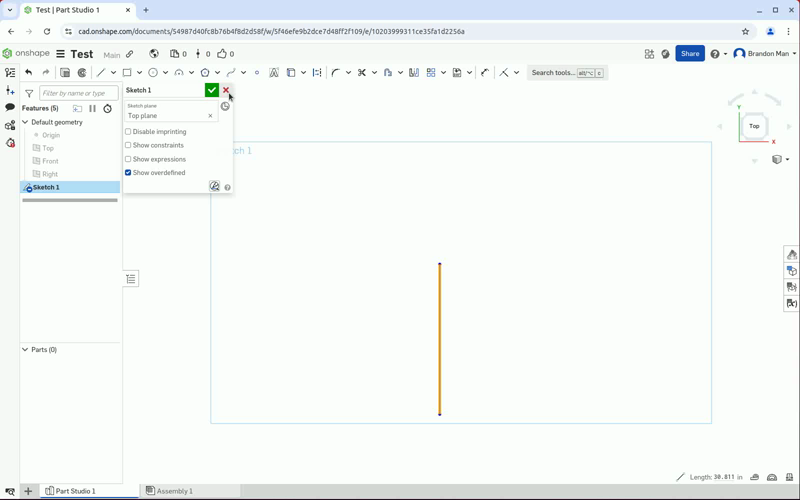
key(shift+h)
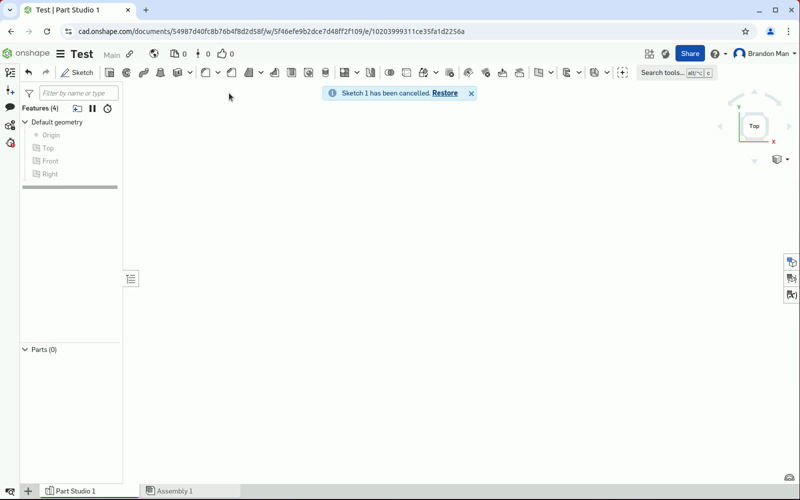
mouse_move(73, 352)
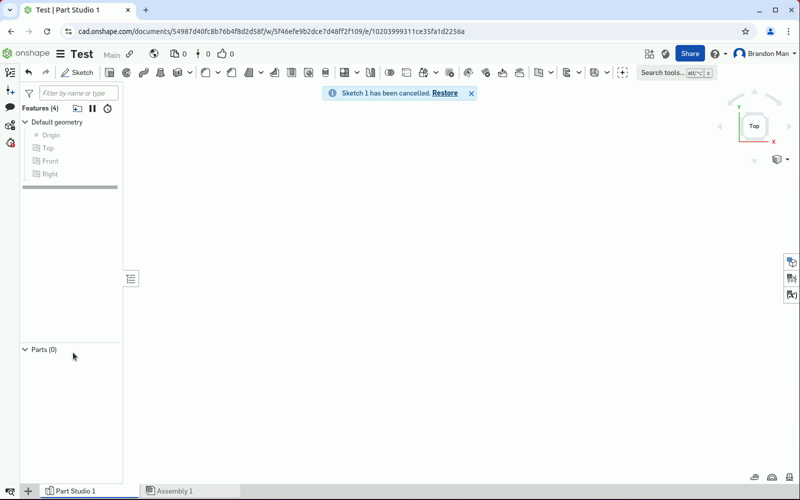
key(y)
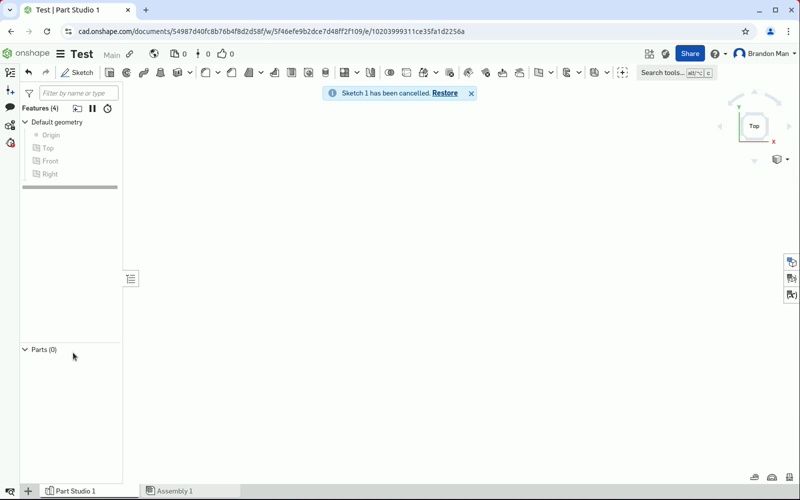
key(shift+p)
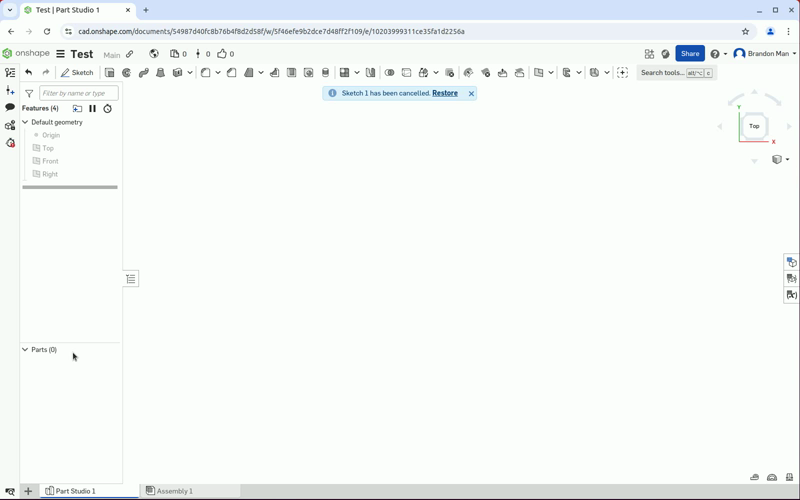
key(space)
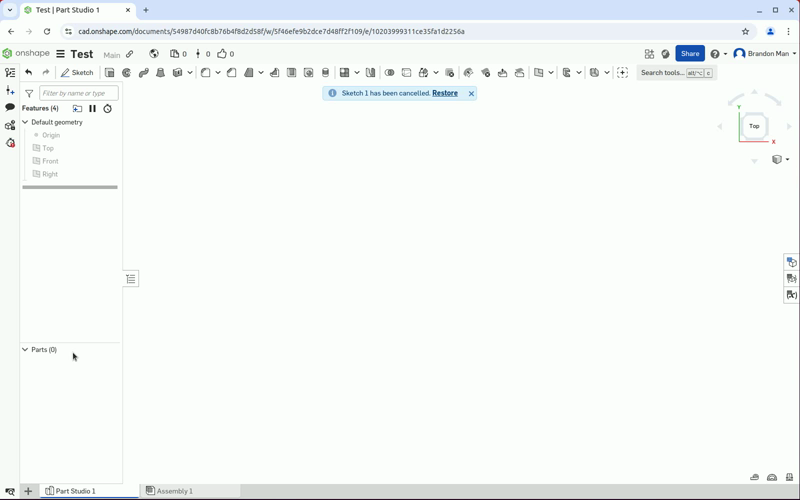
key_down(shift)
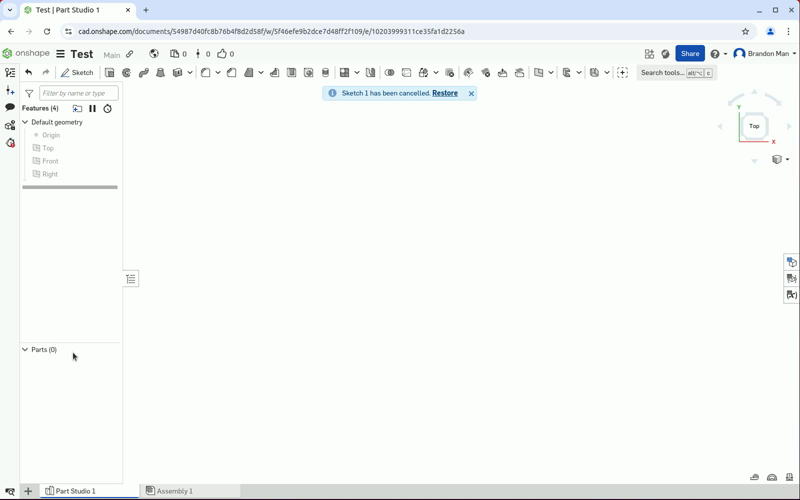
key(up)
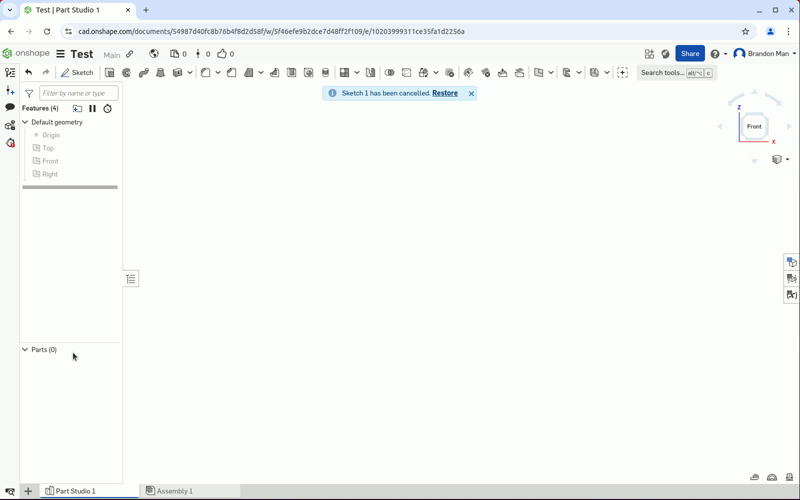
key_up(shift)
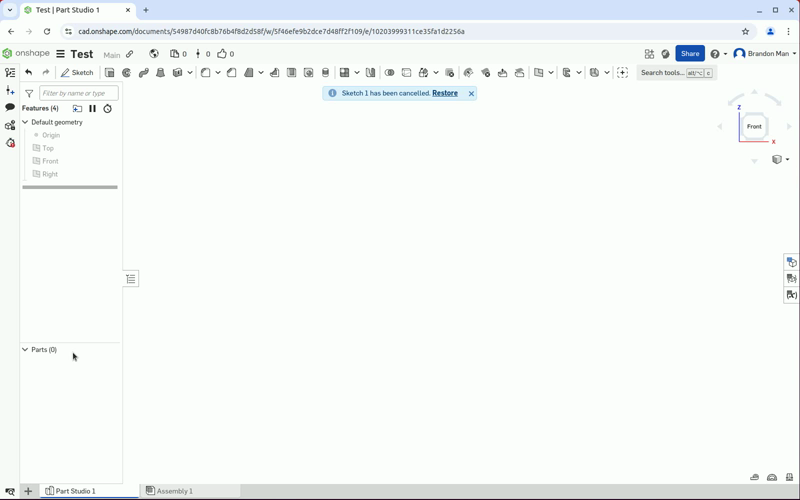
mouse_move(73, 352)
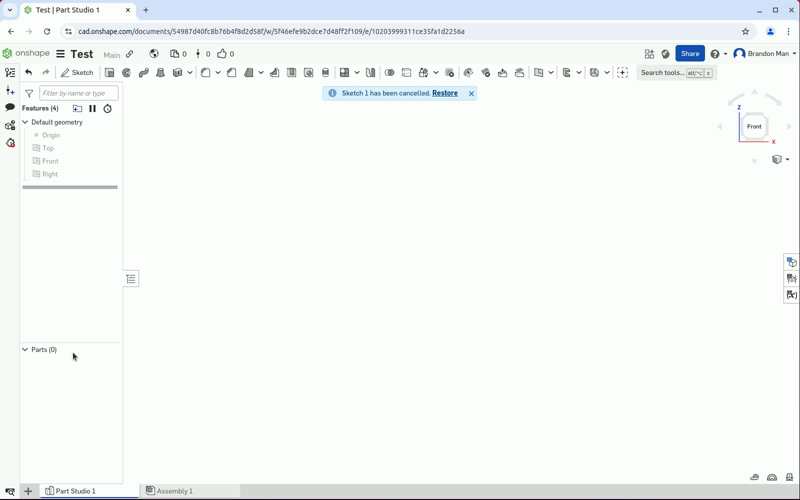
key(shift+y)
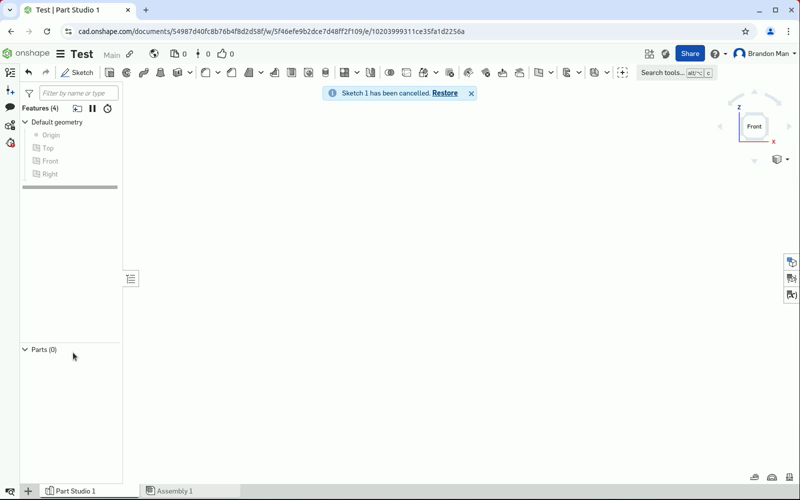
key(shift+s)
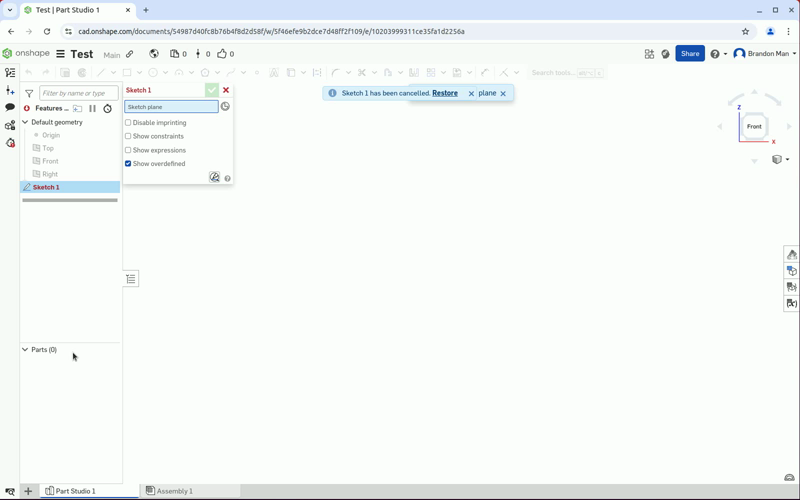
mouse_move(73, 163)
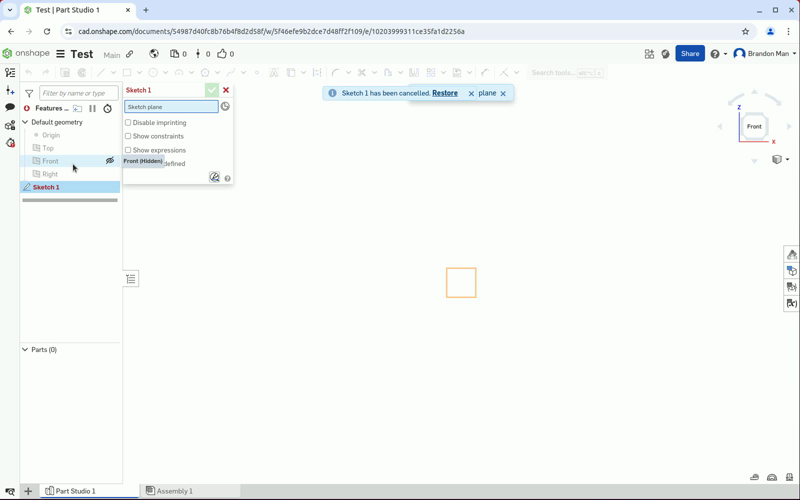
click(73, 163)
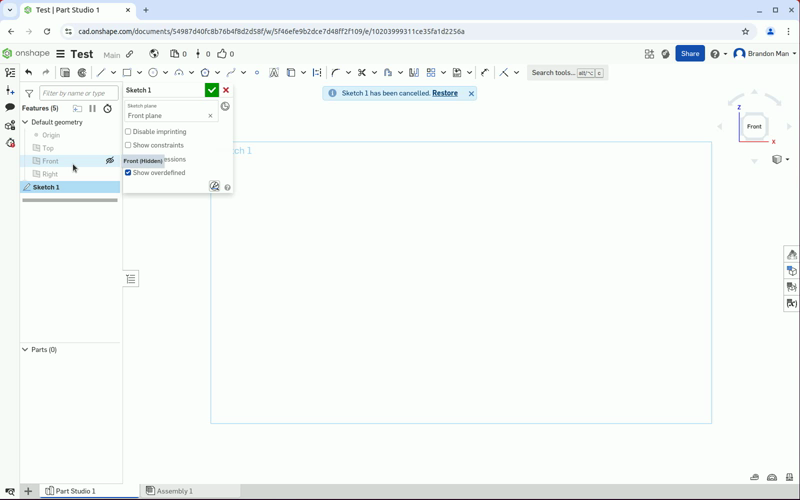
mouse_move(73, 352)
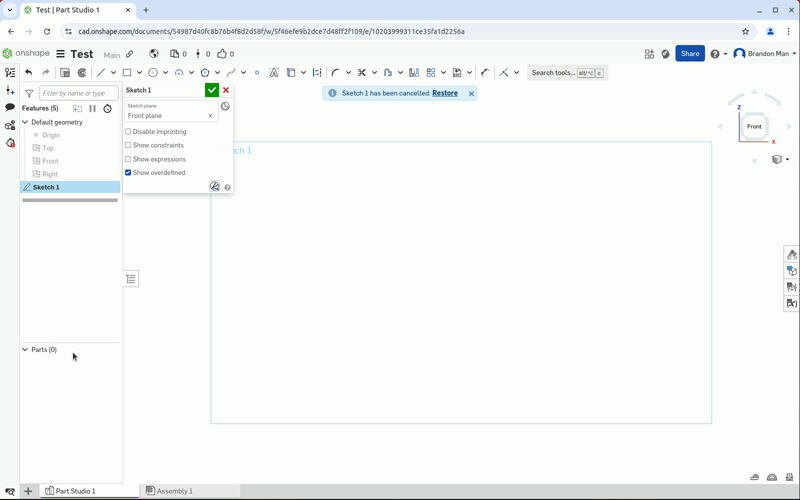
key(y)
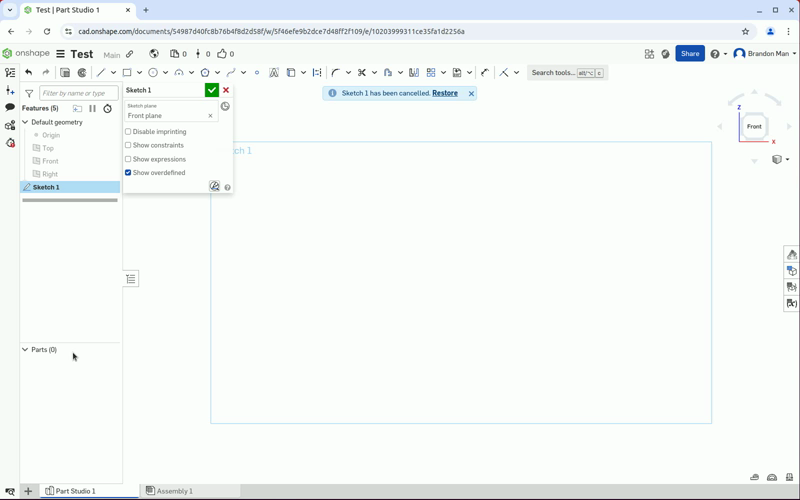
key(l)
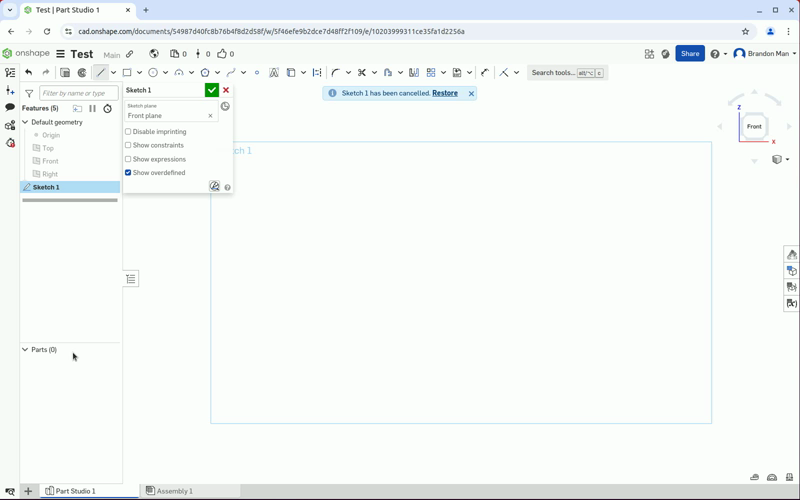
key_down(shift)
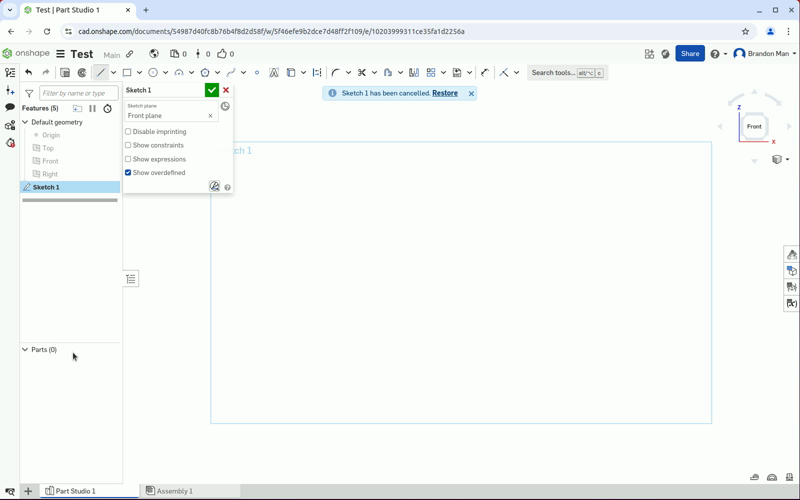
mouse_move(388, 315)
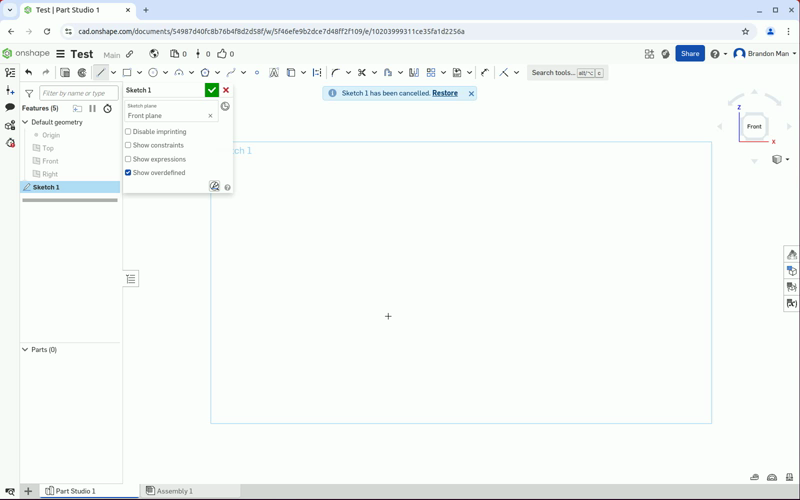
click(388, 315)
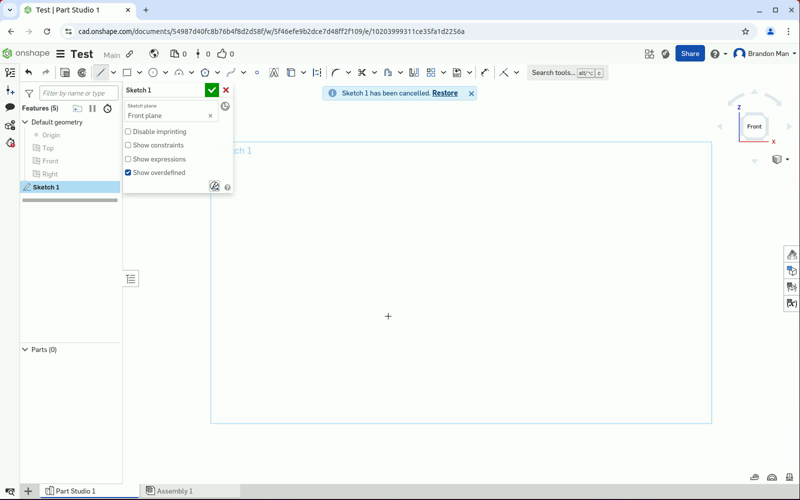
key_up(shift)
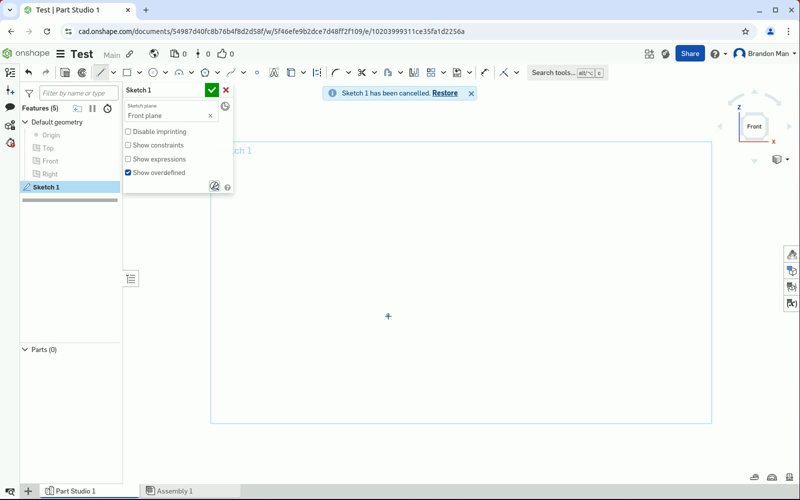
key_down(shift)
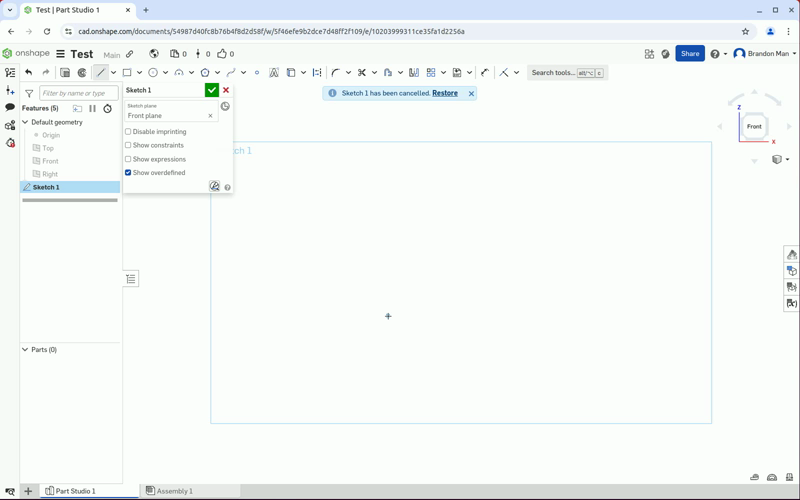
mouse_move(533, 315)
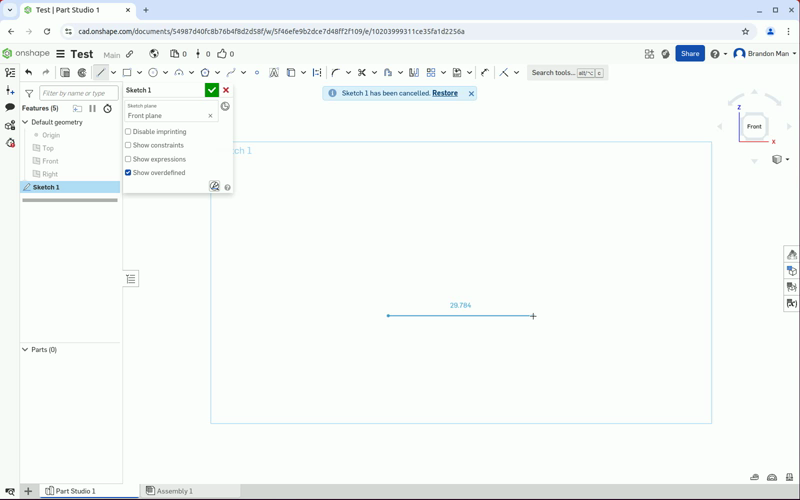
click(533, 315)
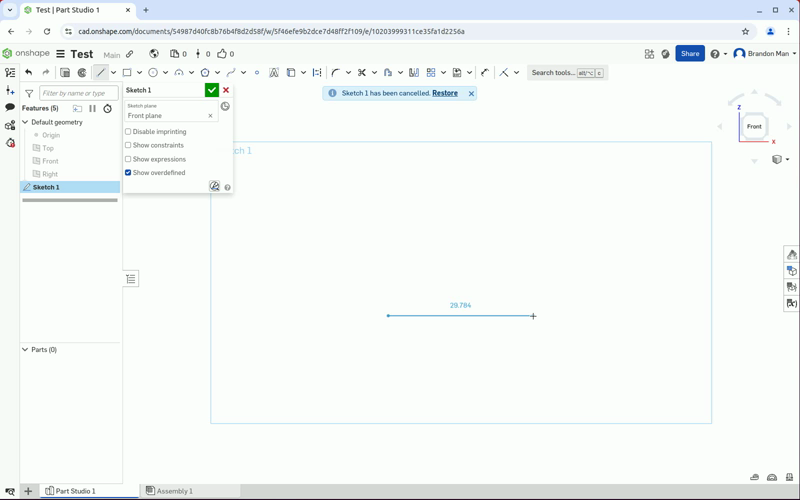
key_up(shift)
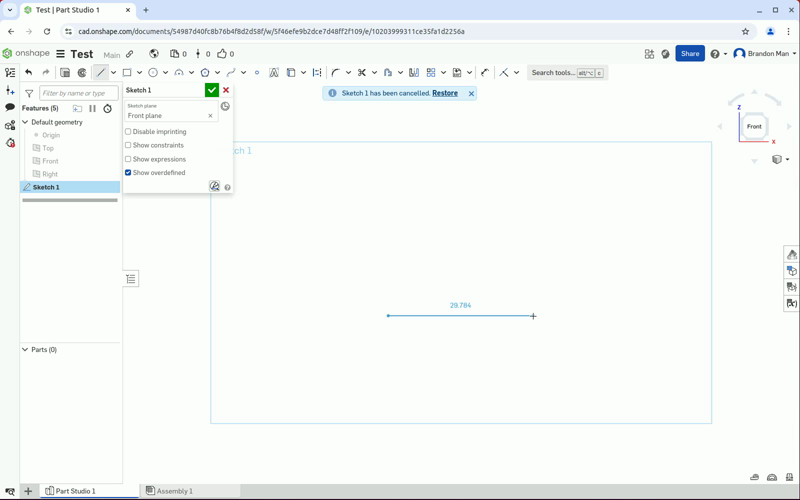
key_down(shift)
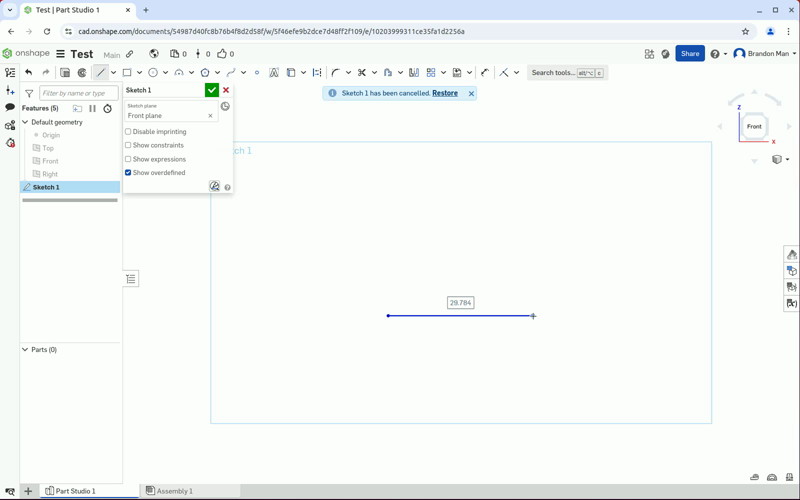
mouse_move(533, 250)
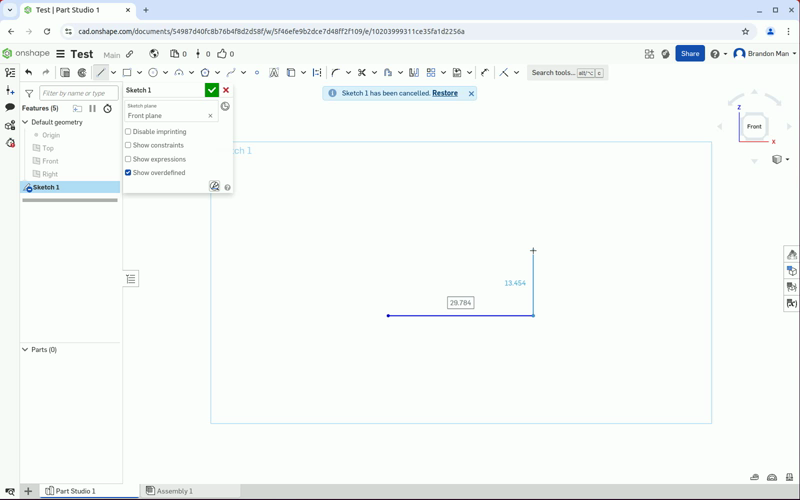
click(533, 250)
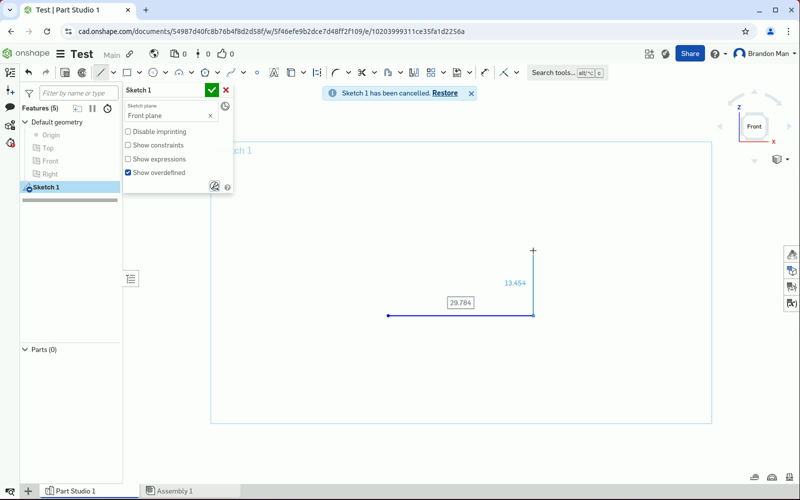
key_up(shift)
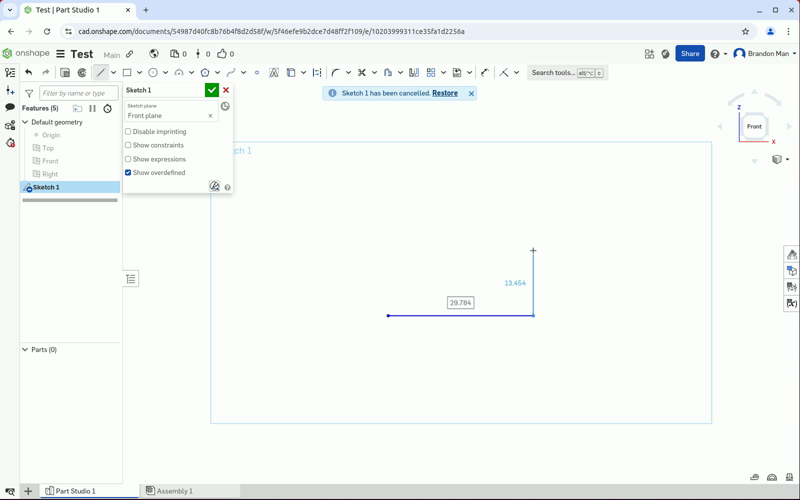
key_down(shift)
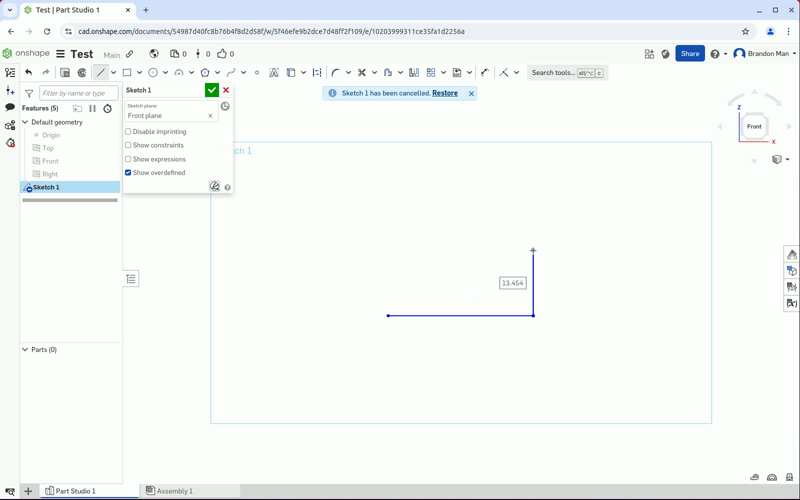
mouse_move(388, 250)
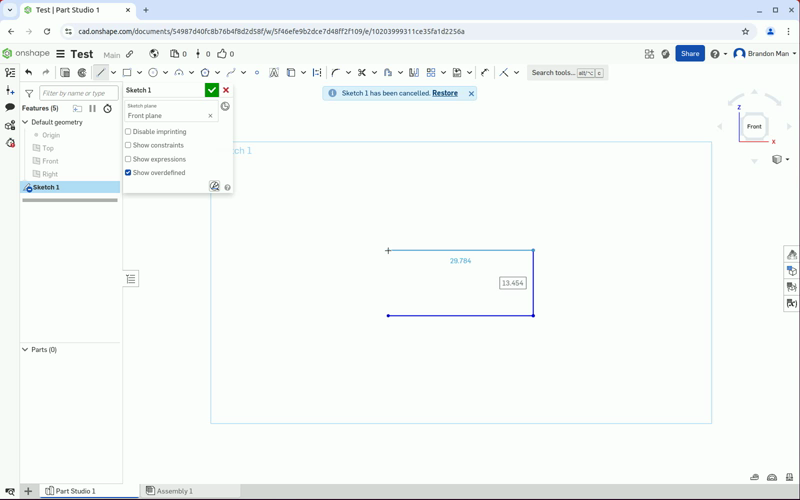
click(388, 250)
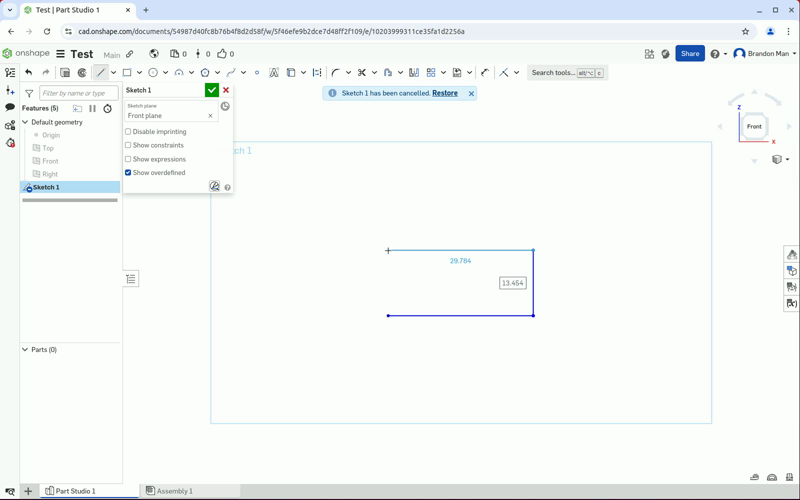
key_up(shift)
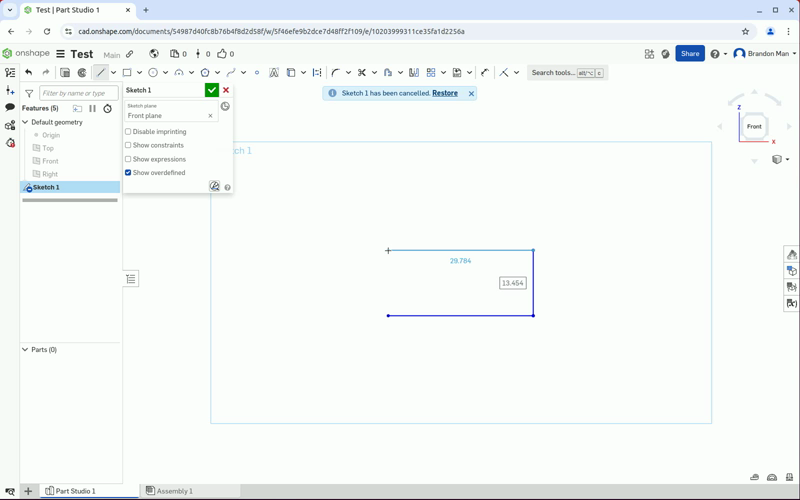
key_down(shift)
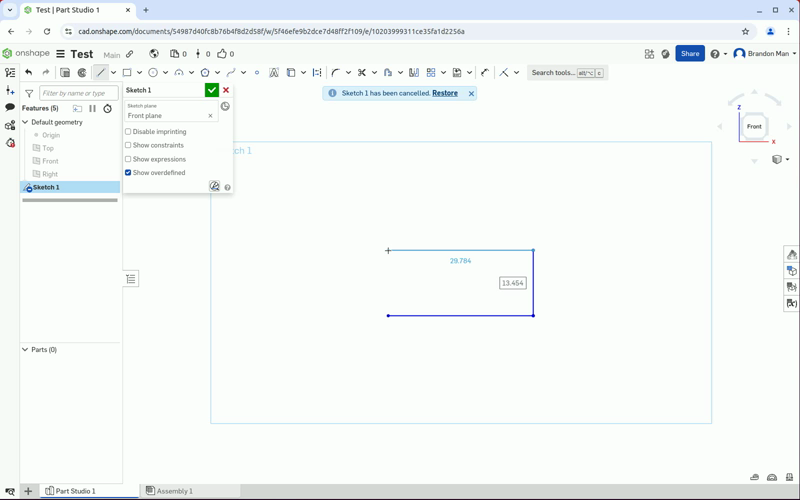
mouse_move(388, 315)
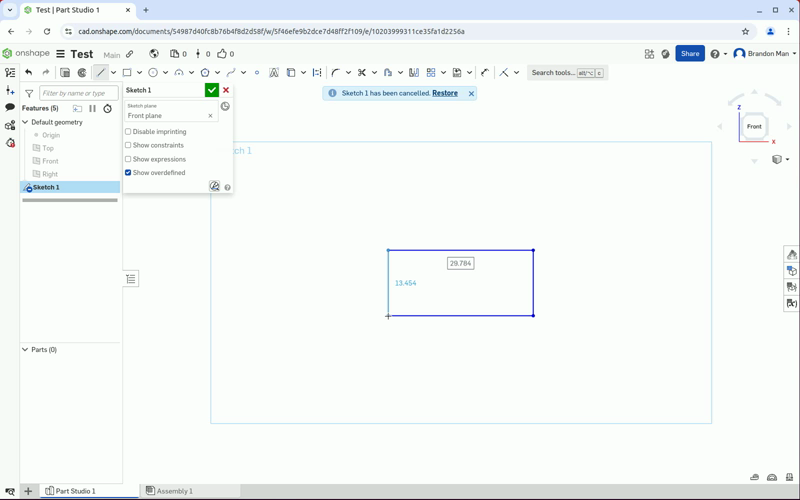
key_up(shift)
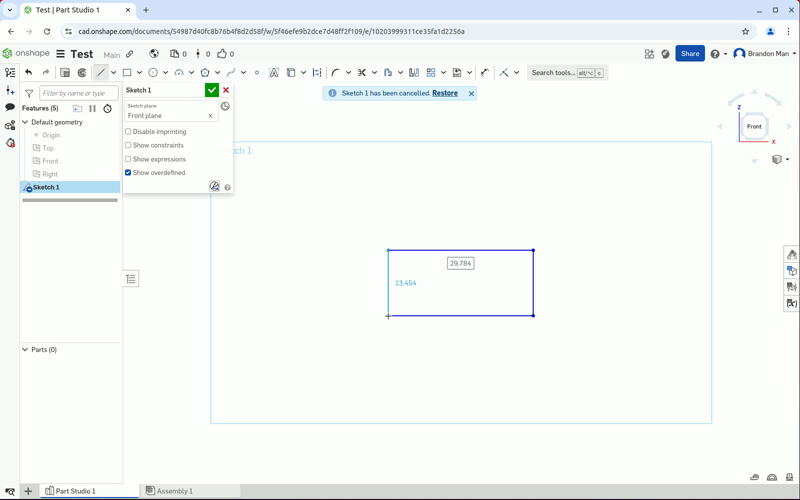
click(388, 315)
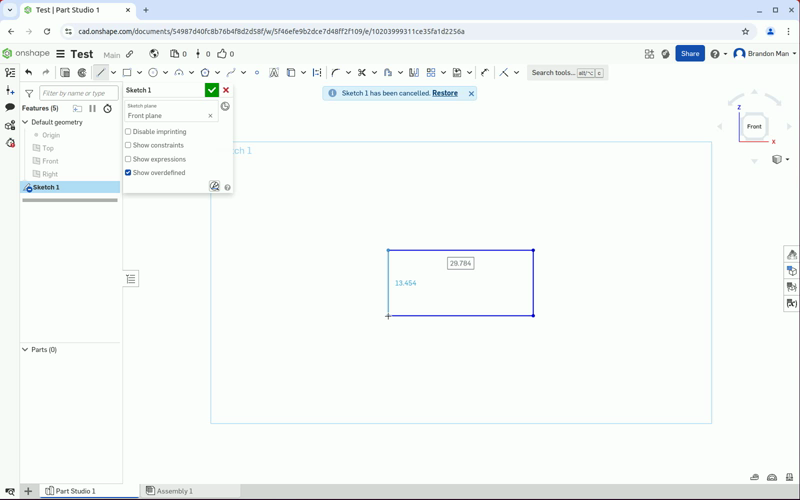
key(esc)
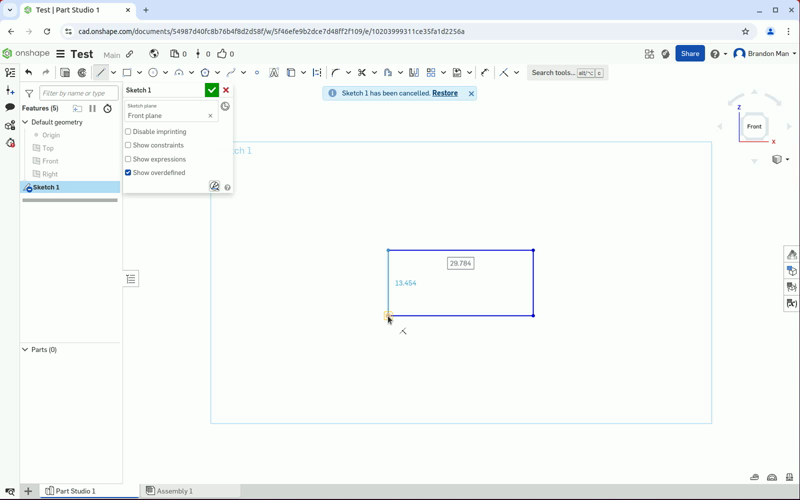
mouse_move(441, 283)
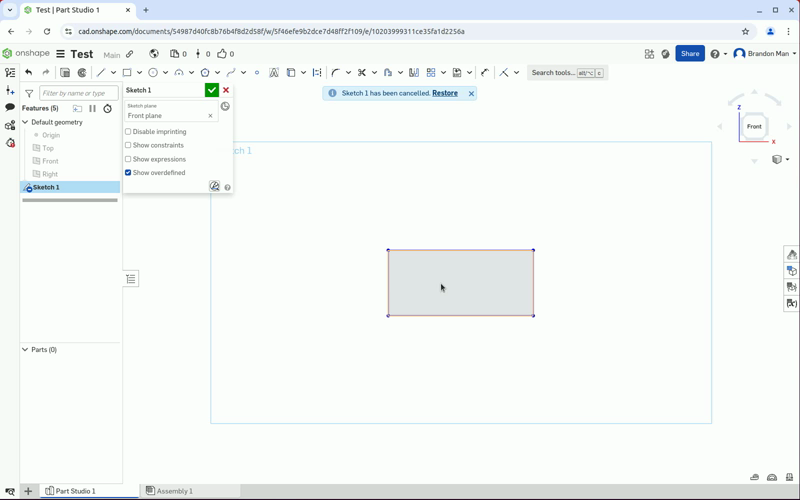
click(441, 283)
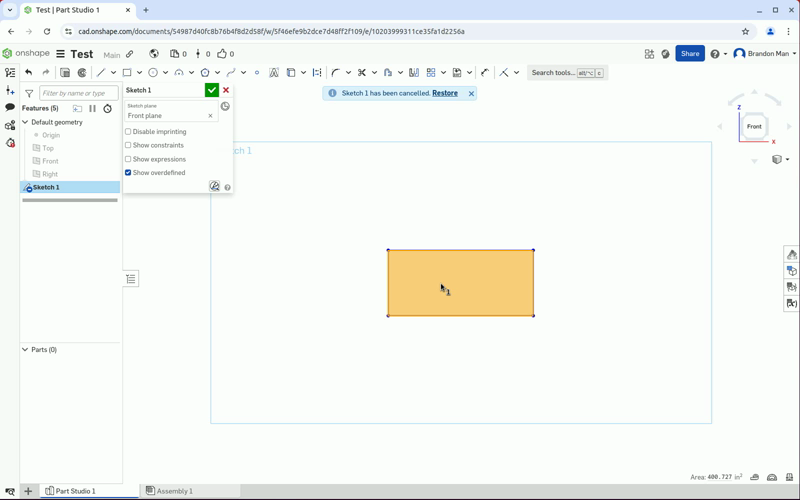
mouse_move(73, 352)
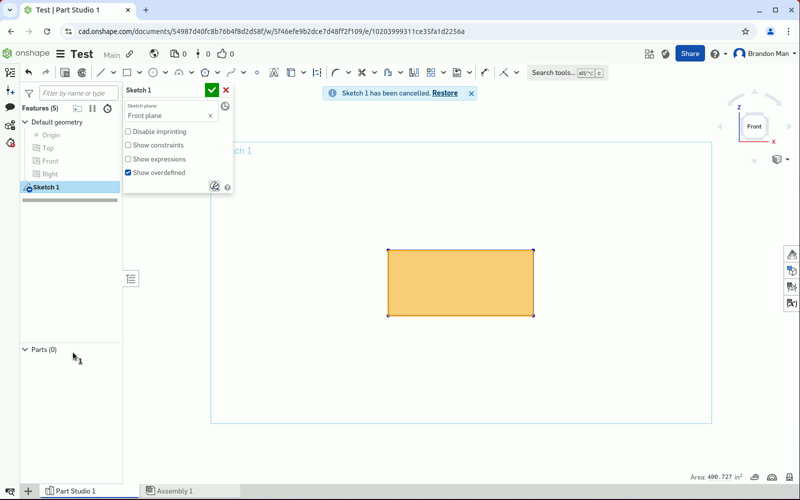
key(shift+y)
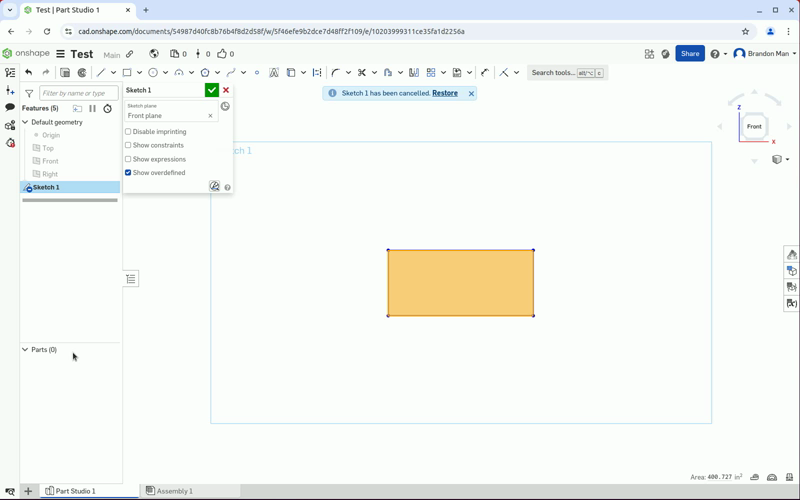
key(shift+e)
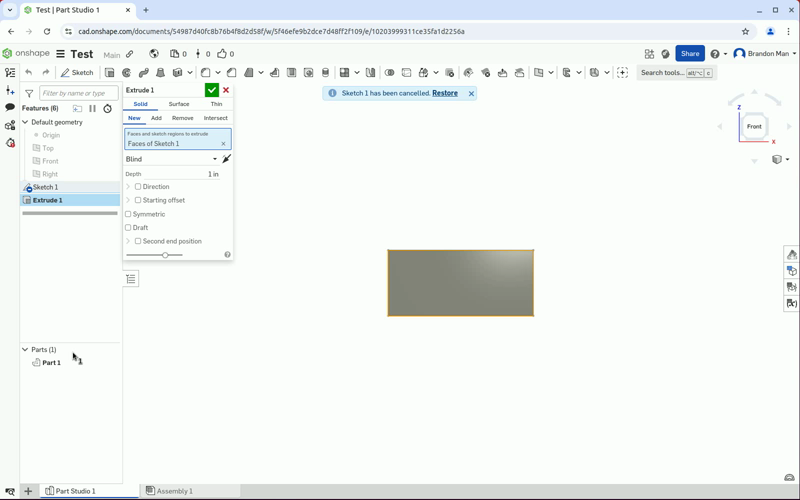
mouse_move(143, 106)
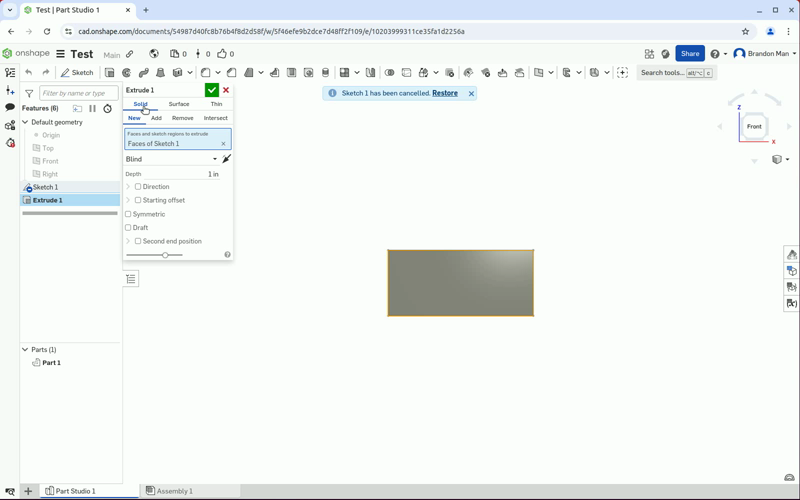
click(143, 106)
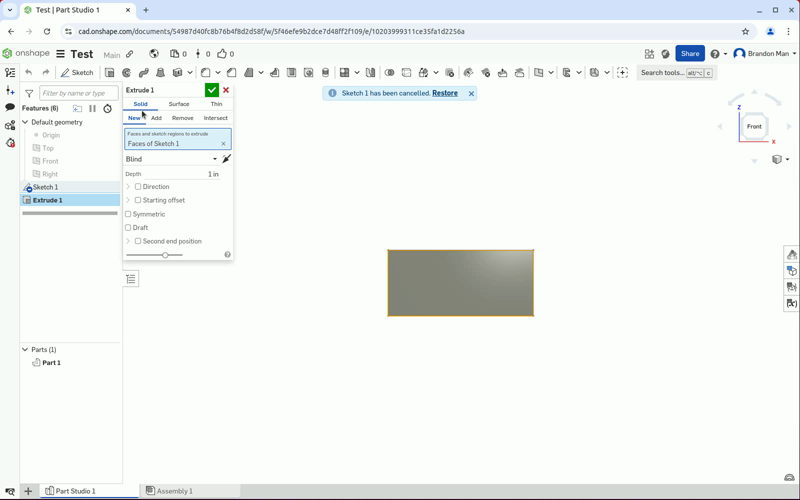
mouse_move(137, 120)
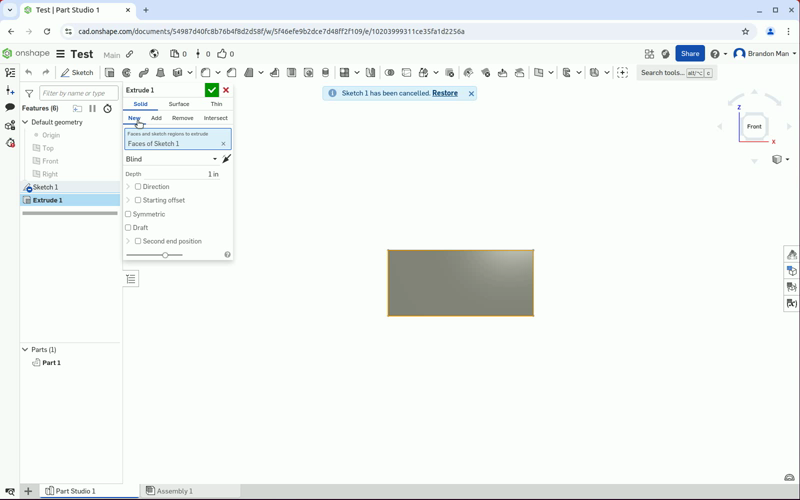
click(137, 120)
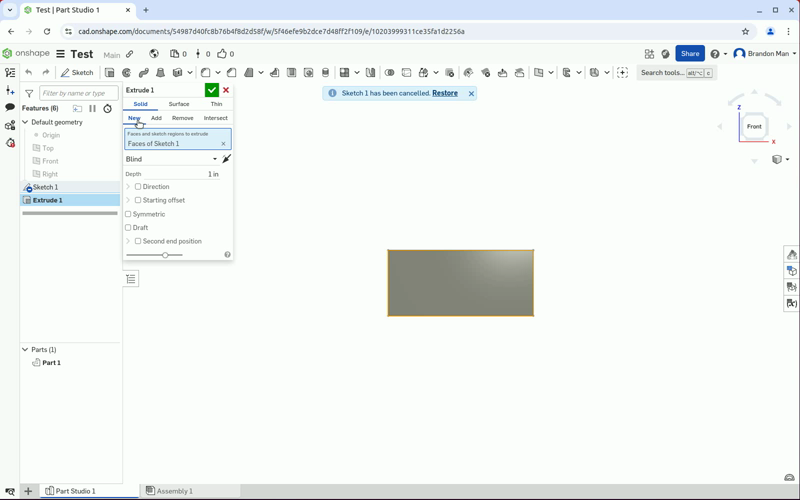
key(tab, 4)
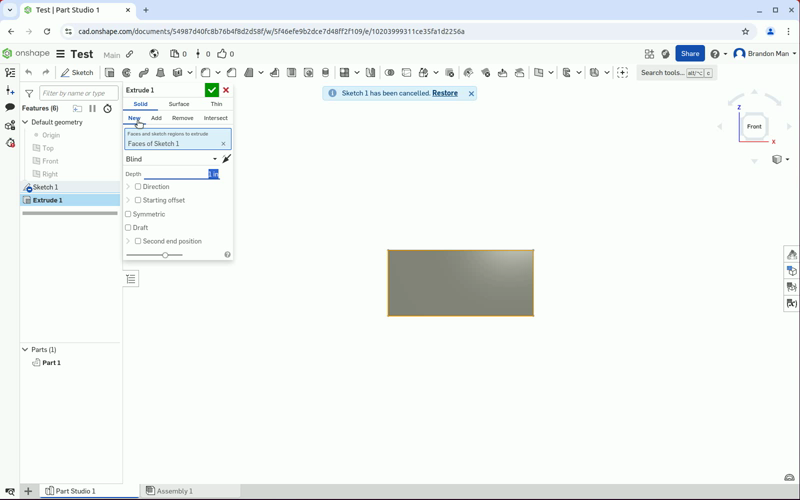
text(9.869)
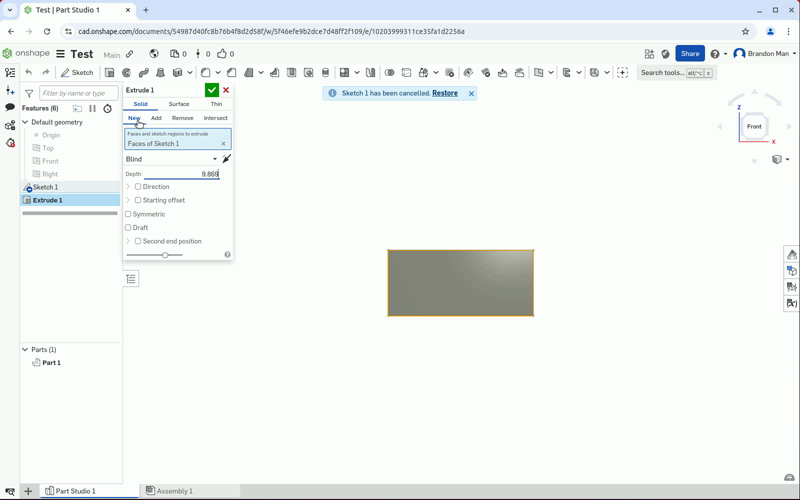
key(enter)
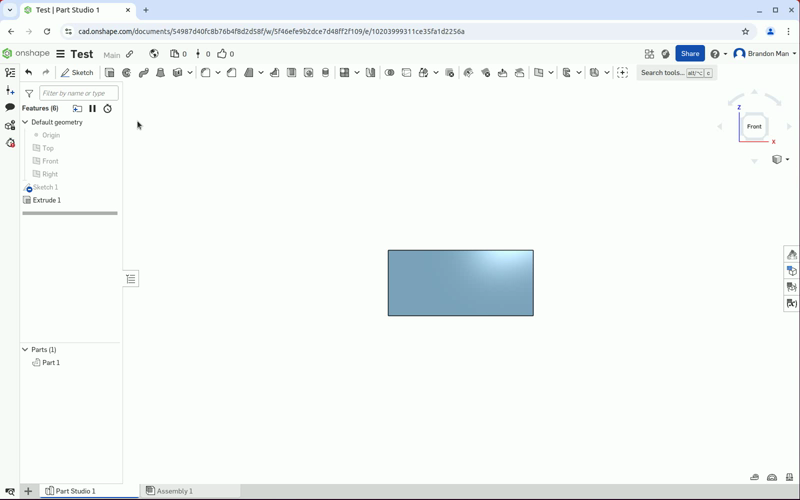
key(shift+h)
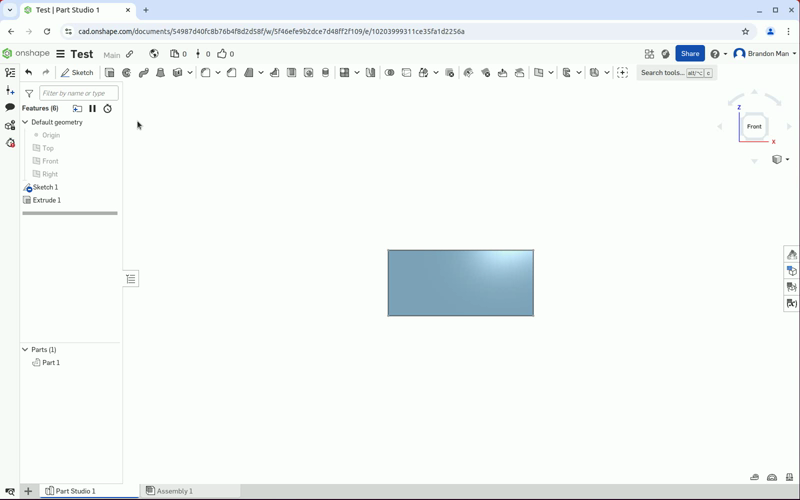
key(shift+h)
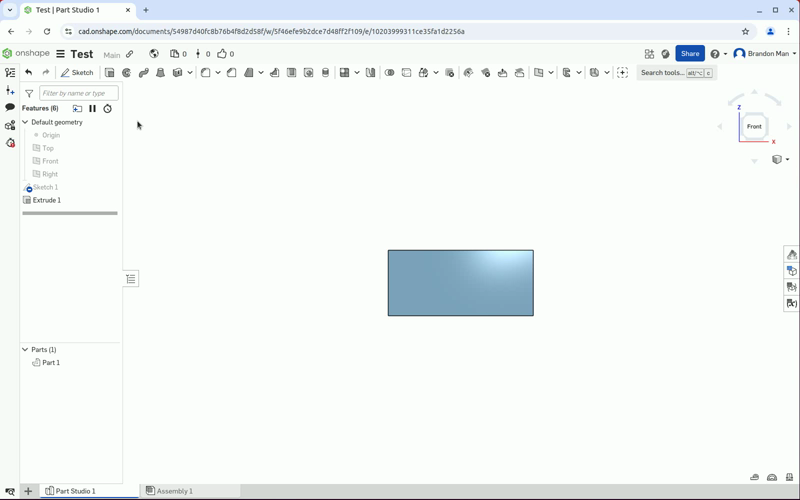
mouse_move(73, 189)
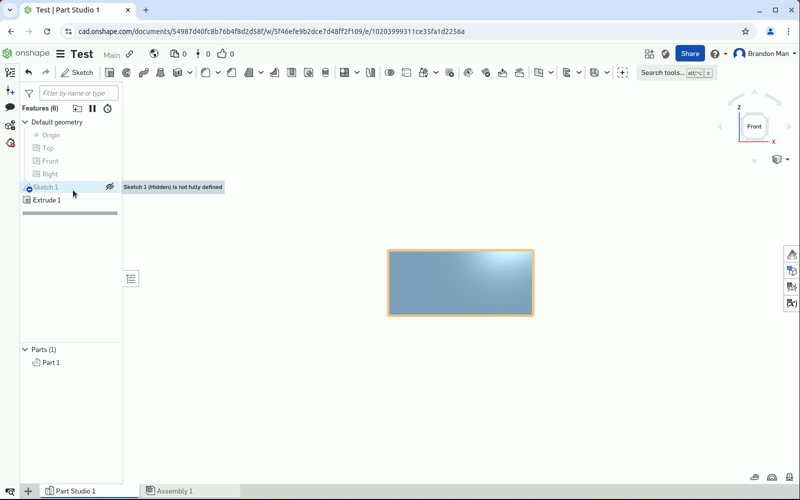
click(73, 189)
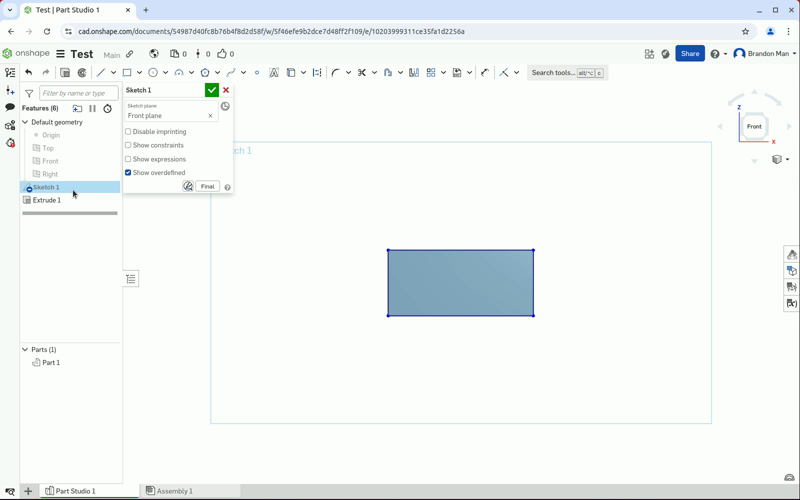
mouse_move(229, 92)
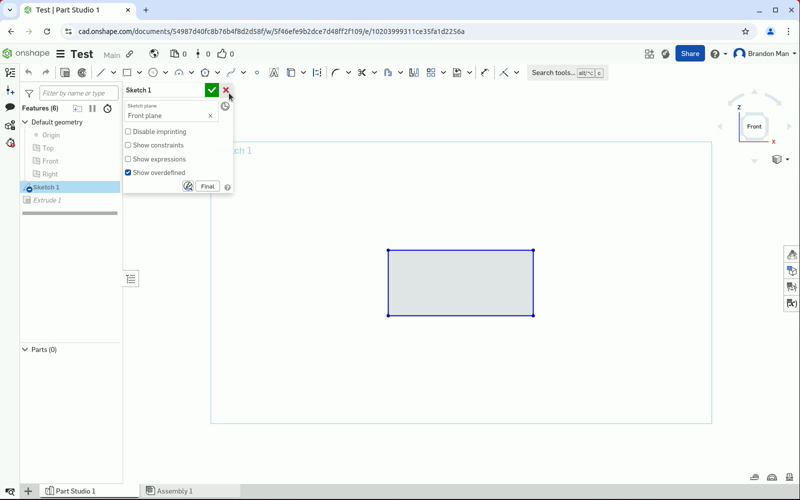
click(229, 92)
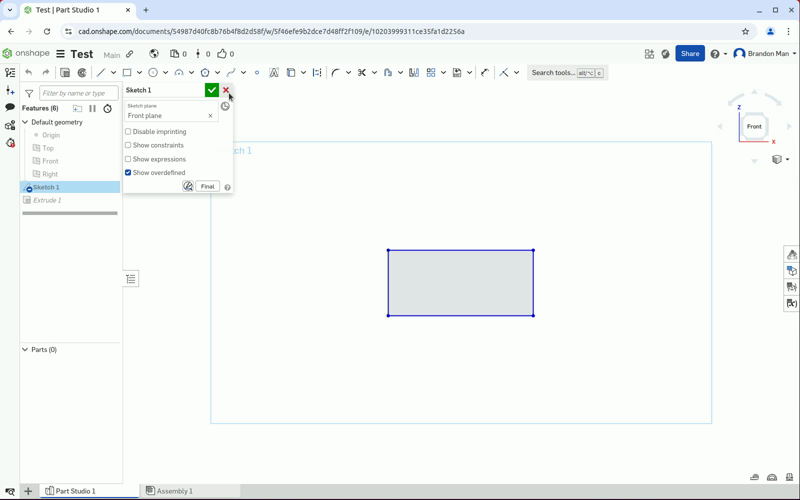
key(shift+s)
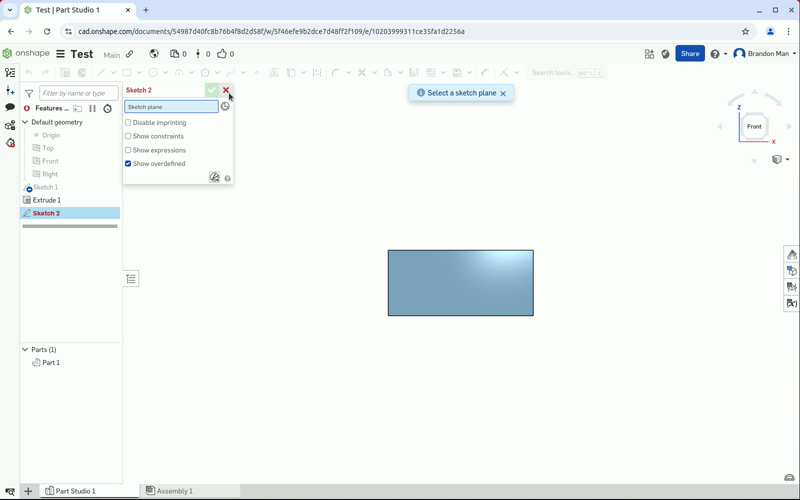
mouse_move(73, 163)
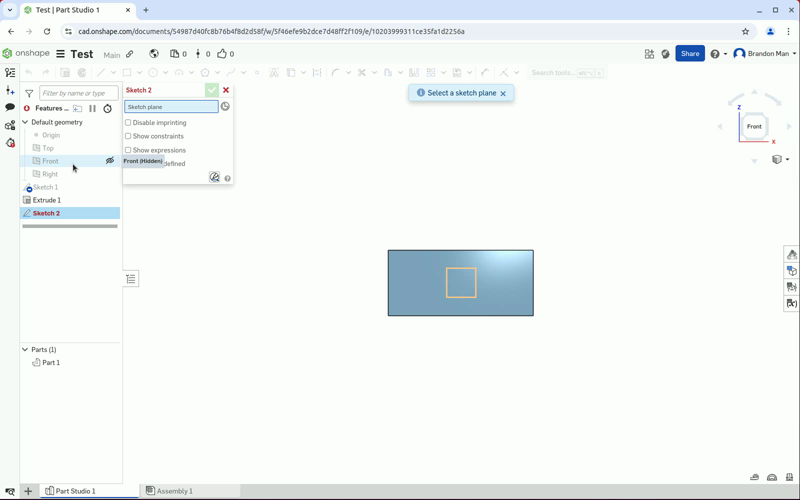
click(73, 163)
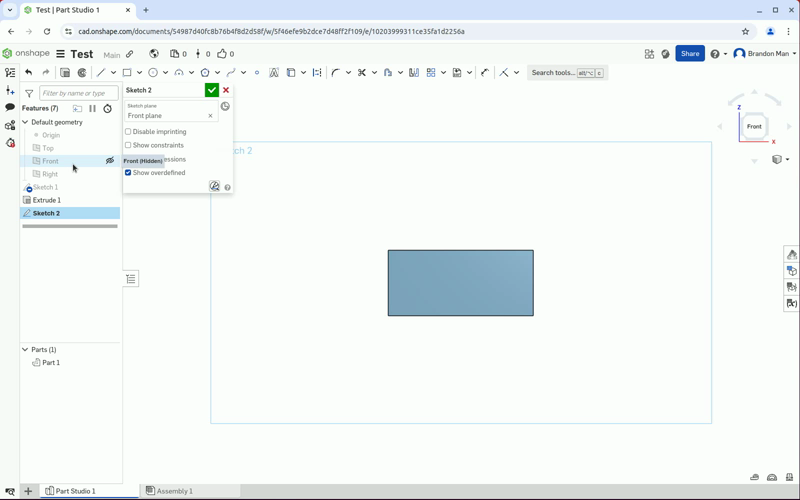
mouse_move(73, 352)
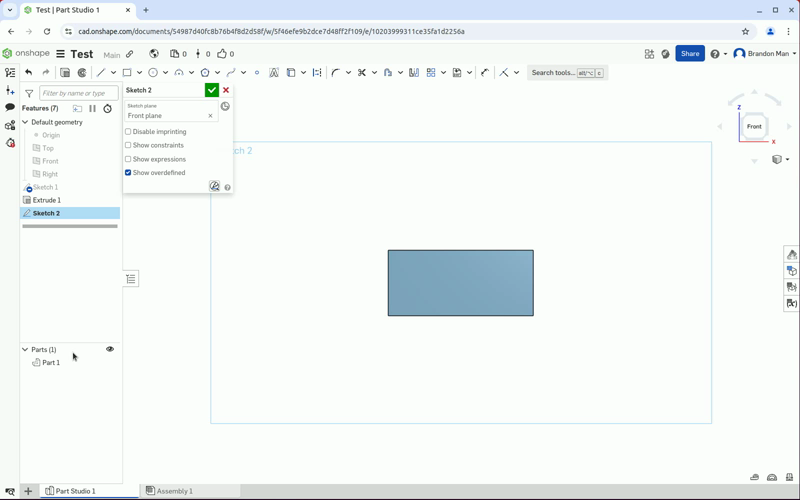
key(y)
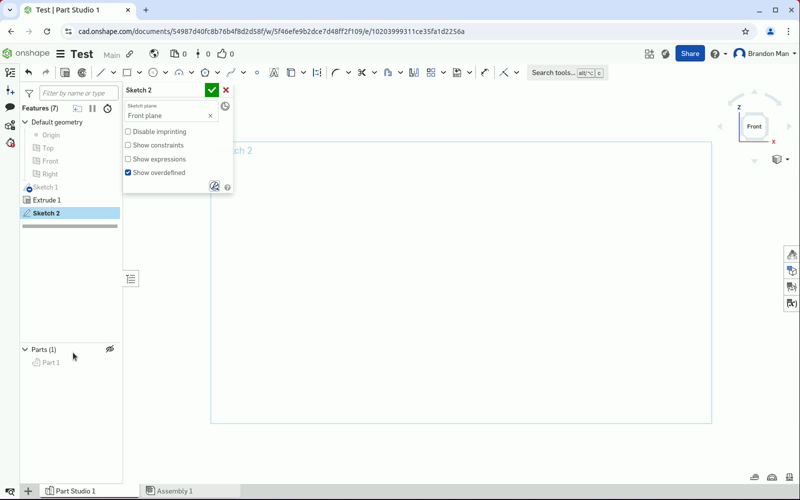
key(l)
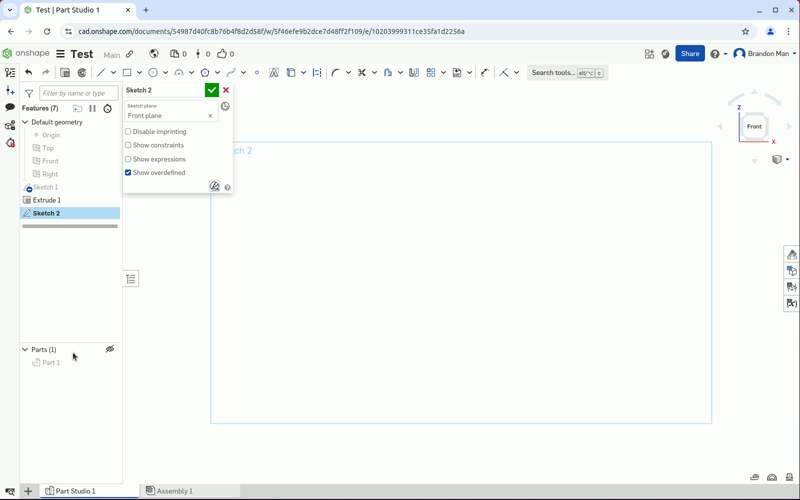
key_down(shift)
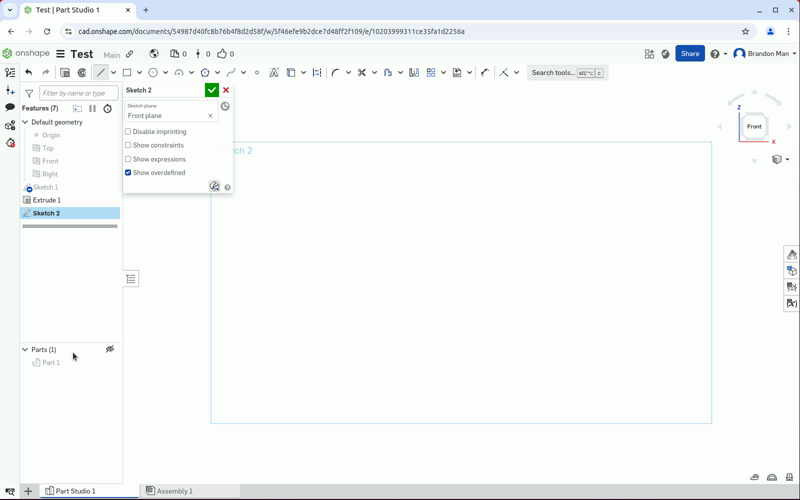
mouse_move(358, 373)
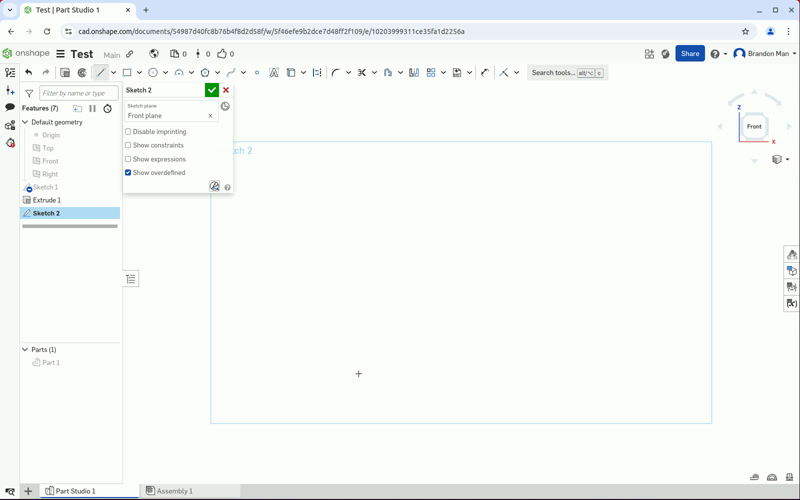
click(358, 373)
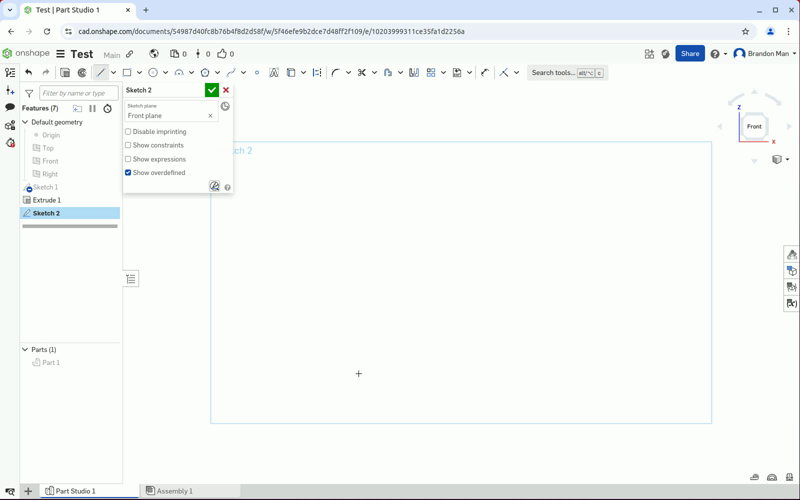
key_up(shift)
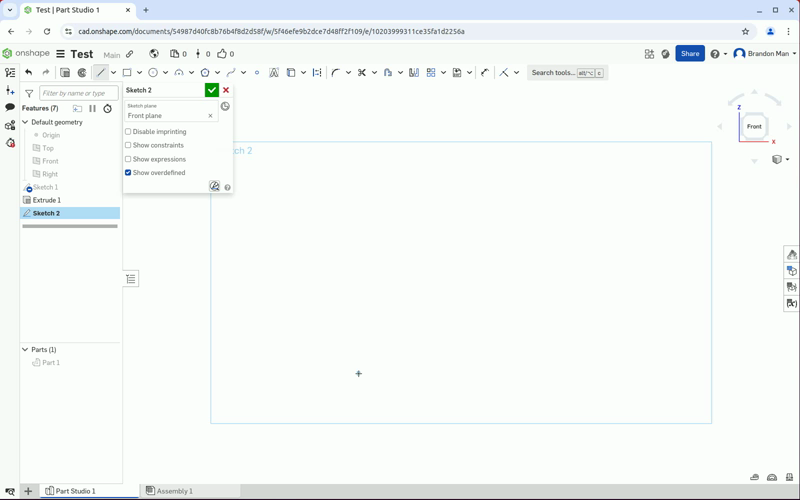
key_down(shift)
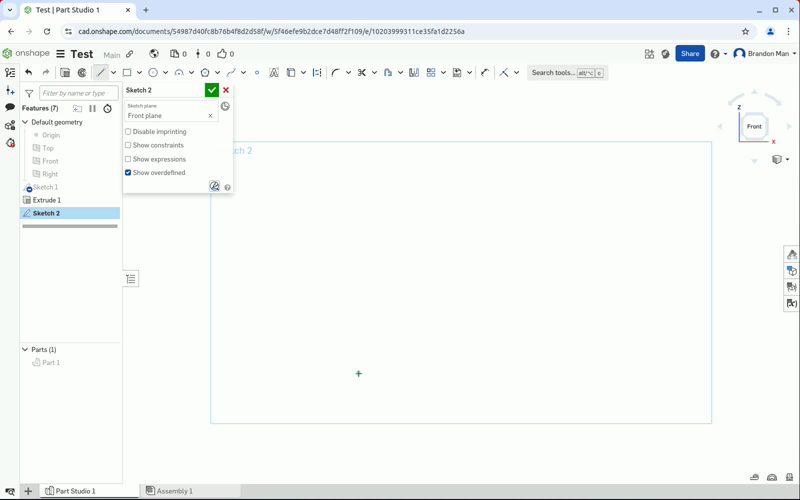
mouse_move(589, 373)
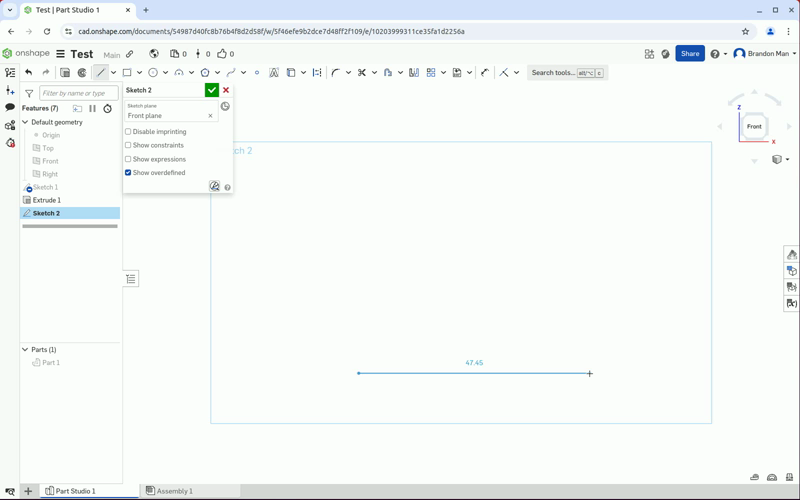
click(589, 373)
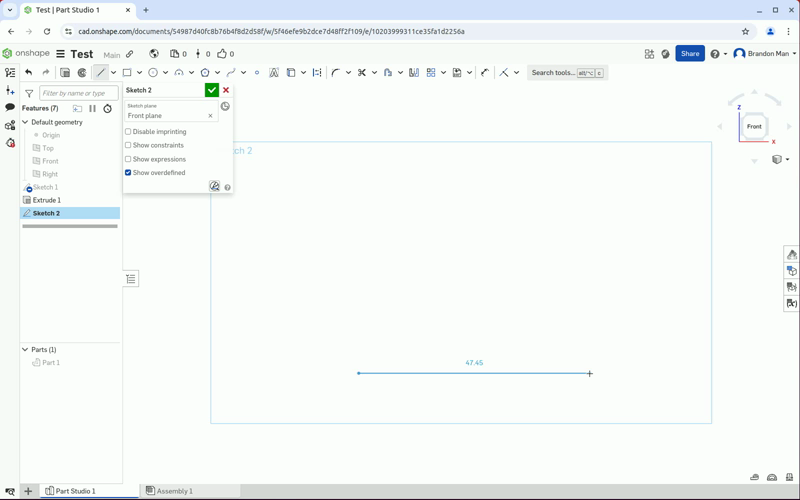
key_up(shift)
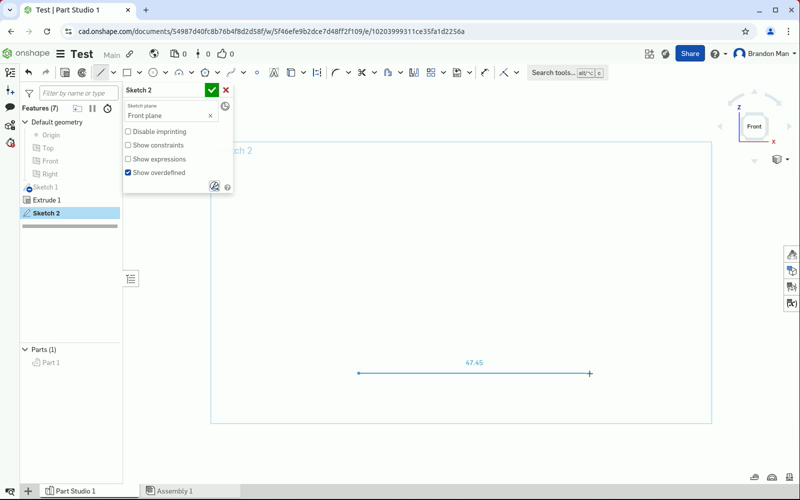
key_down(shift)
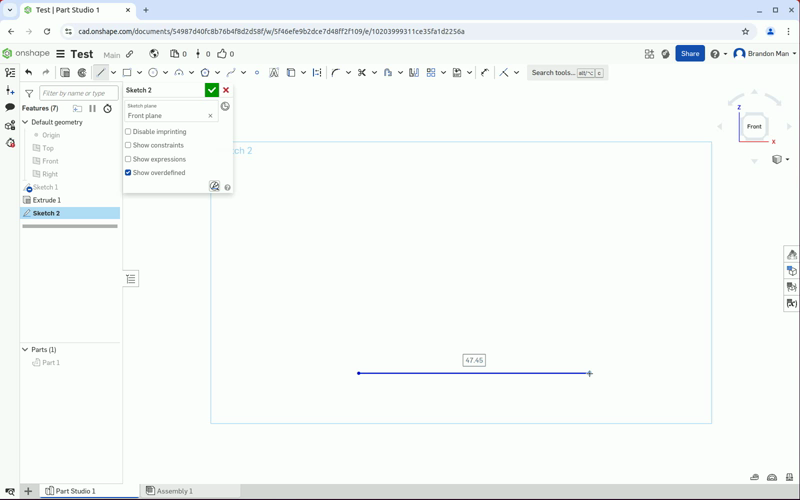
mouse_move(589, 373)
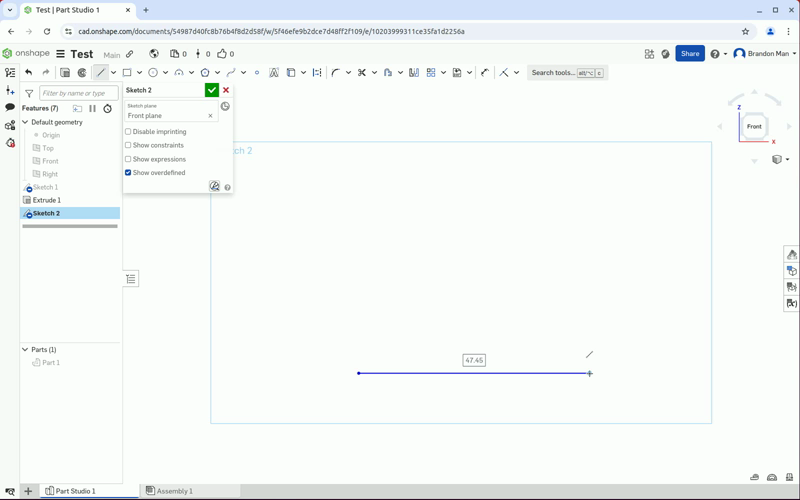
mouse_move(589, 315)
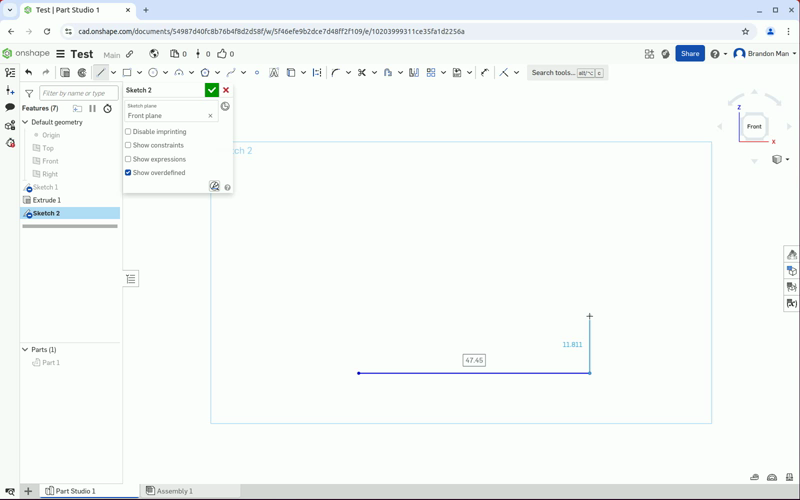
click(589, 315)
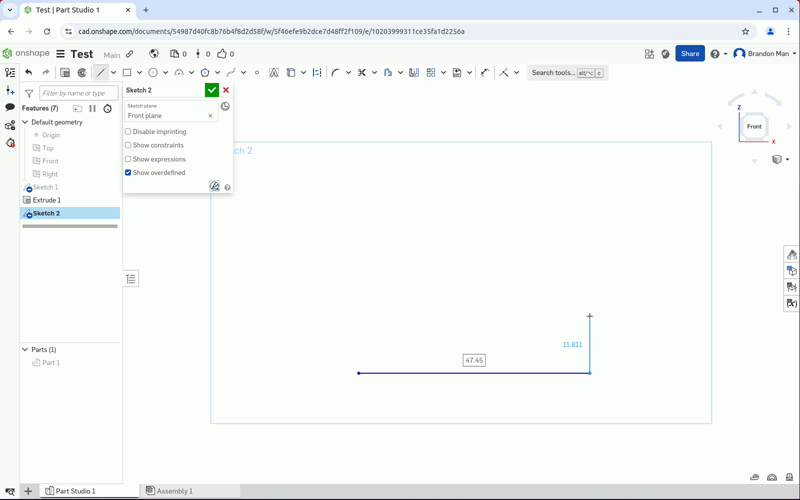
key_up(shift)
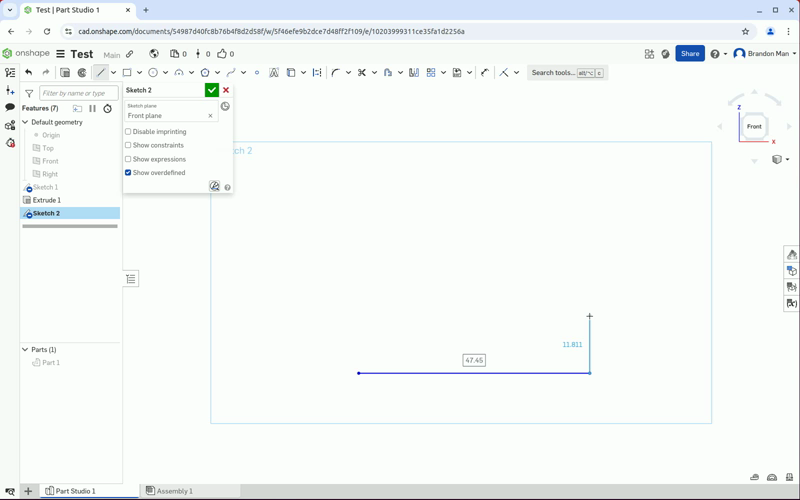
key_down(shift)
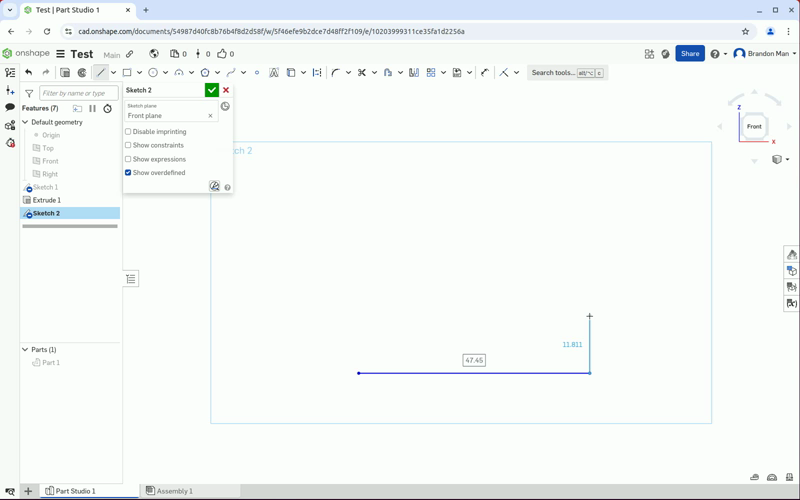
mouse_move(358, 315)
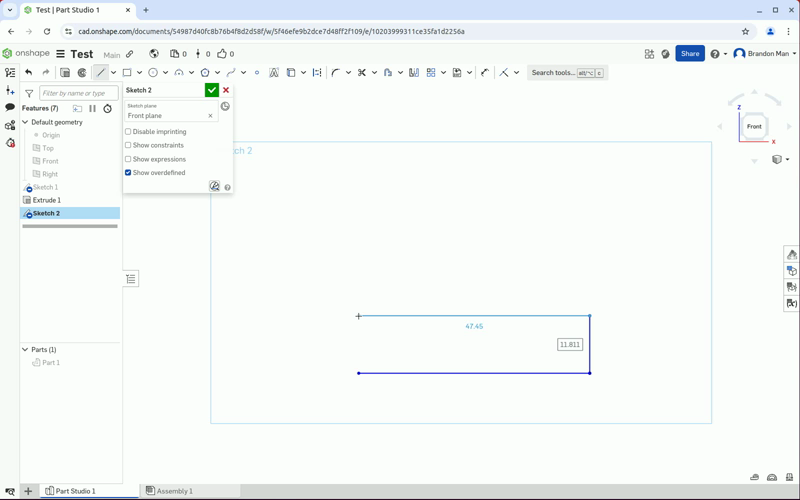
click(358, 315)
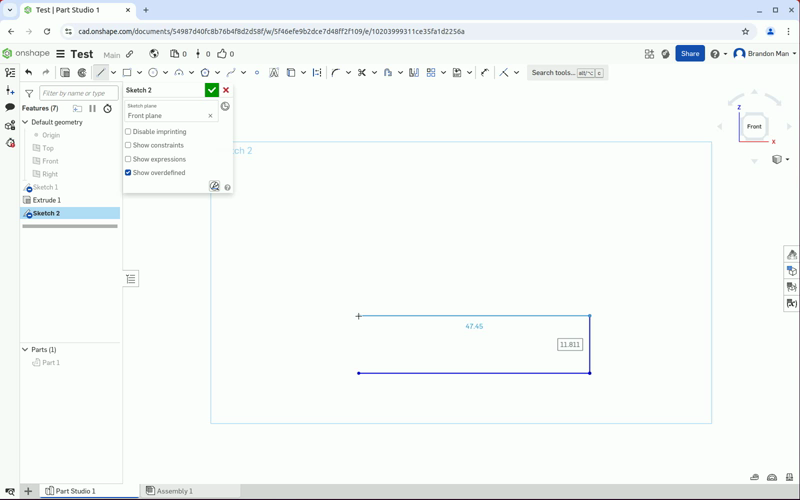
key_up(shift)
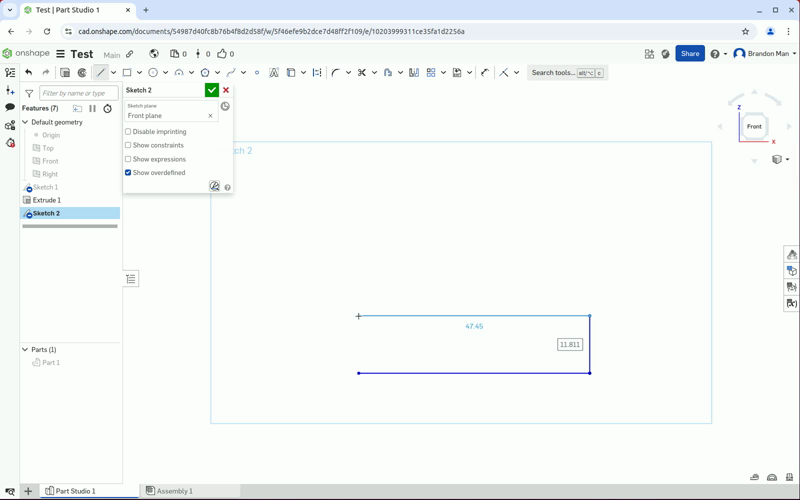
mouse_move(388, 315)
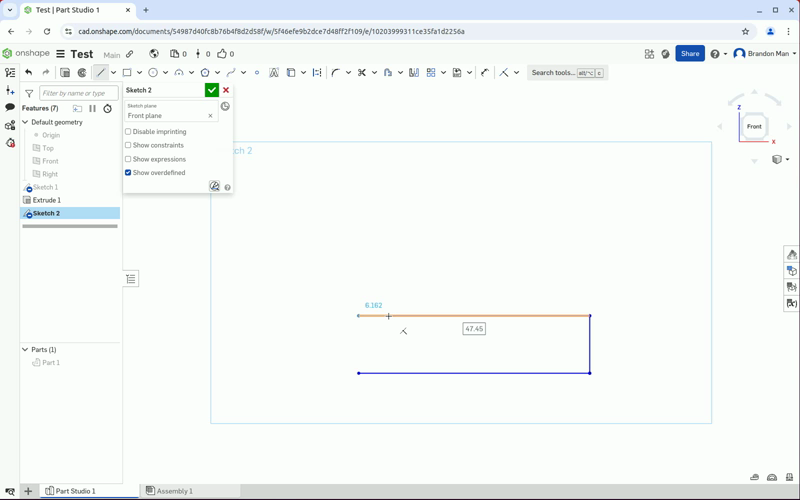
key_down(shift)
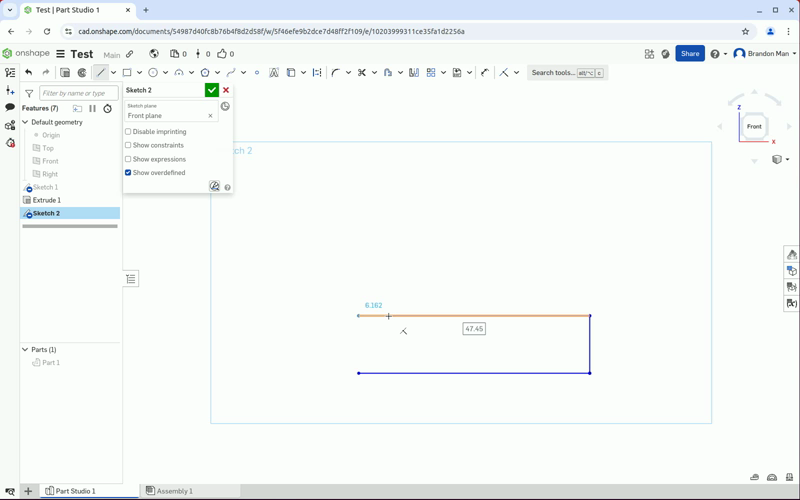
mouse_move(358, 373)
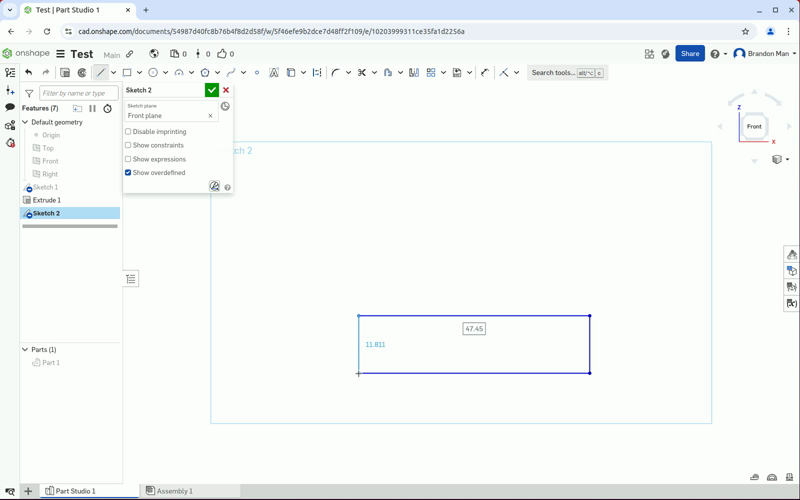
key_up(shift)
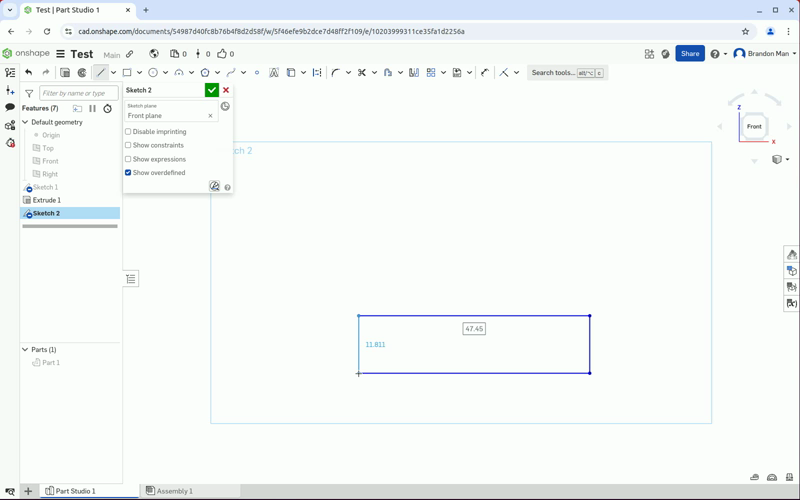
click(358, 373)
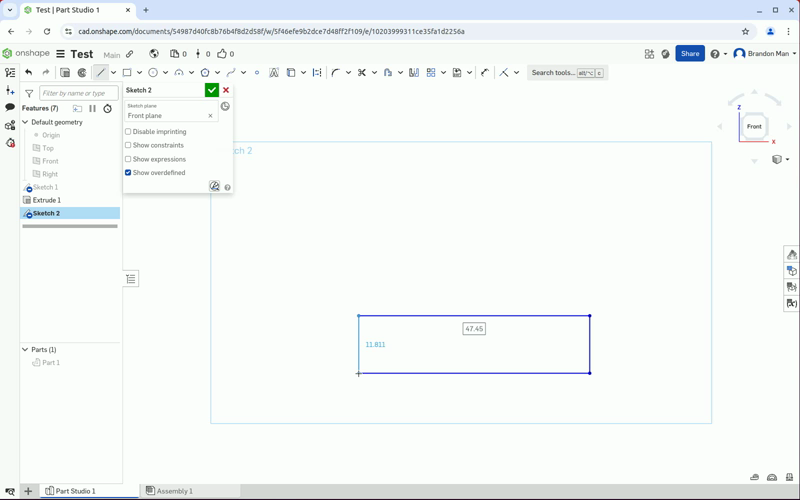
key(esc)
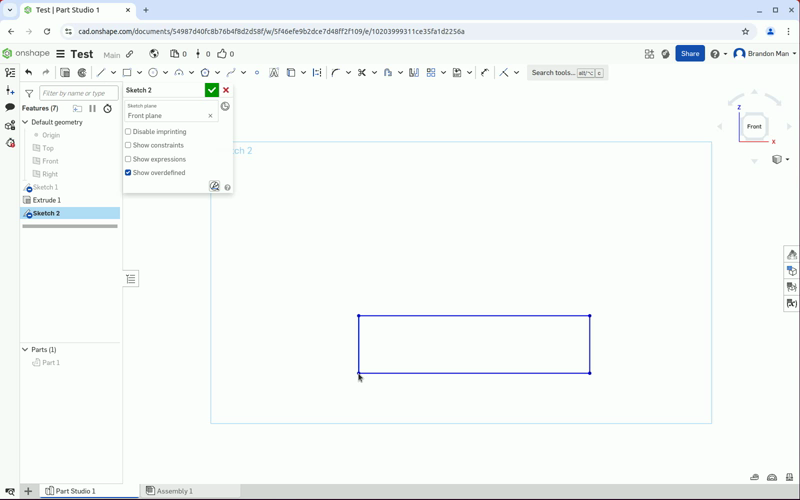
mouse_move(465, 345)
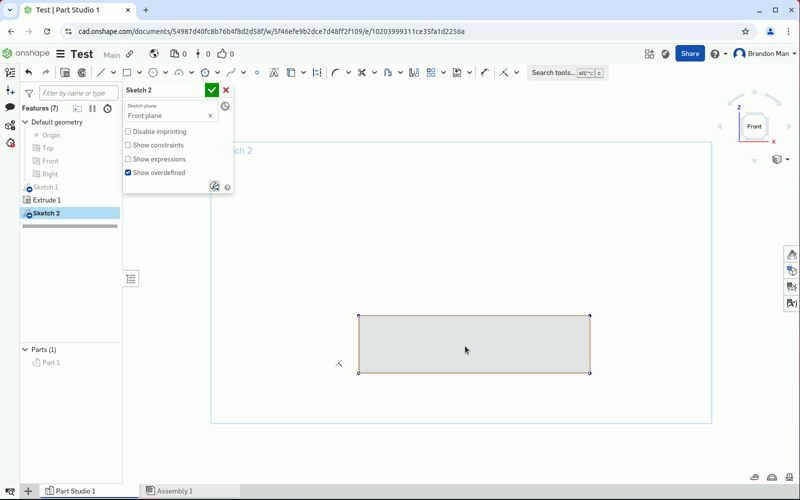
click(465, 345)
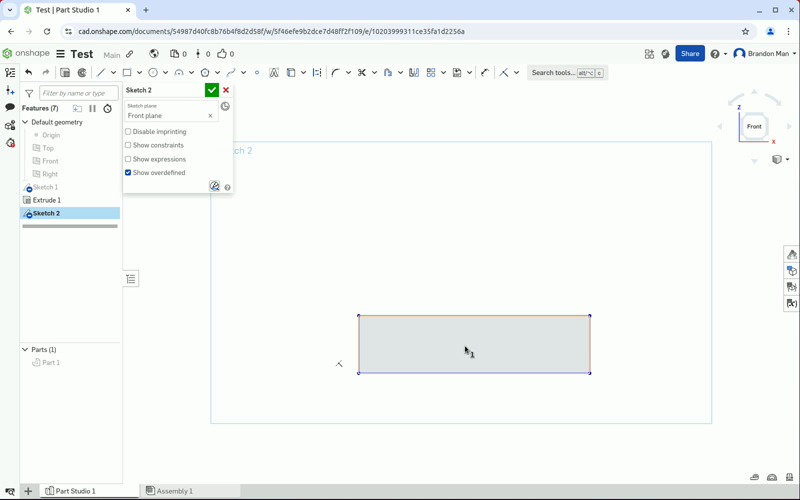
mouse_move(73, 352)
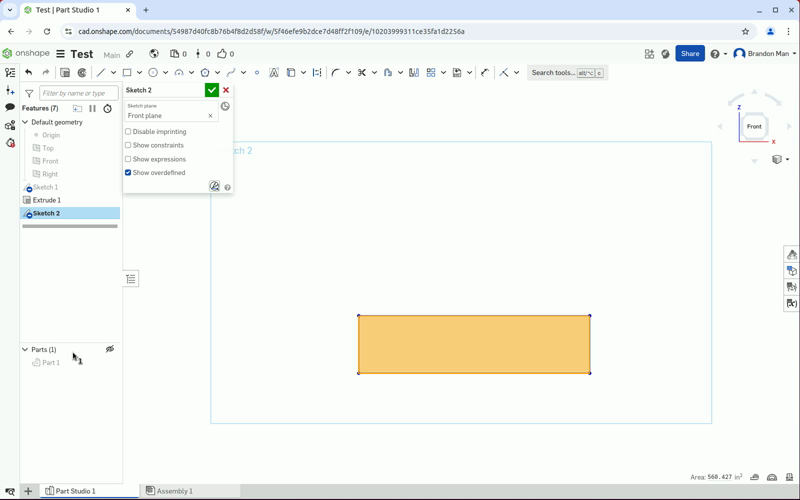
key(shift+y)
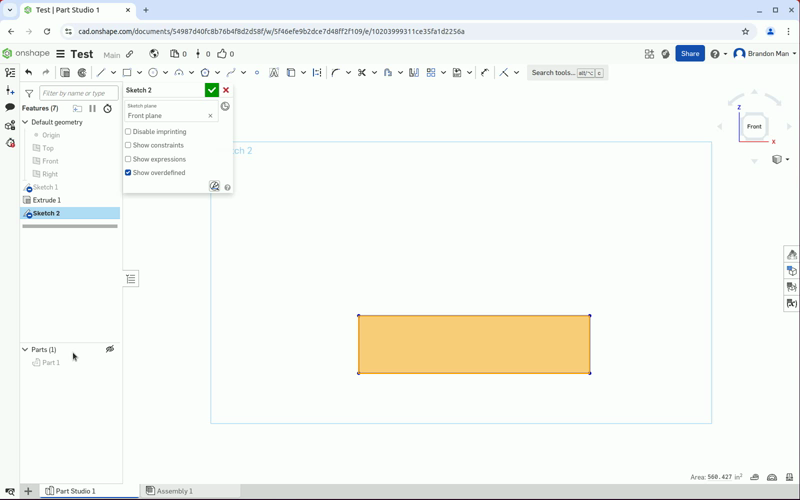
key(shift+e)
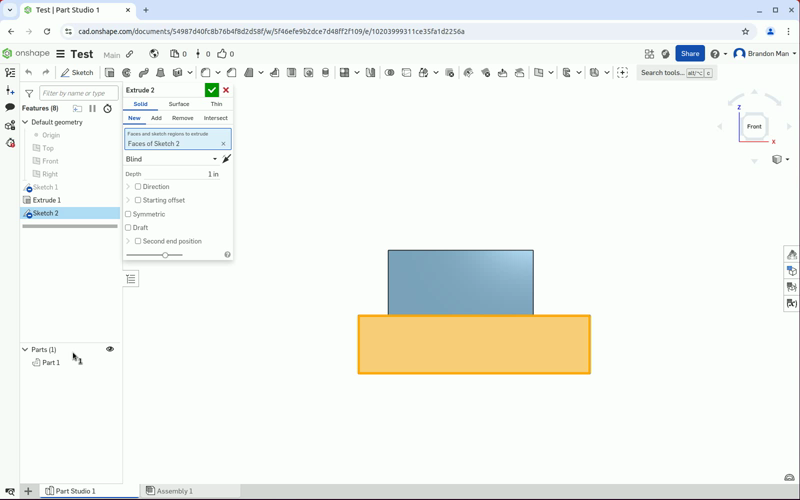
mouse_move(143, 106)
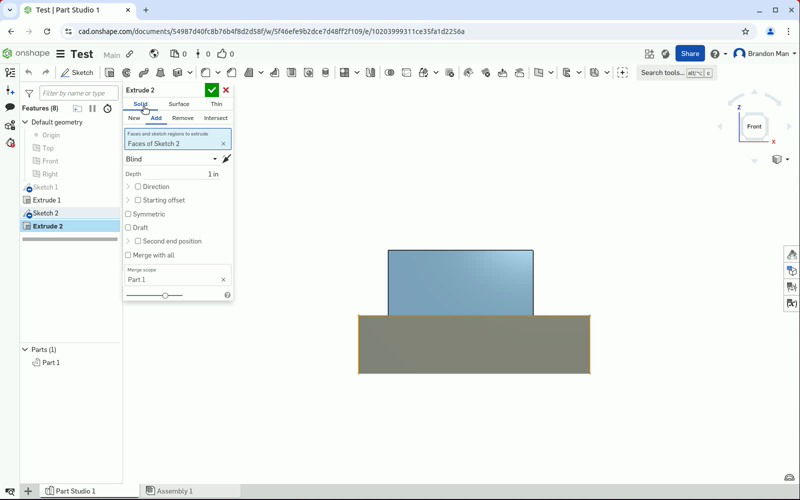
click(143, 106)
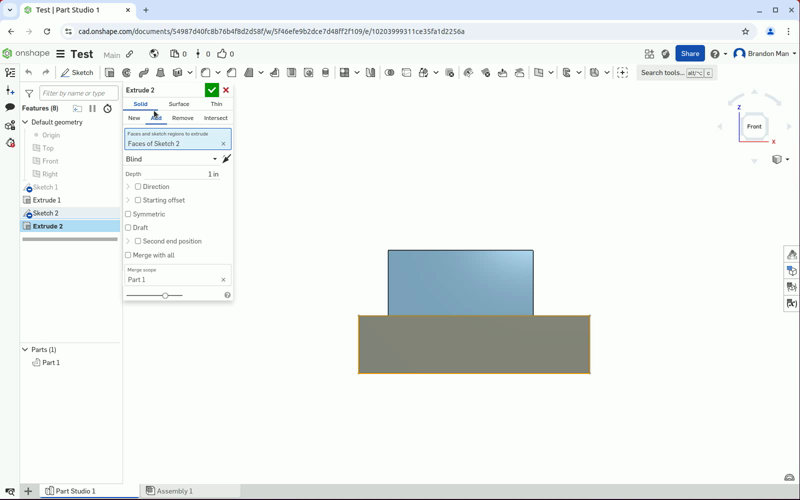
mouse_move(186, 120)
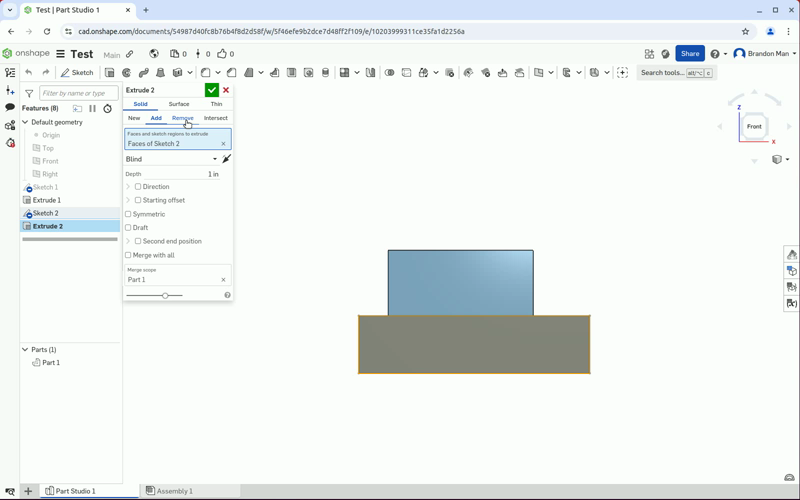
click(186, 120)
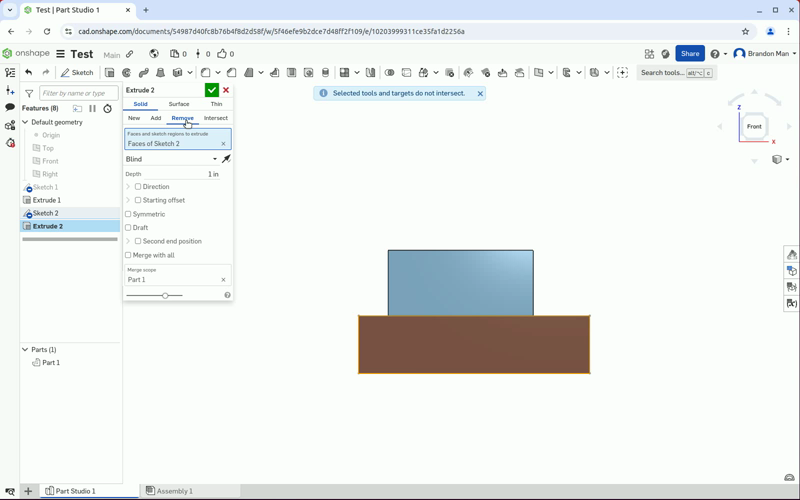
key(tab, 4)
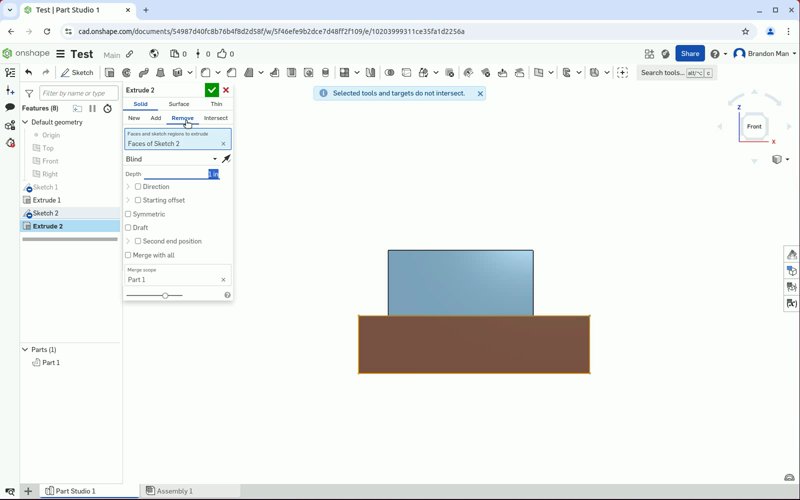
text(-24.553)
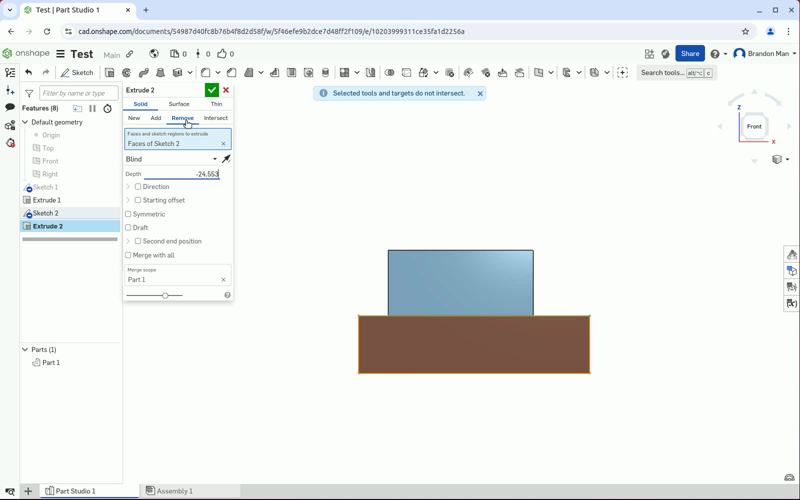
key(tab, 6)
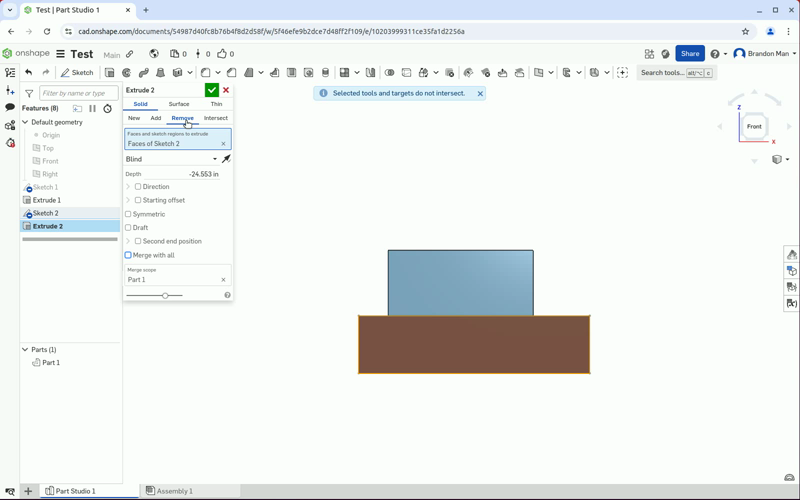
key(space)
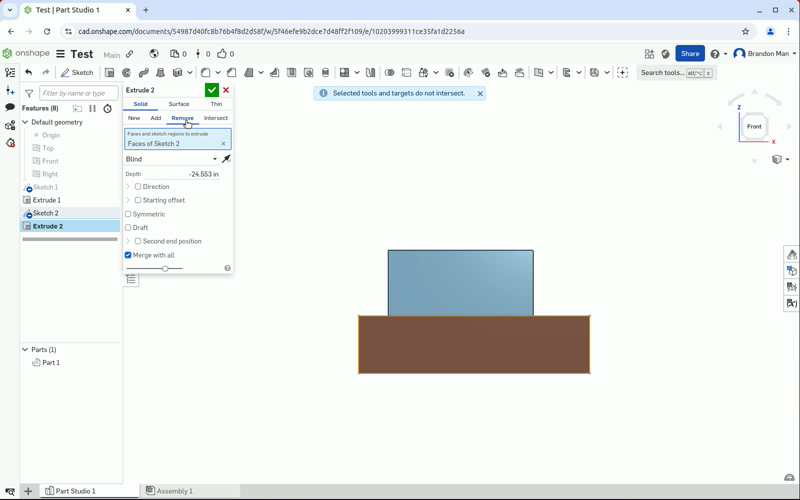
key(enter)
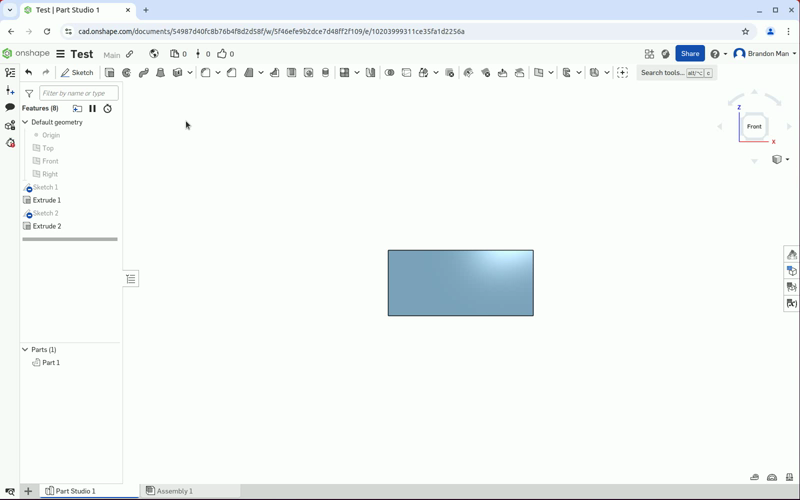
key(shift+h)
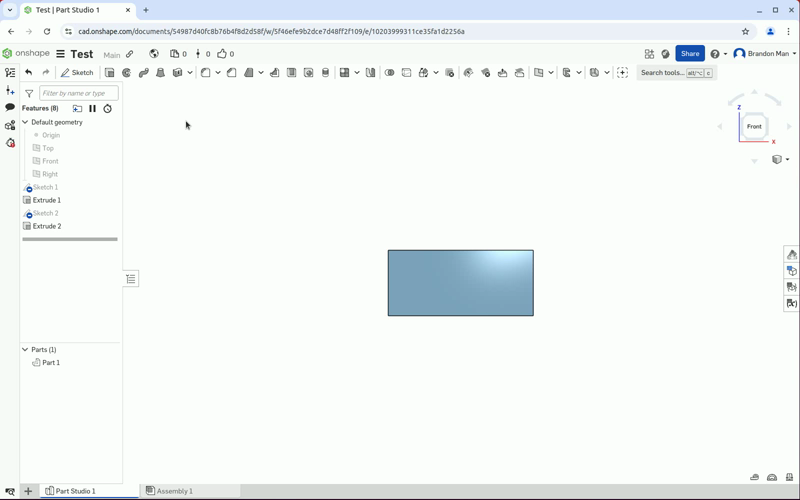
key(shift+h)
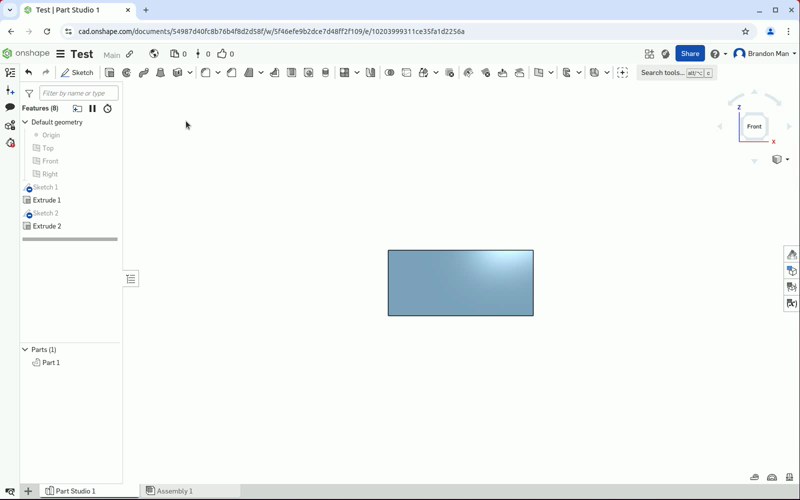
mouse_move(73, 189)
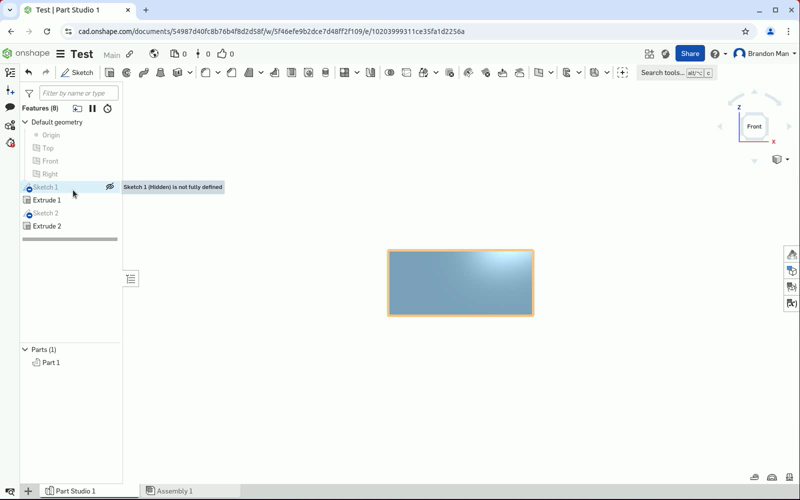
click(73, 189)
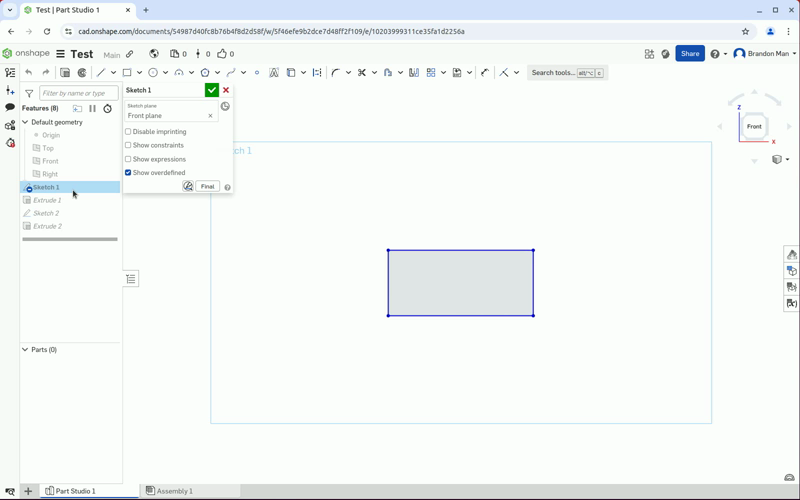
mouse_move(229, 92)
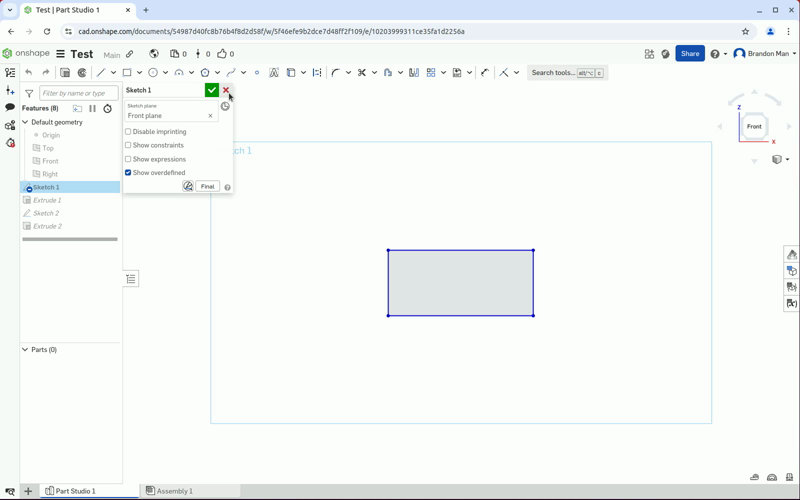
click(229, 92)
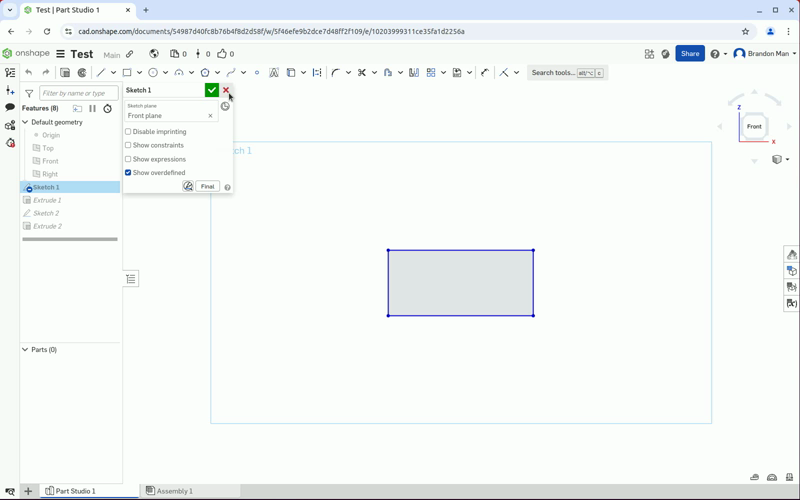
key(shift+s)
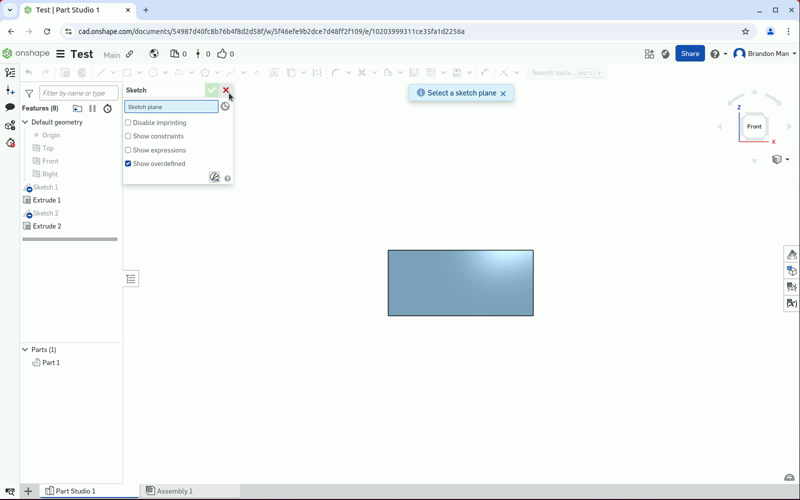
mouse_move(73, 163)
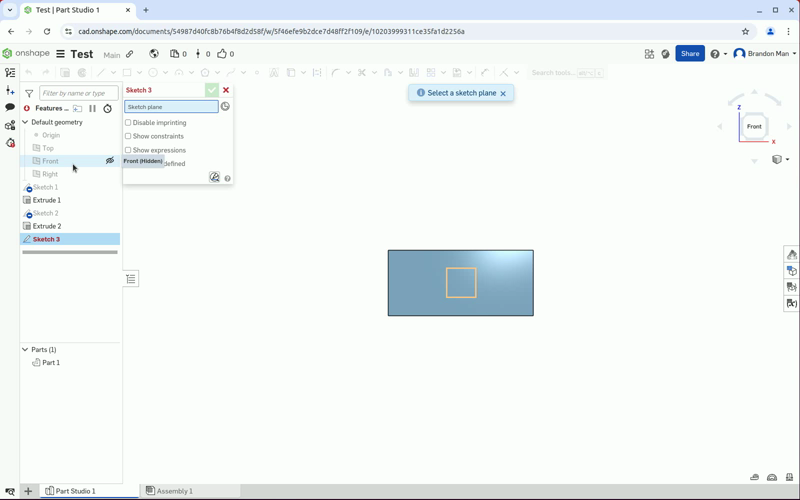
click(73, 163)
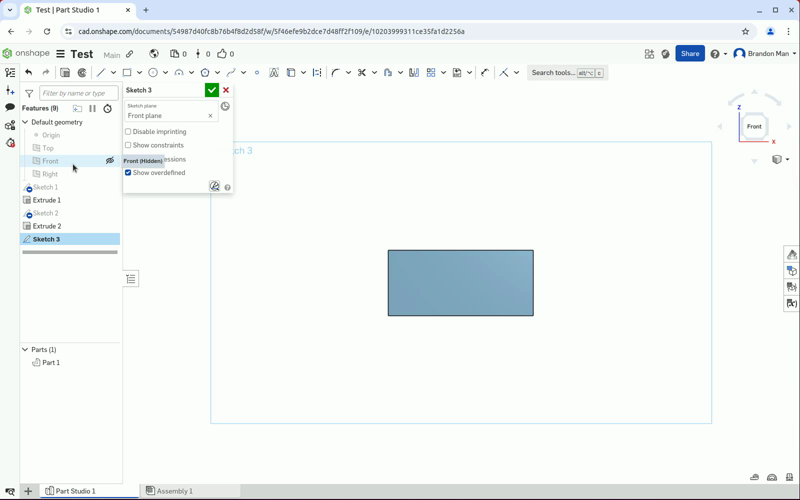
mouse_move(73, 352)
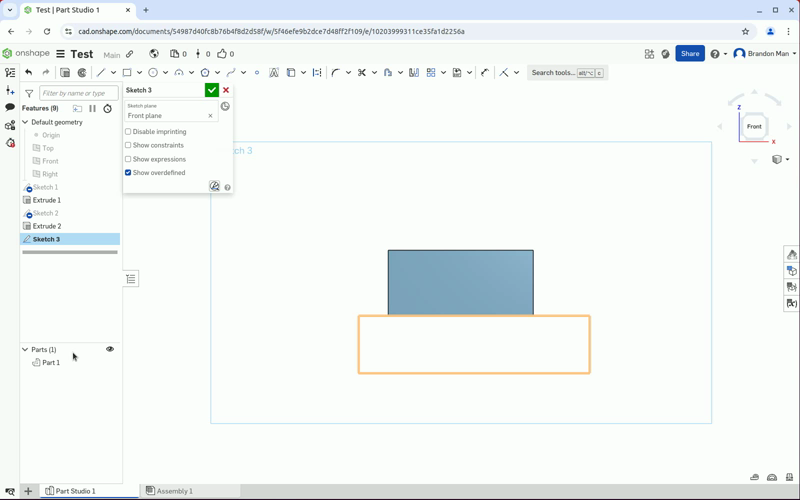
key(y)
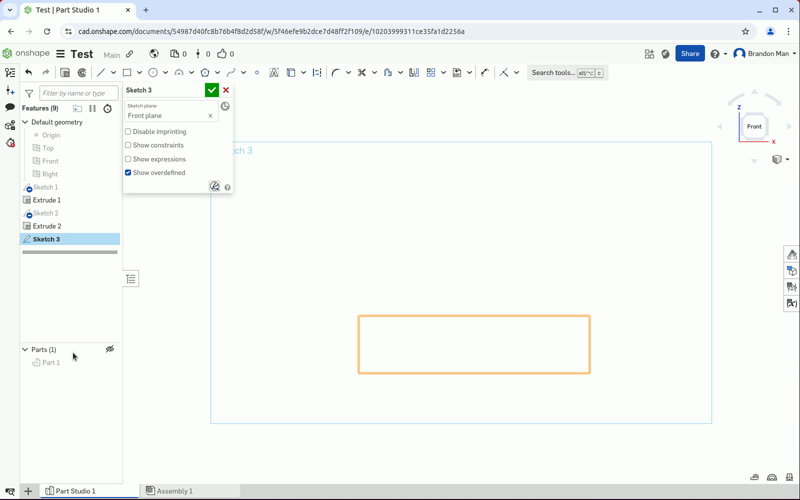
key(l)
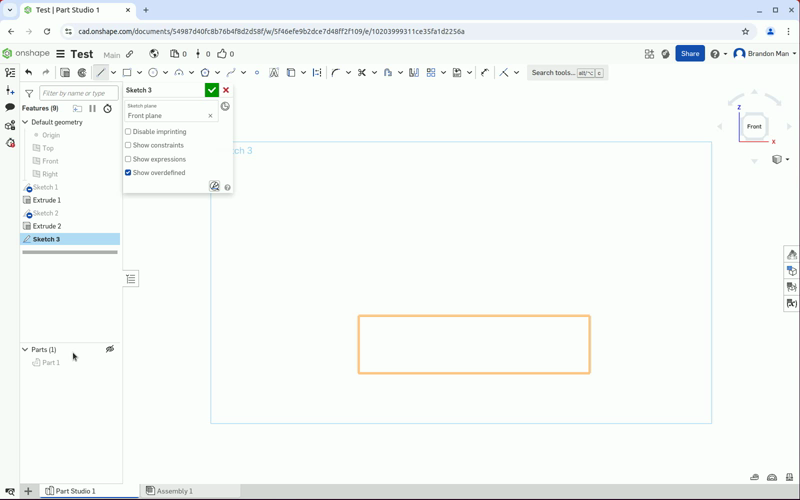
key_down(shift)
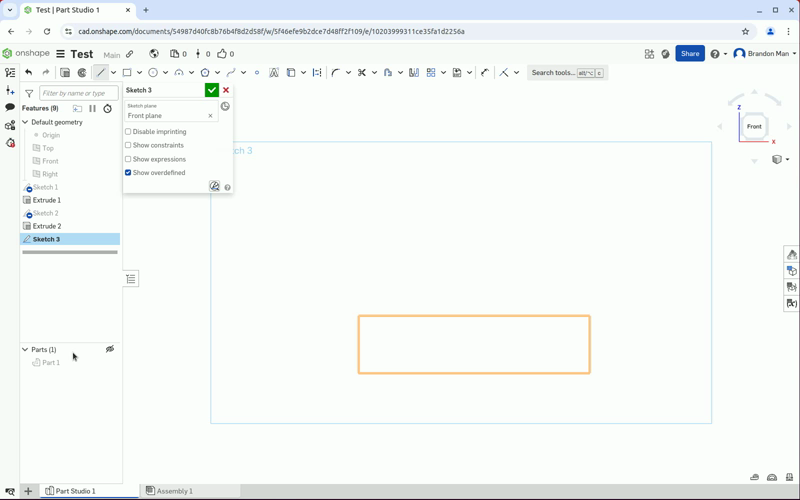
mouse_move(358, 250)
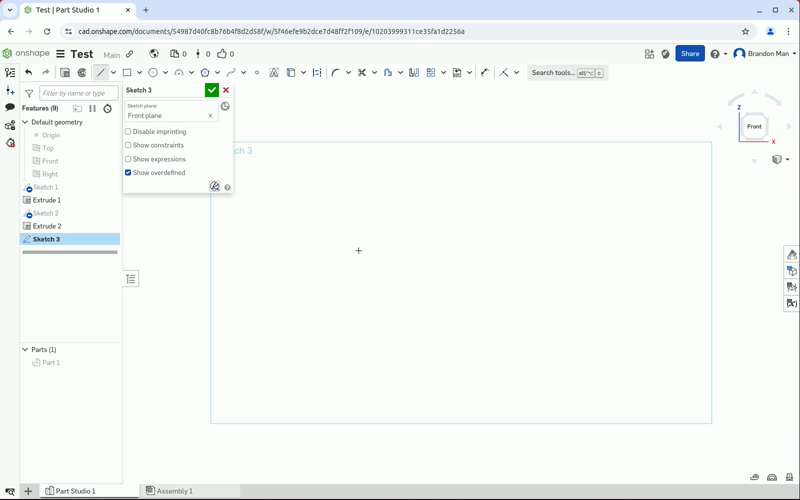
click(358, 250)
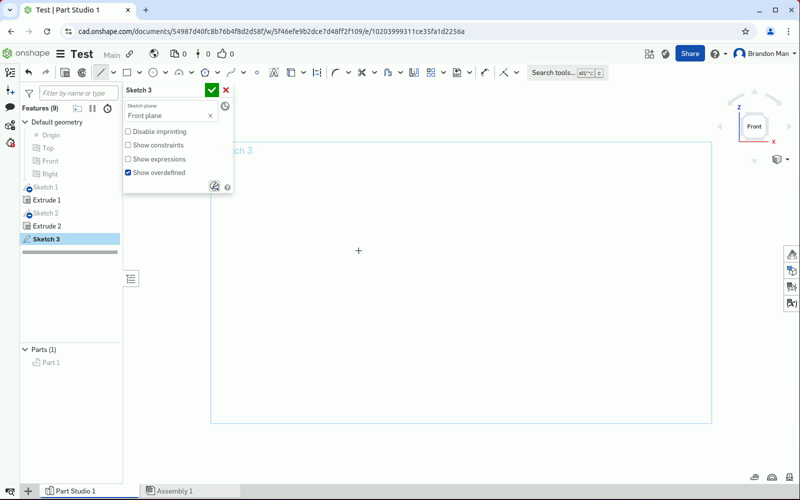
key_up(shift)
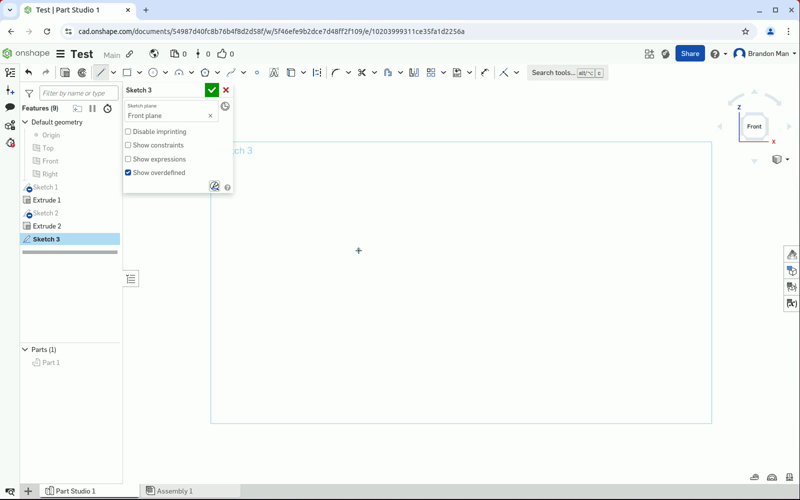
key_down(shift)
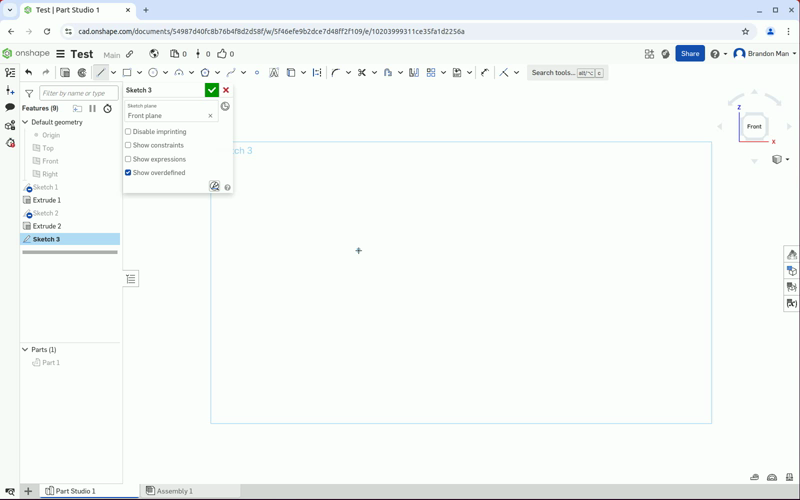
mouse_move(589, 250)
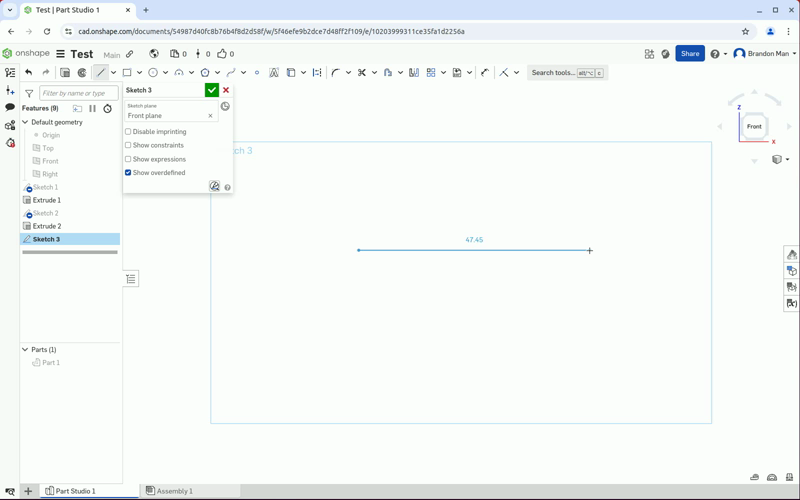
click(589, 250)
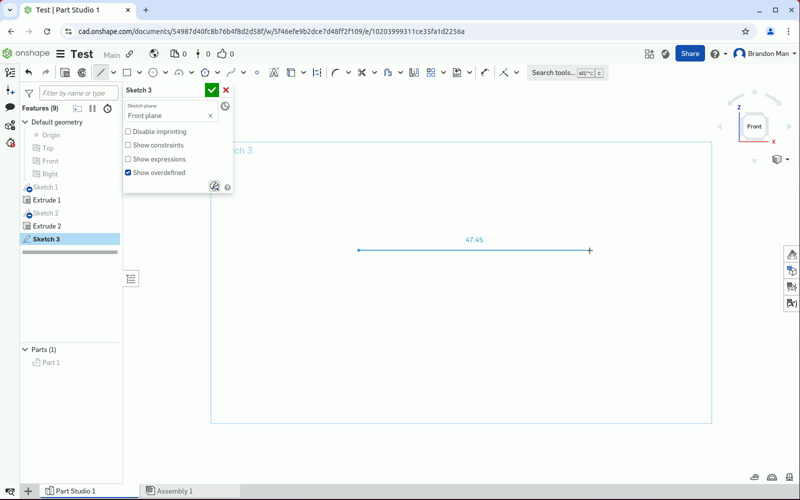
key_up(shift)
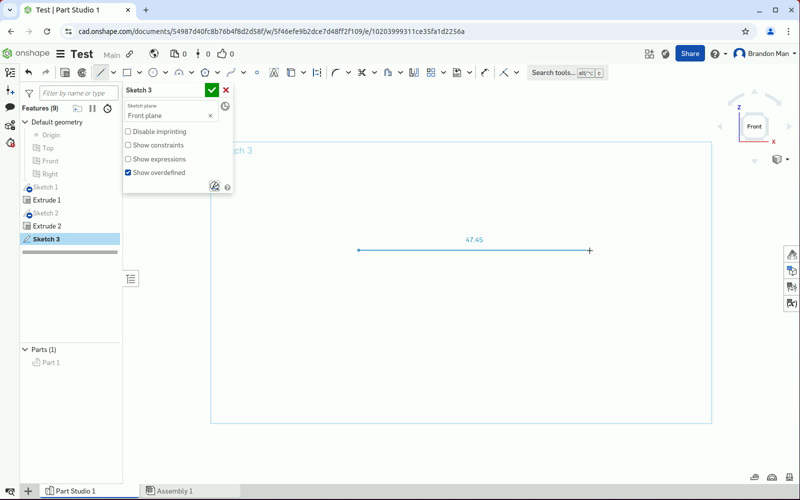
key_down(shift)
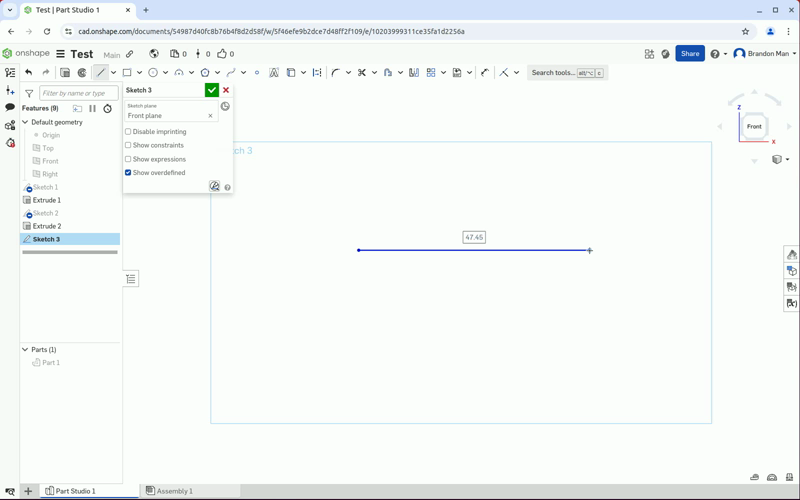
mouse_move(589, 250)
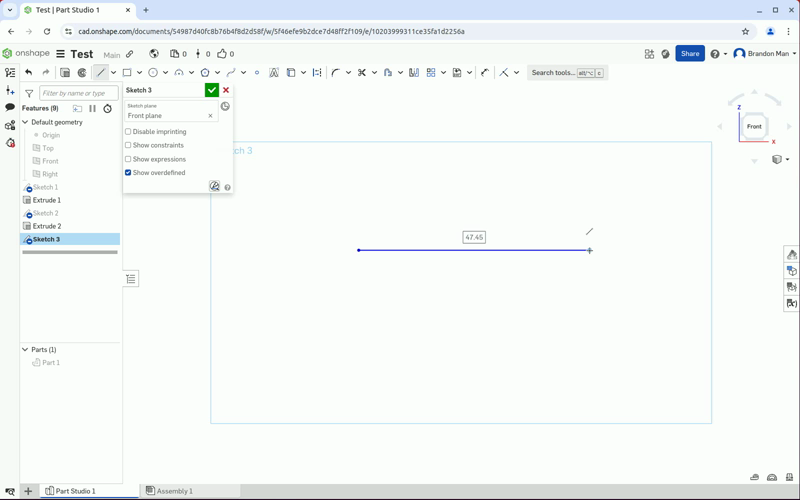
mouse_move(589, 201)
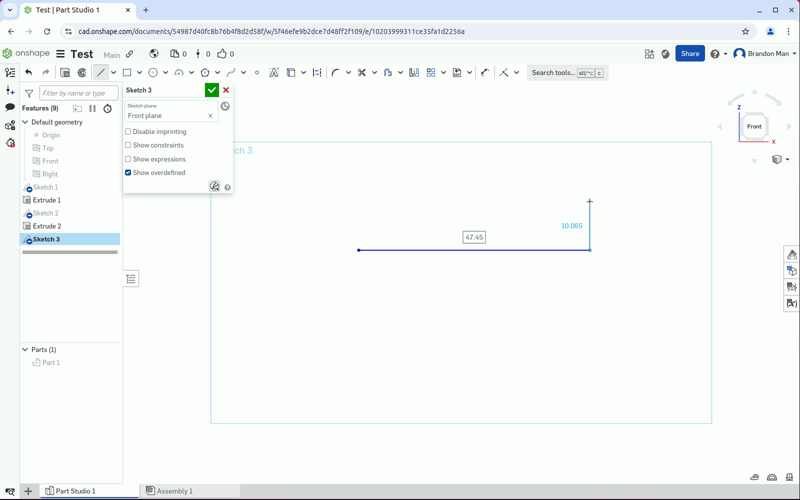
click(589, 201)
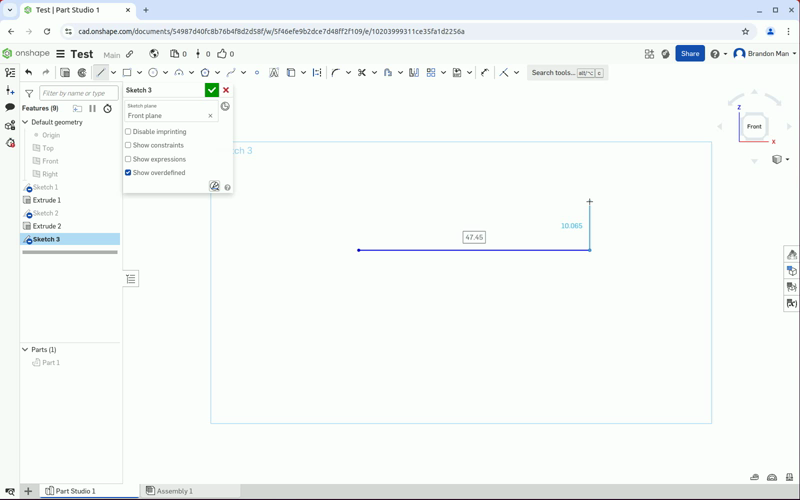
key_up(shift)
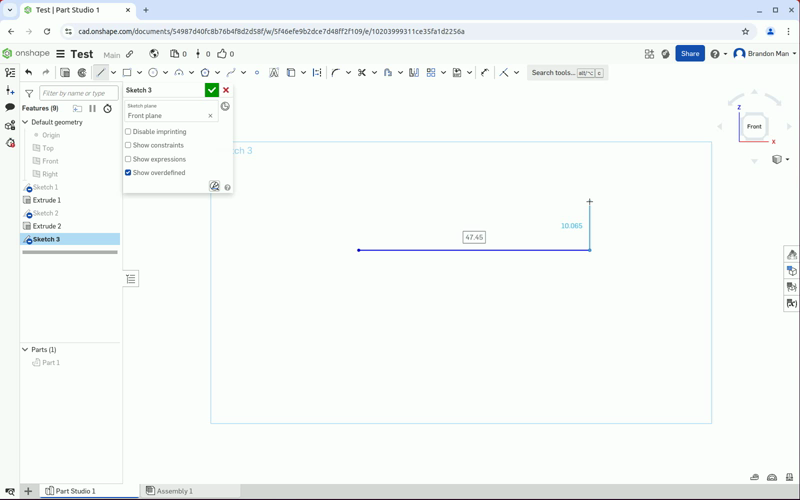
key_down(shift)
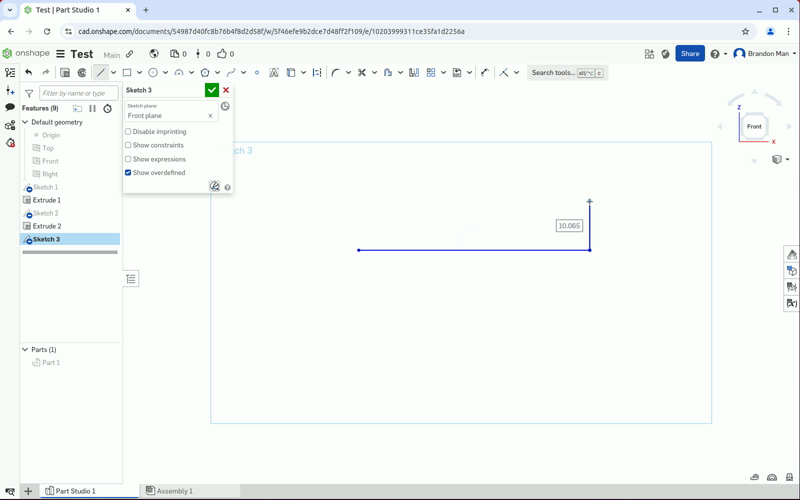
mouse_move(358, 201)
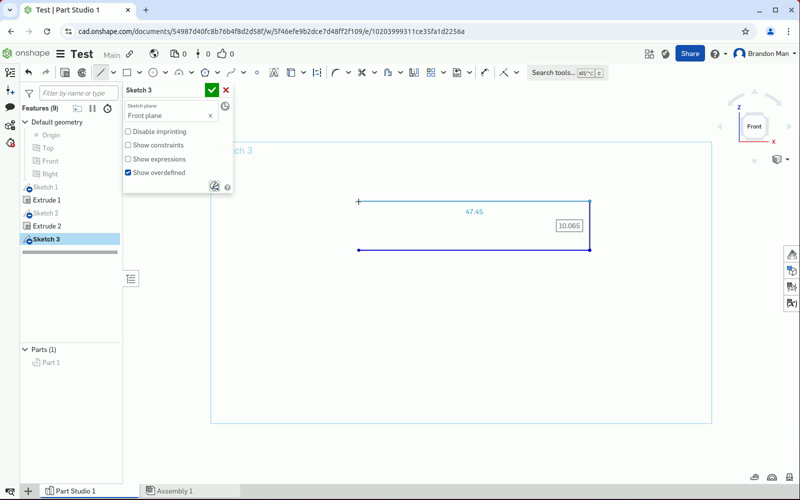
click(358, 201)
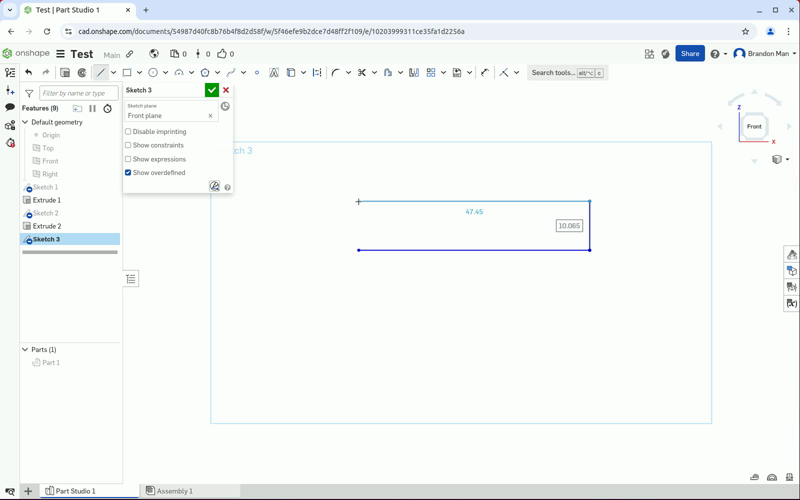
key_up(shift)
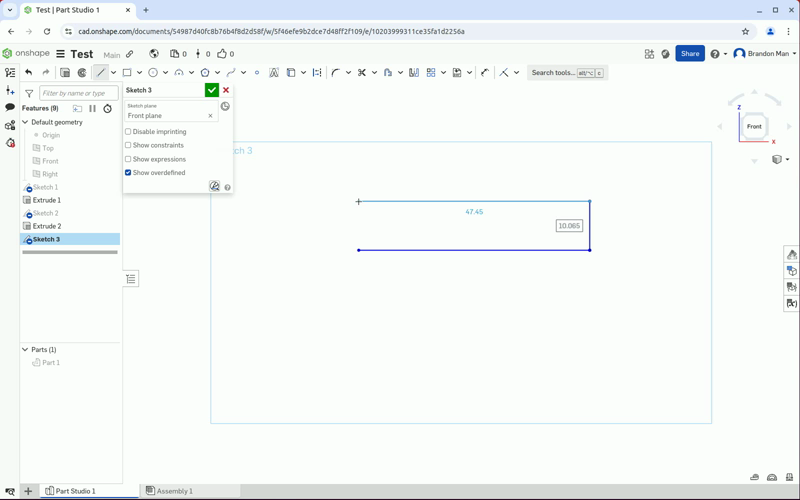
mouse_move(388, 201)
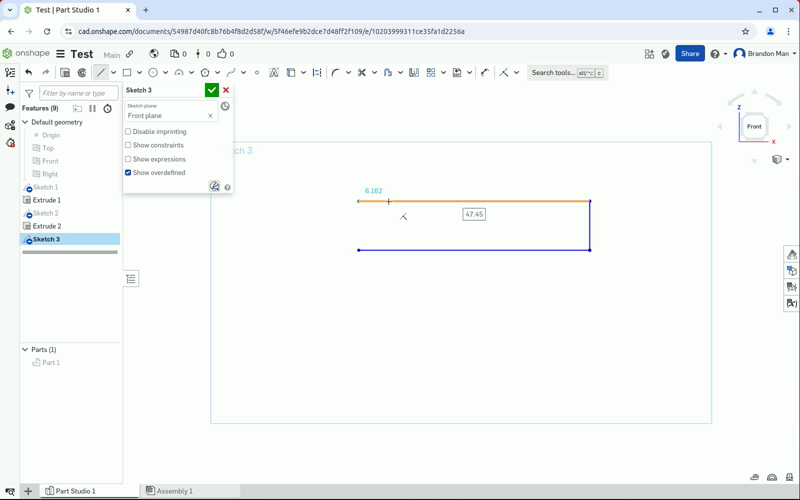
key_down(shift)
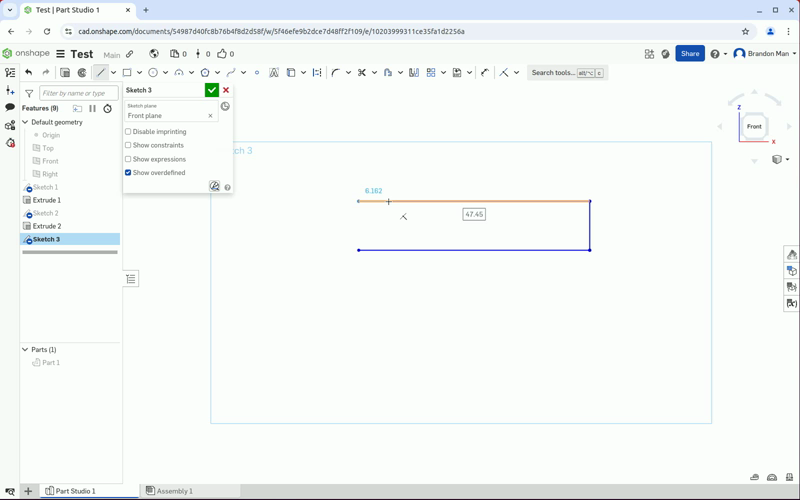
mouse_move(358, 250)
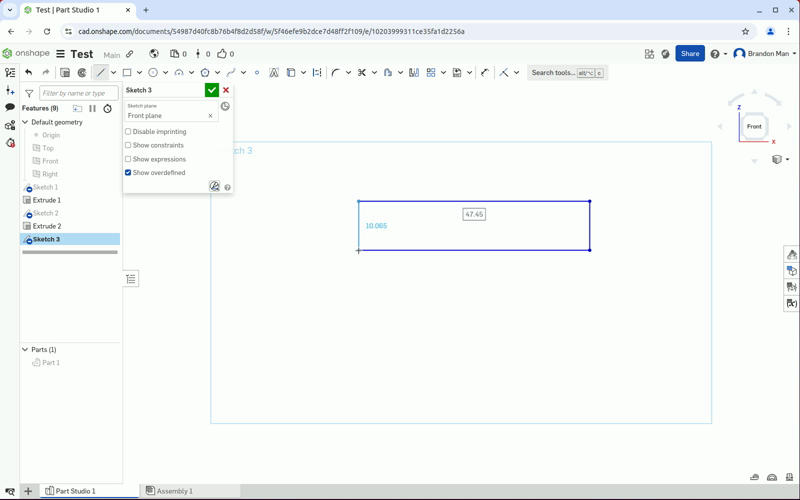
key_up(shift)
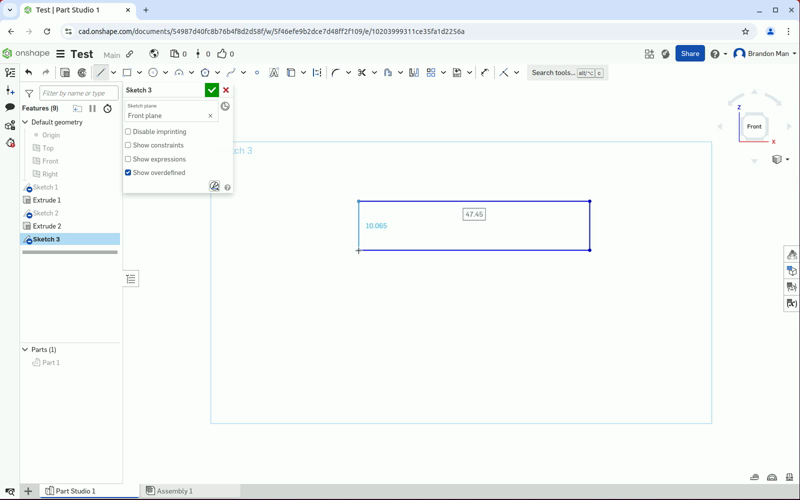
click(358, 250)
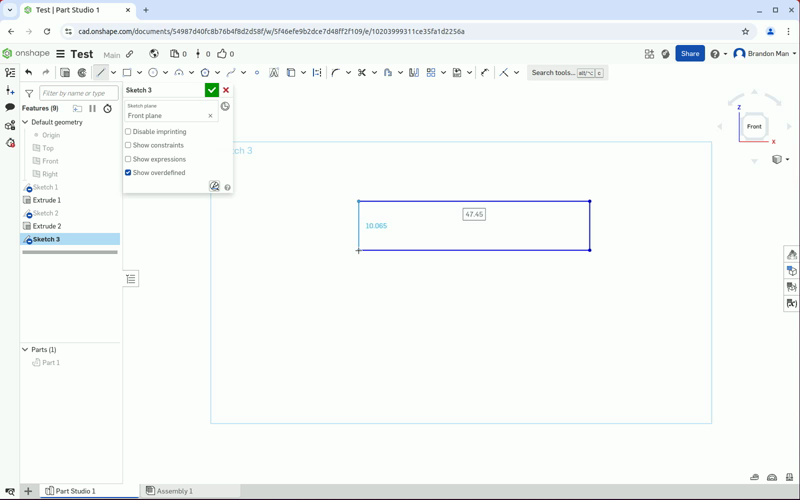
key(esc)
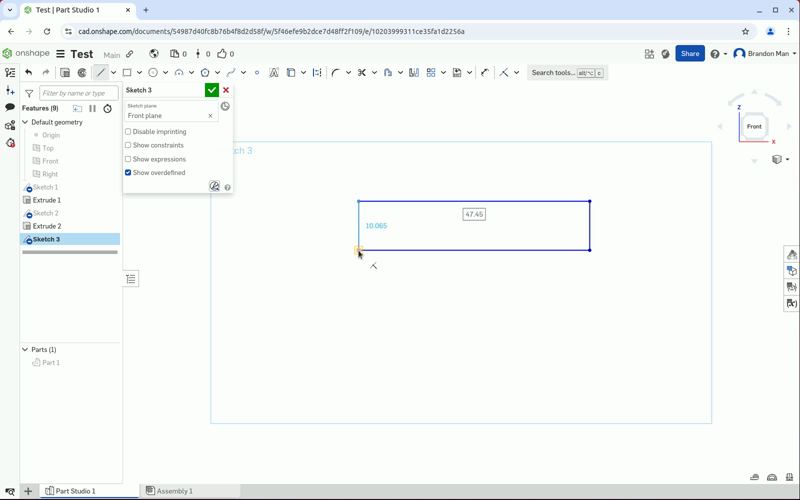
mouse_move(589, 241)
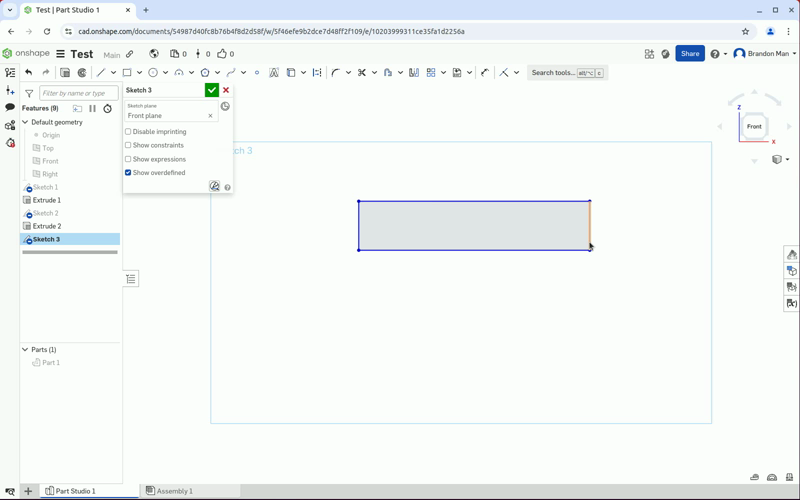
click(589, 241)
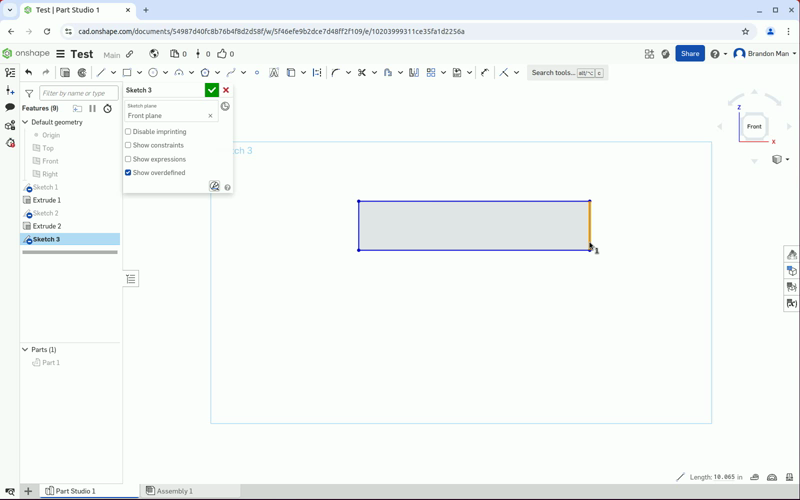
mouse_move(73, 352)
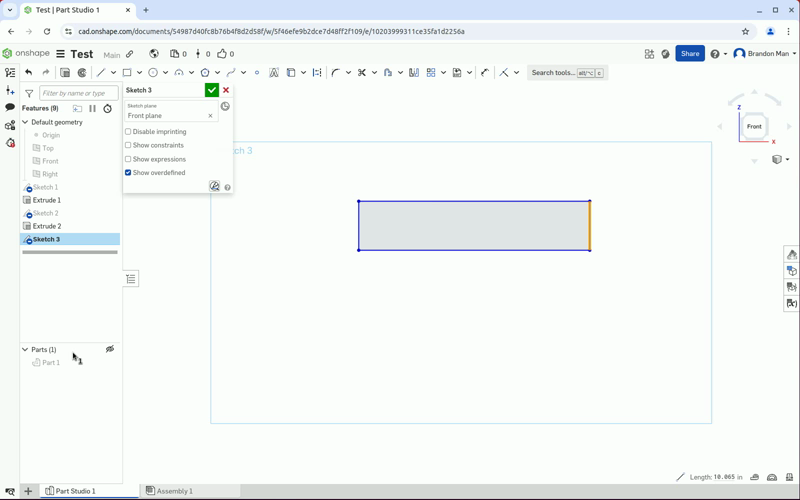
key(shift+y)
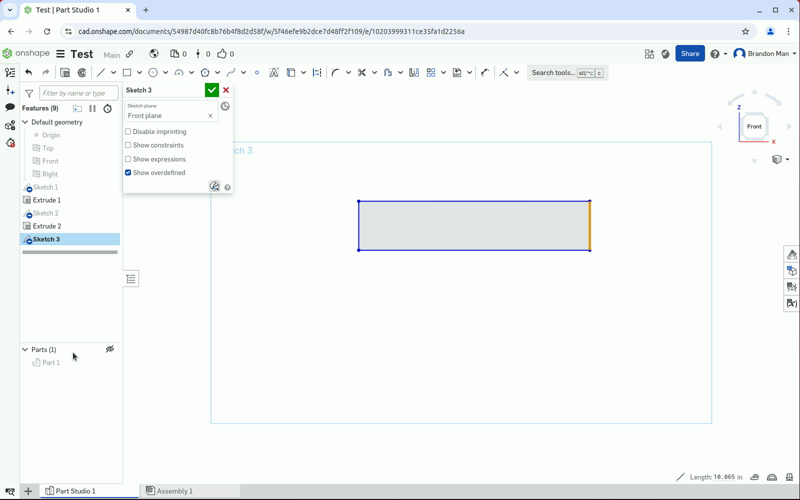
key(shift+e)
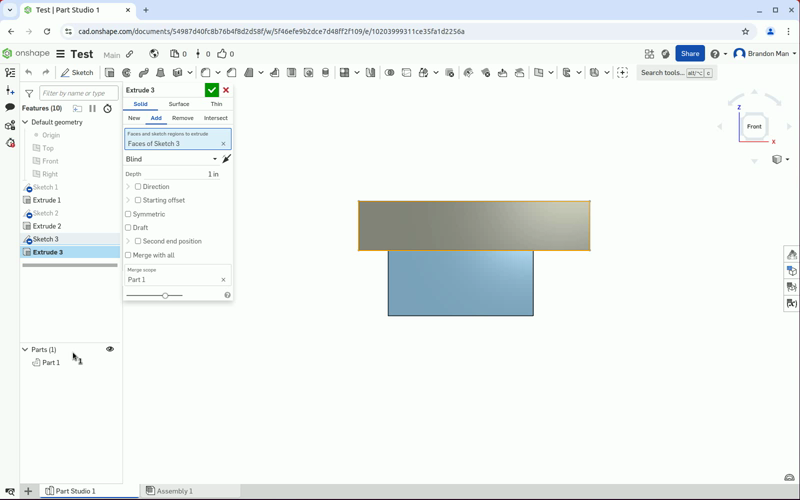
mouse_move(143, 106)
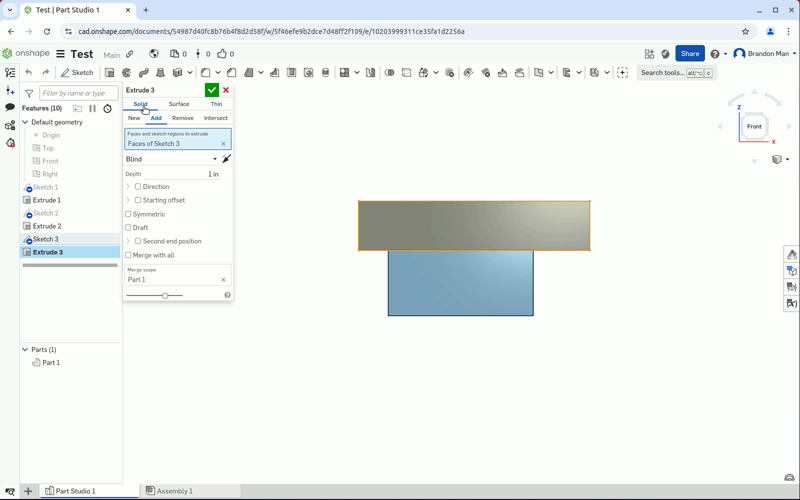
click(143, 106)
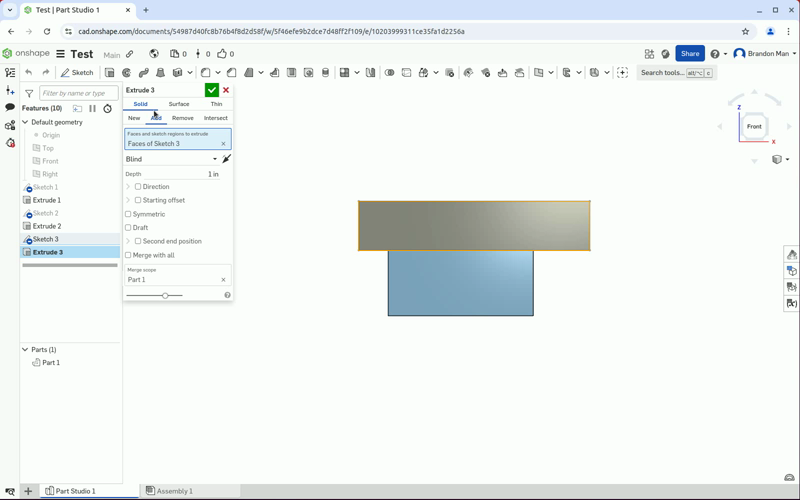
mouse_move(186, 120)
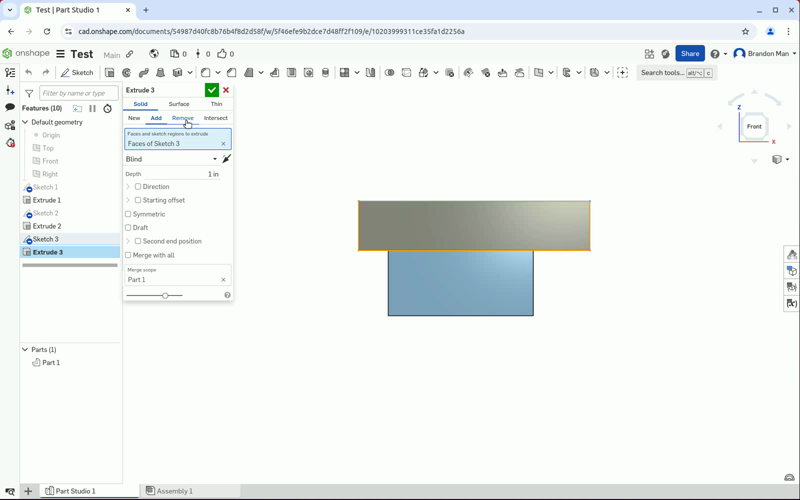
click(186, 120)
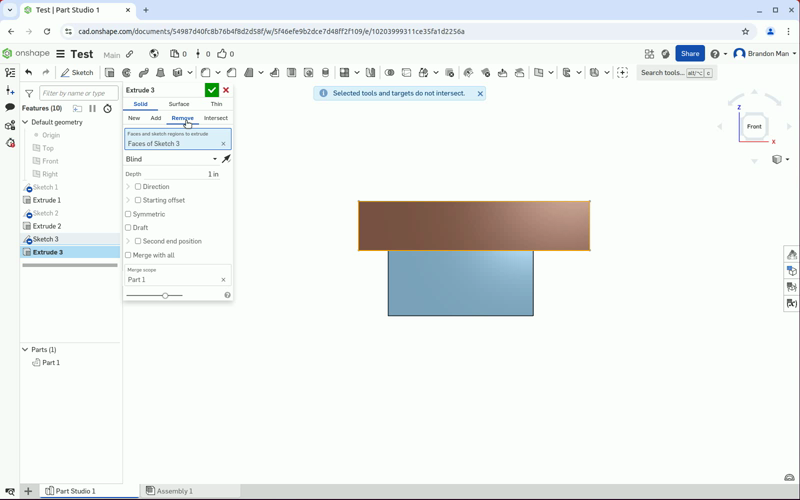
key(tab, 4)
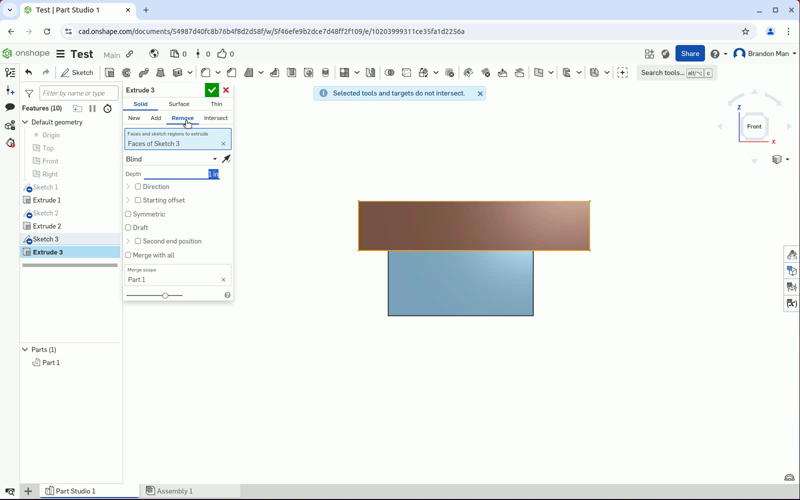
text(-24.553)
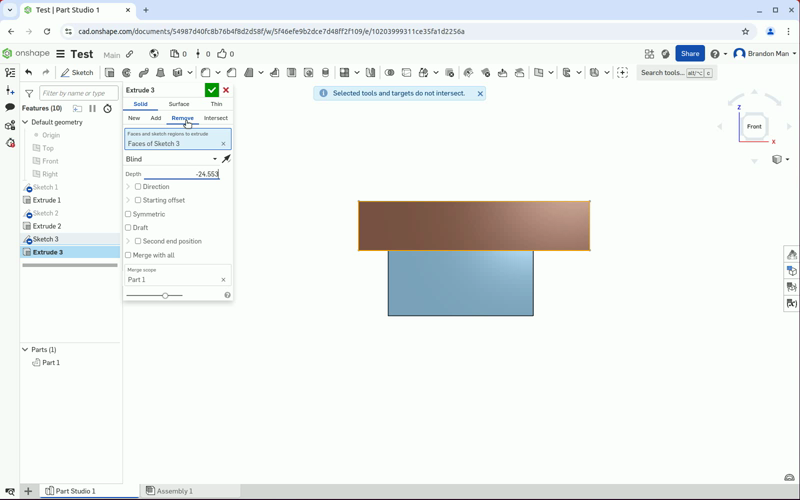
key(tab, 6)
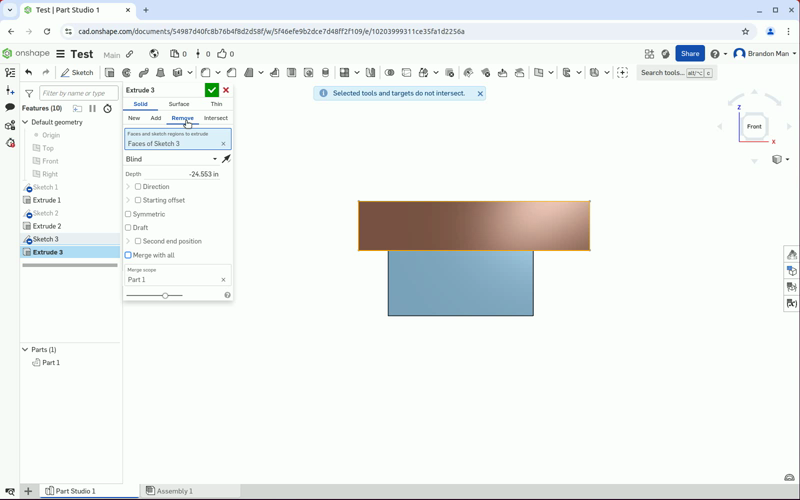
key(space)
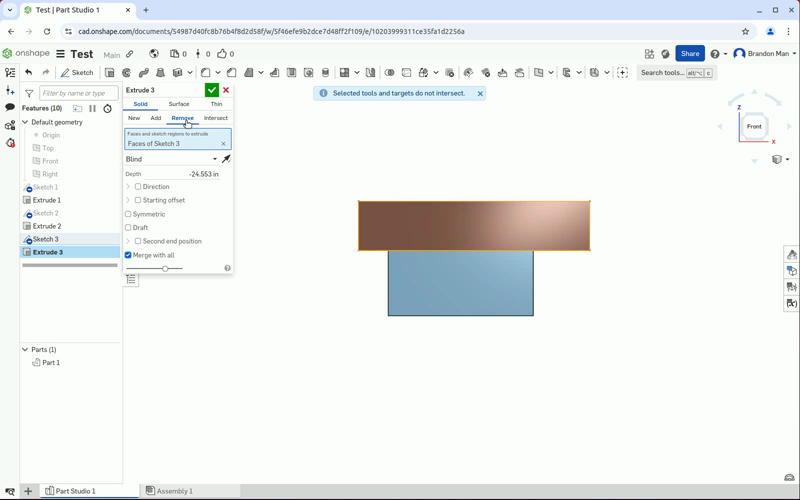
key(enter)
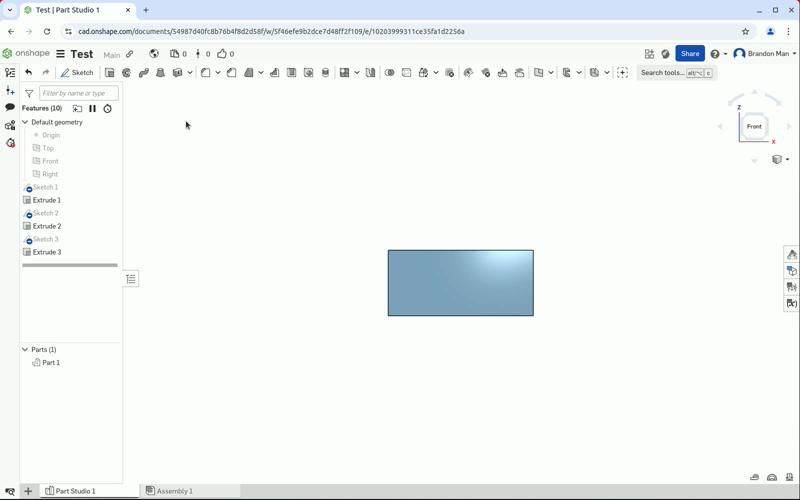
key(shift+h)
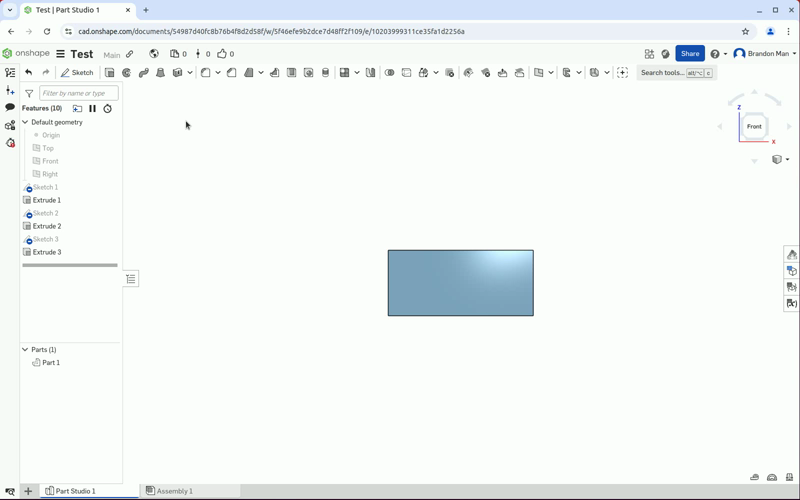
key(shift+h)
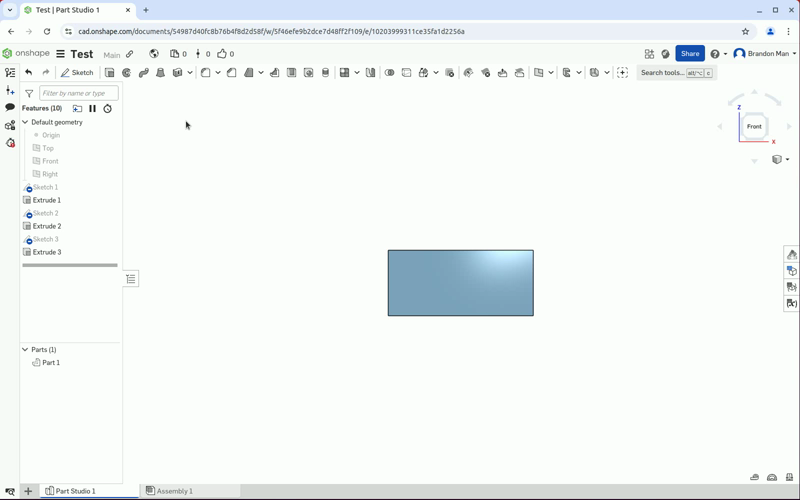
mouse_move(73, 189)
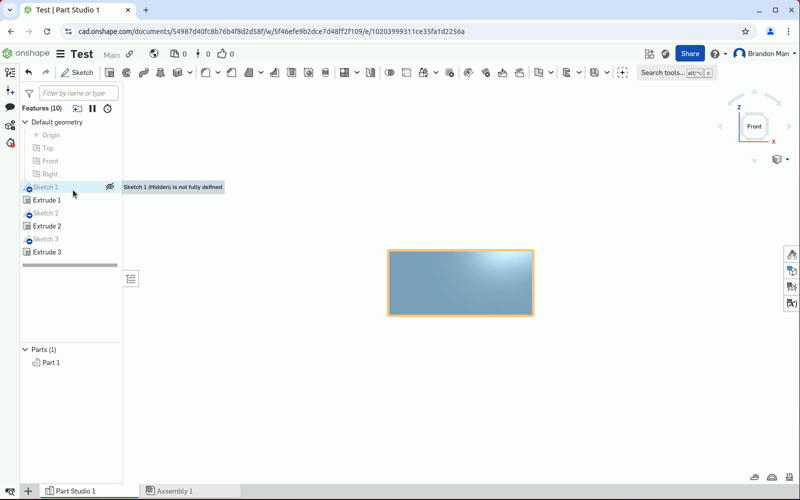
click(73, 189)
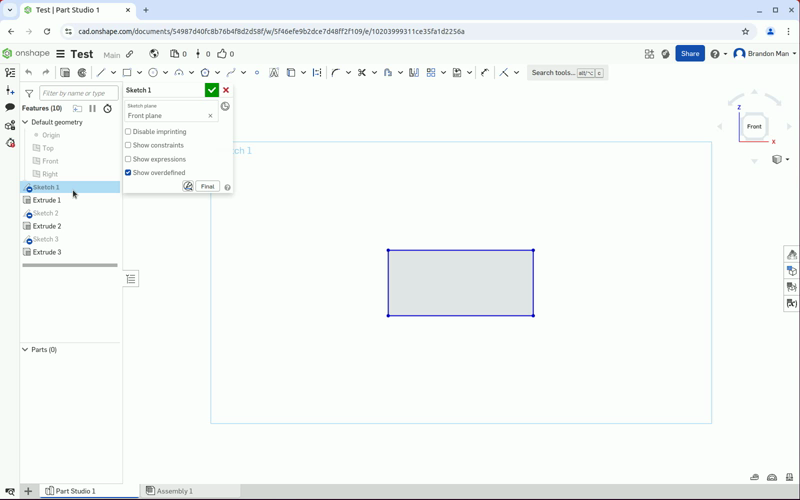
mouse_move(229, 92)
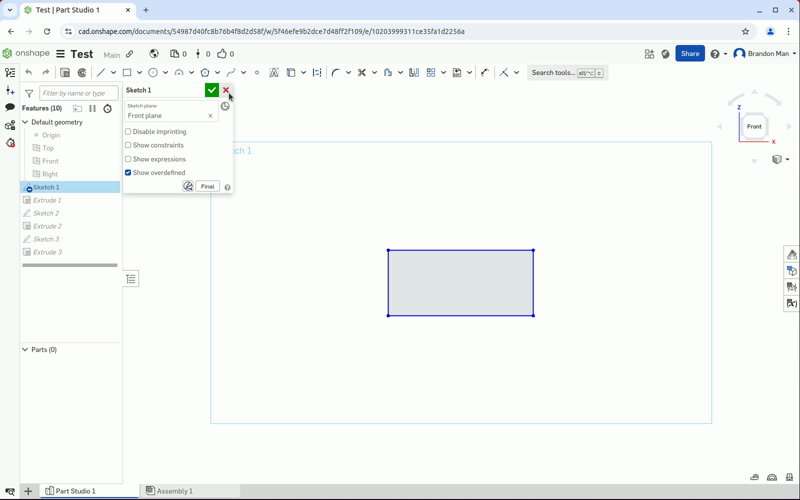
click(229, 92)
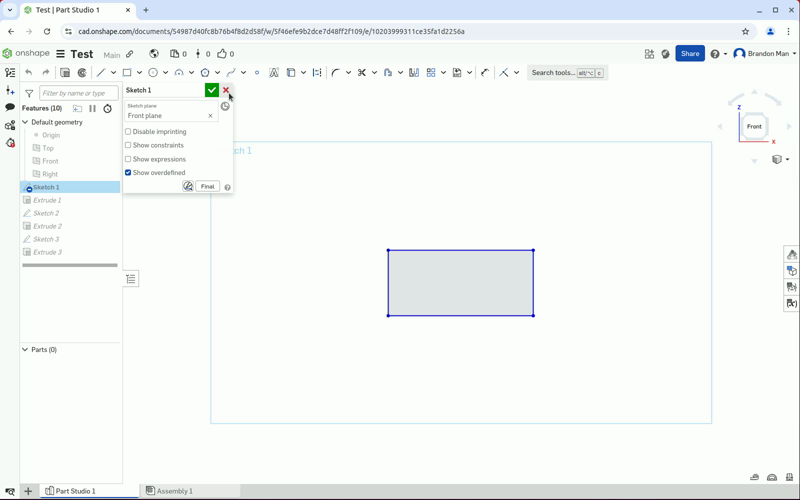
key(shift+s)
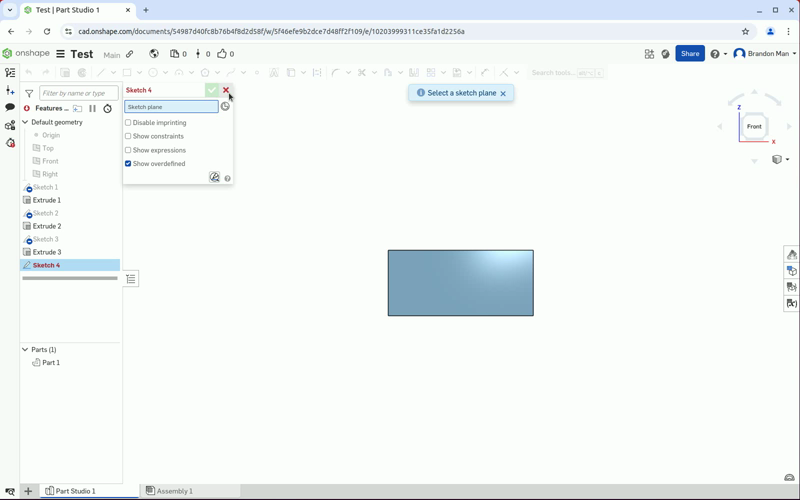
mouse_move(73, 163)
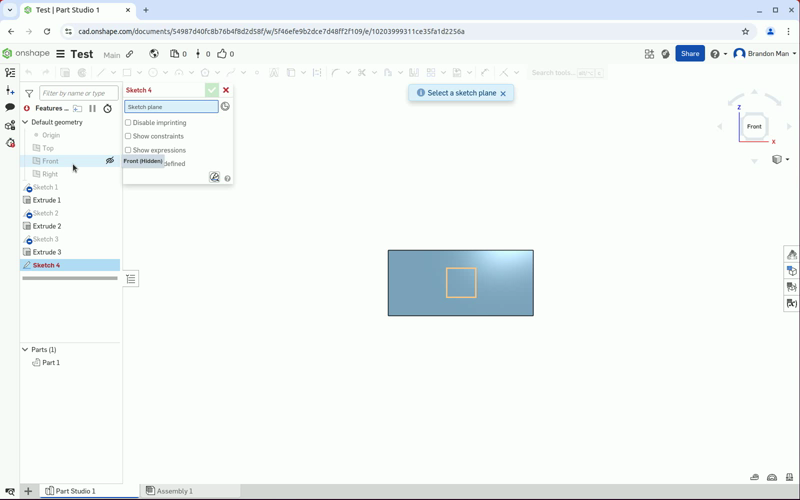
click(73, 163)
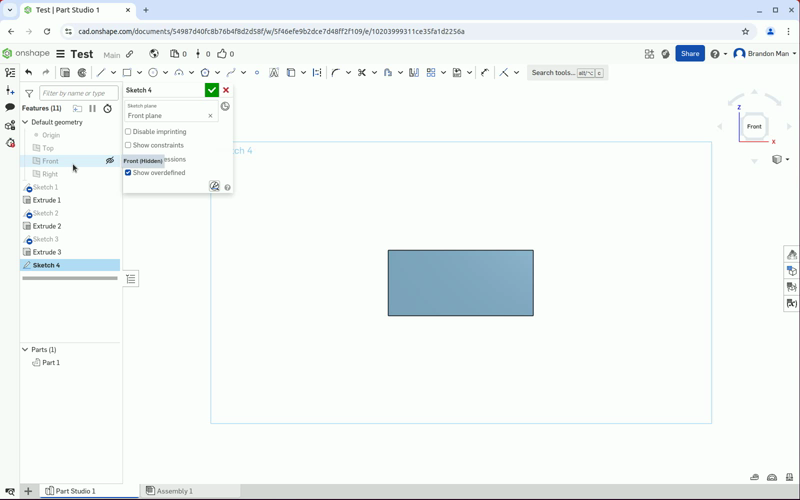
mouse_move(73, 352)
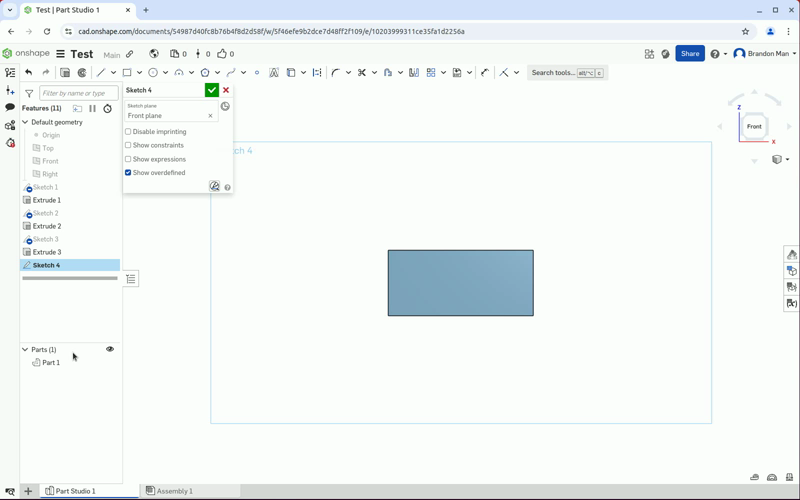
key(y)
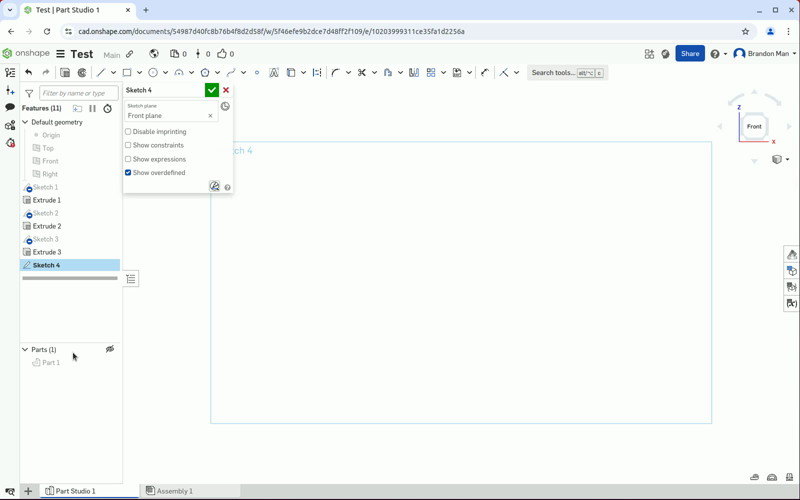
key(l)
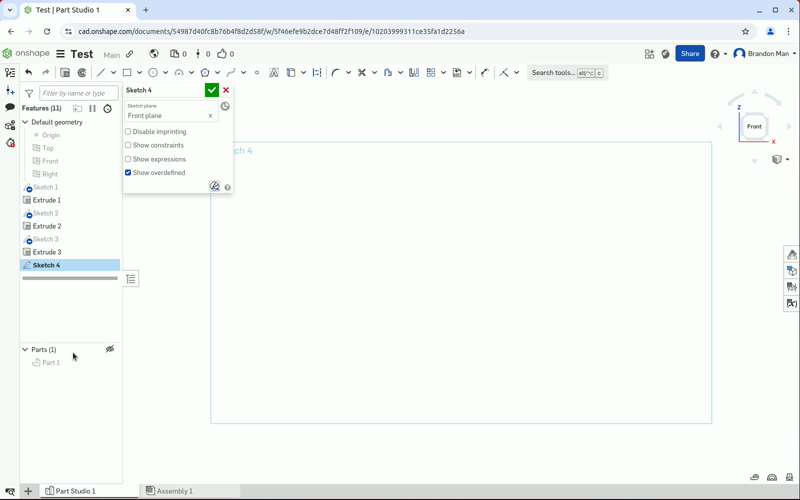
key_down(shift)
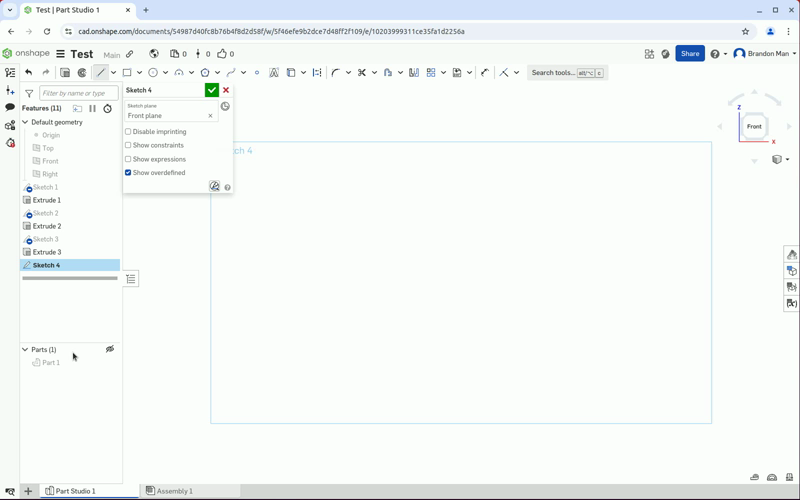
mouse_move(344, 249)
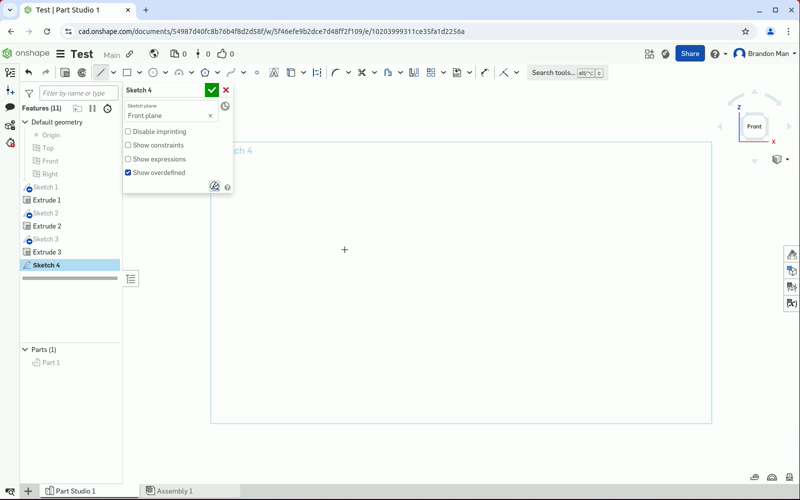
click(344, 249)
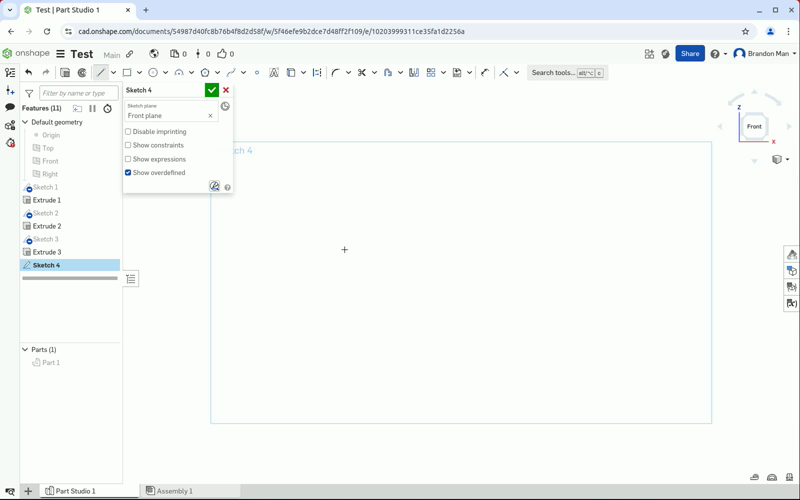
key_up(shift)
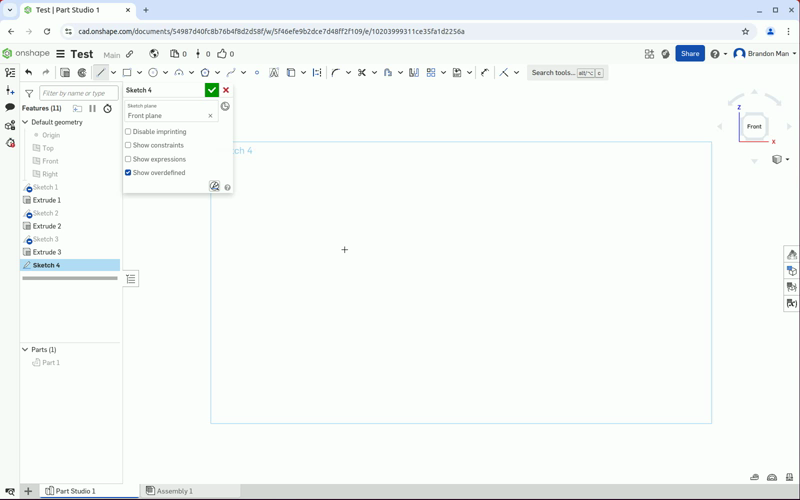
key_down(shift)
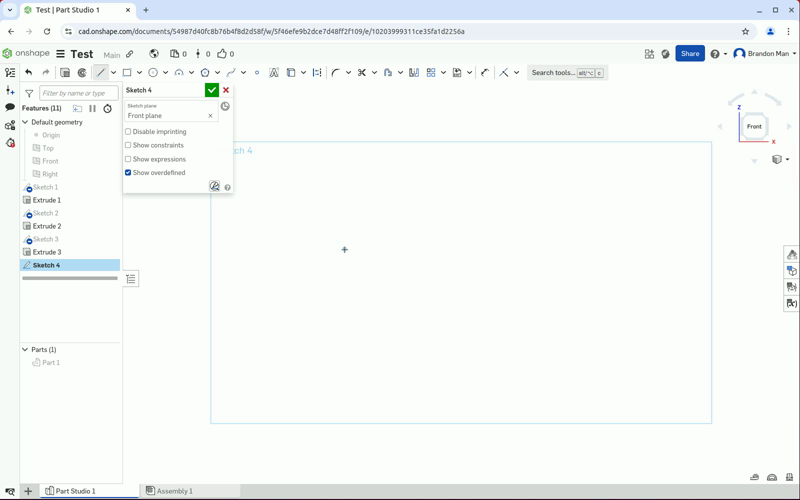
mouse_move(374, 249)
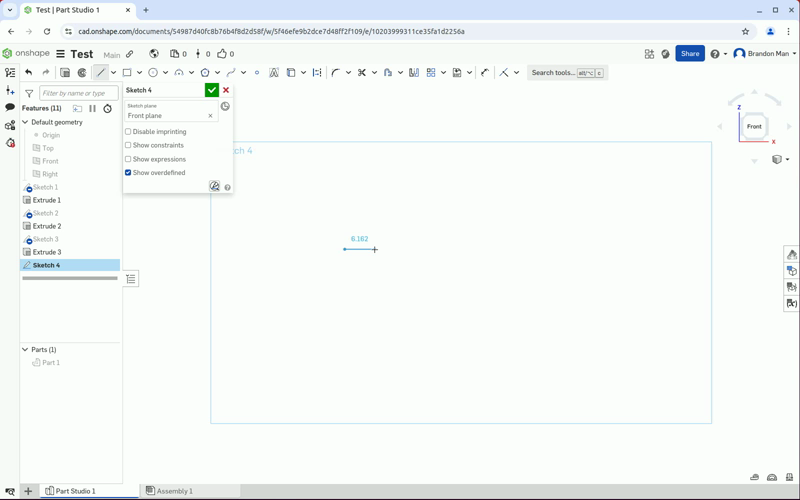
mouse_move(376, 249)
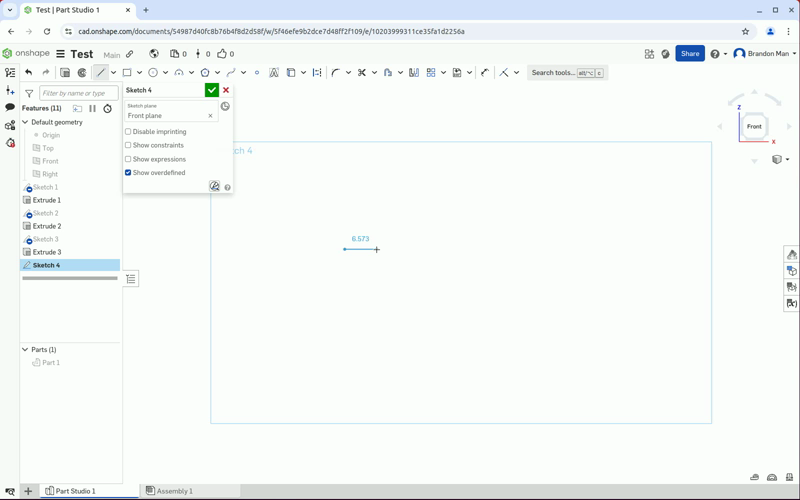
click(376, 249)
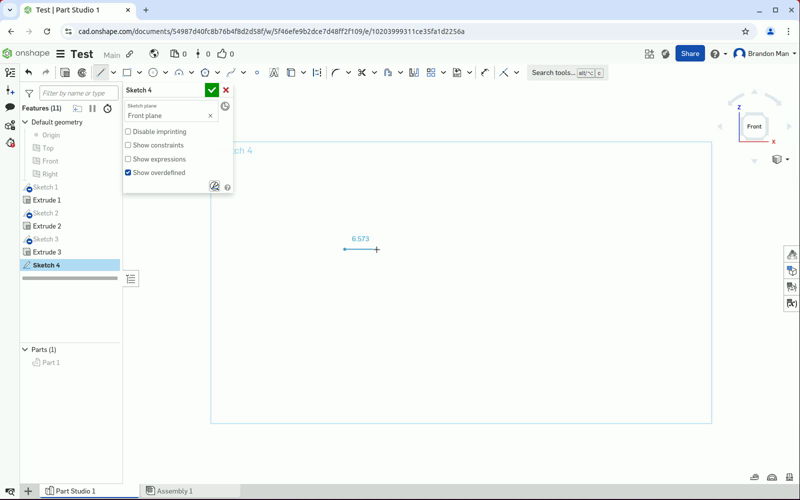
key_up(shift)
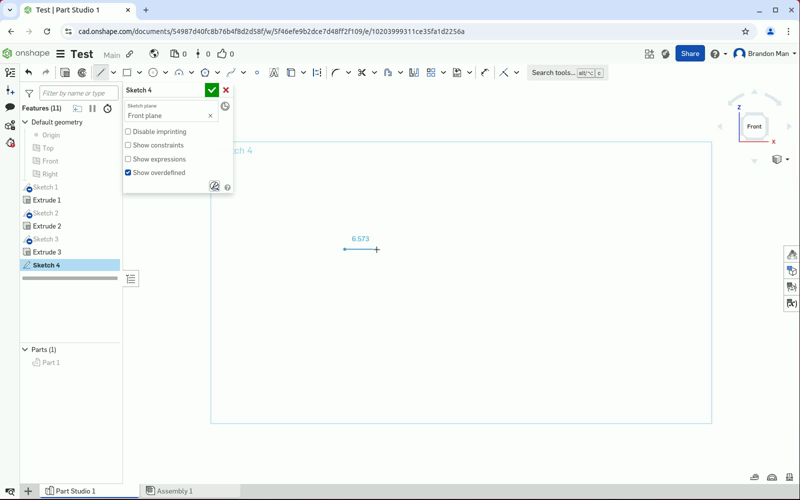
key_down(shift)
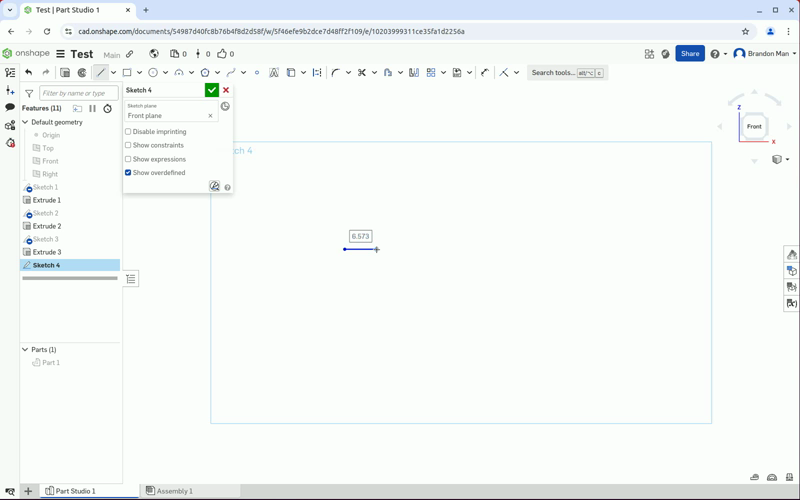
mouse_move(406, 249)
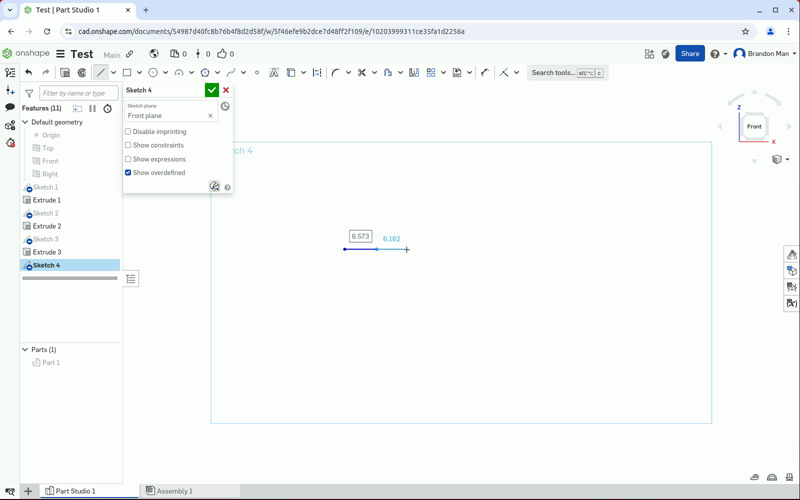
mouse_move(376, 198)
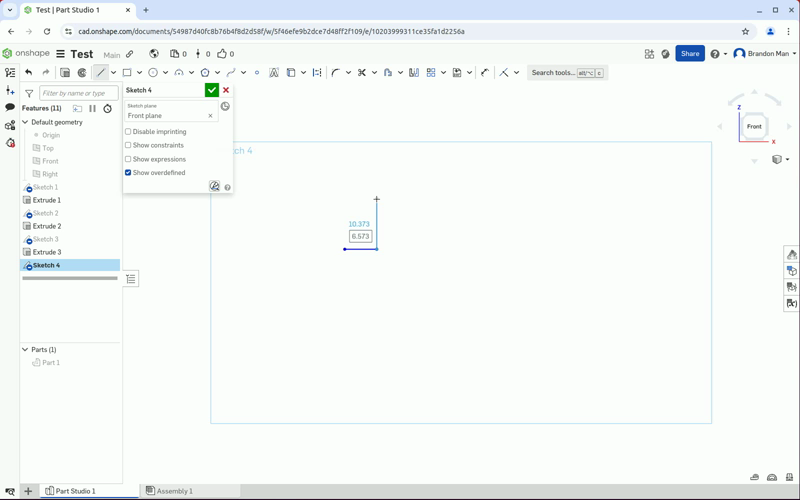
click(376, 198)
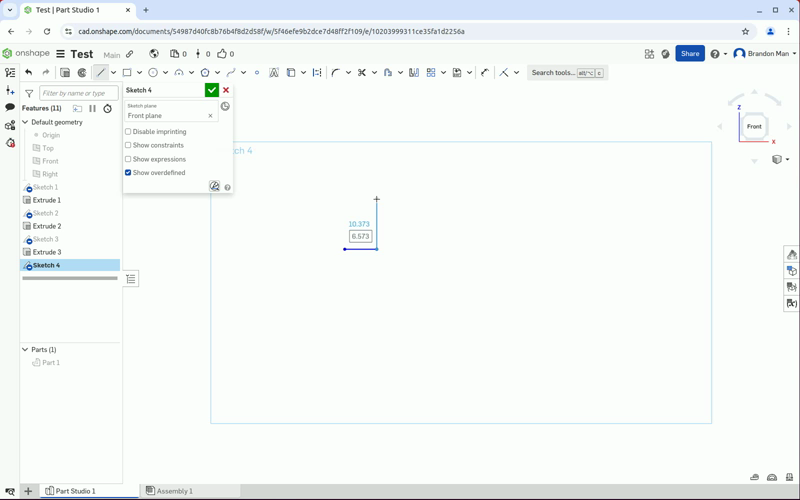
key_up(shift)
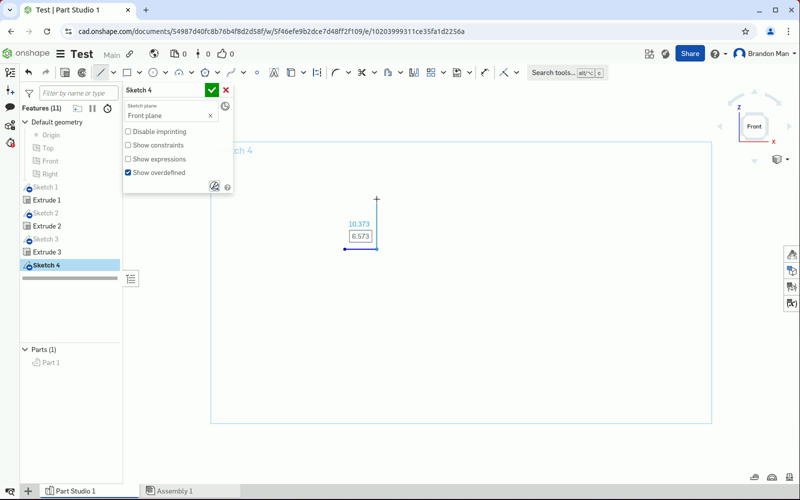
key_down(shift)
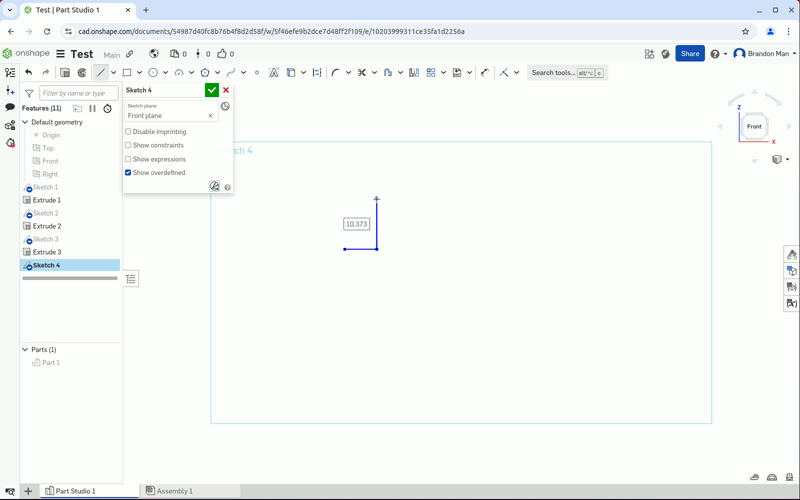
mouse_move(406, 198)
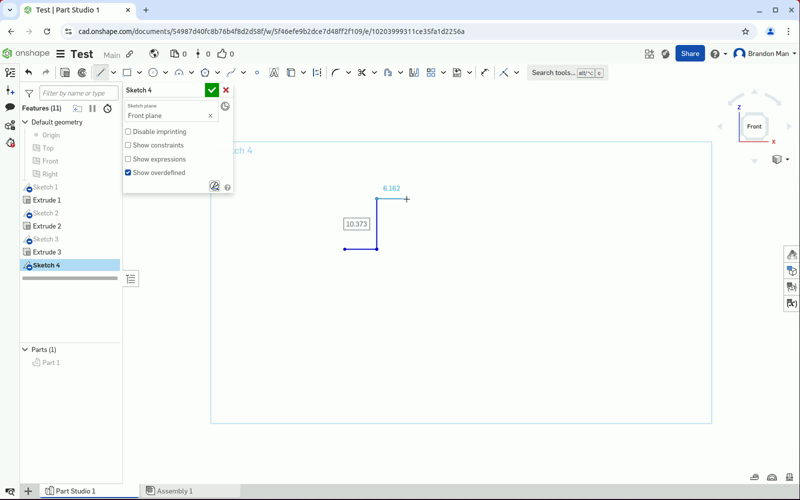
mouse_move(344, 198)
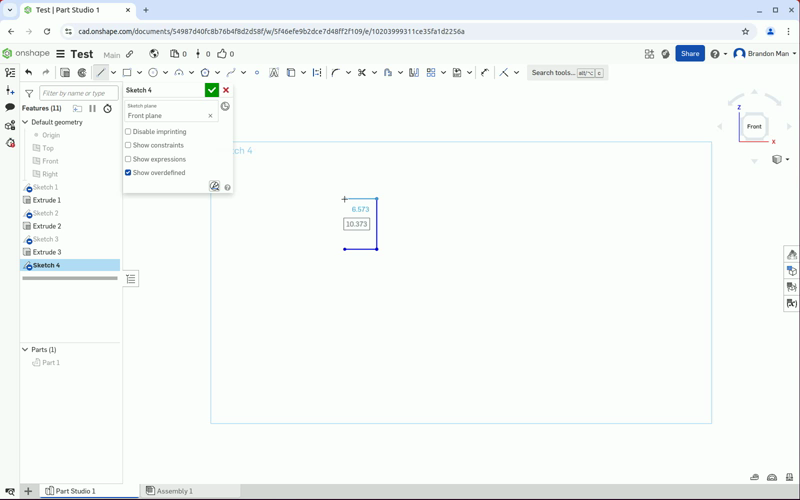
click(344, 198)
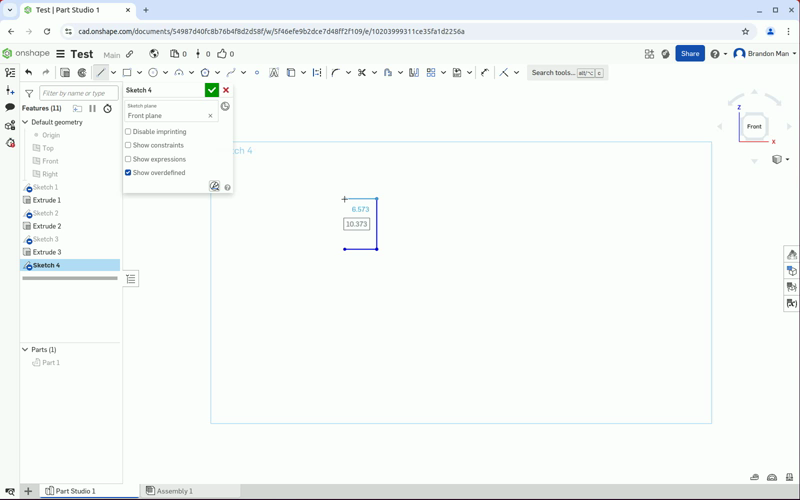
key_up(shift)
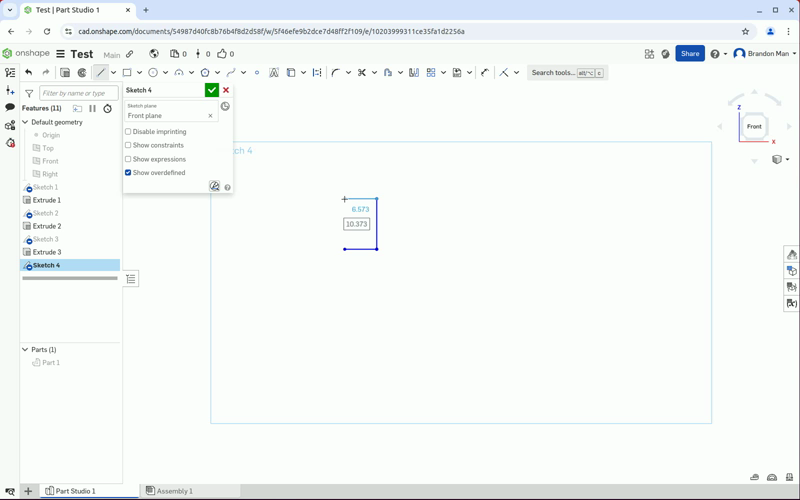
mouse_move(374, 198)
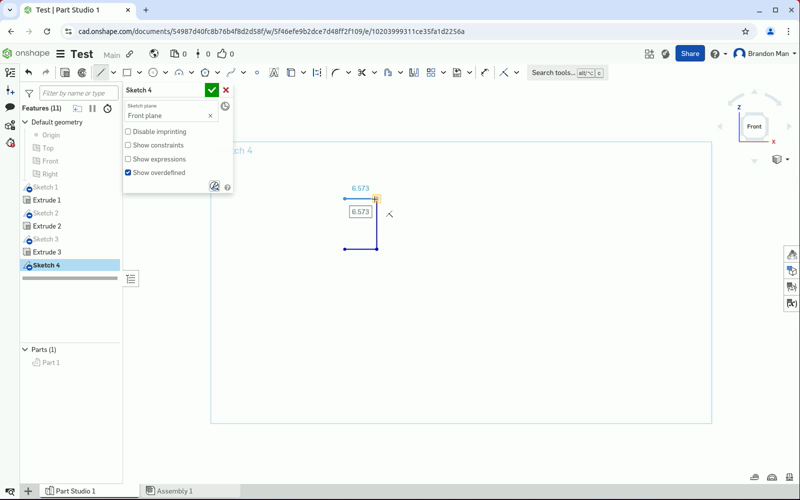
key_down(shift)
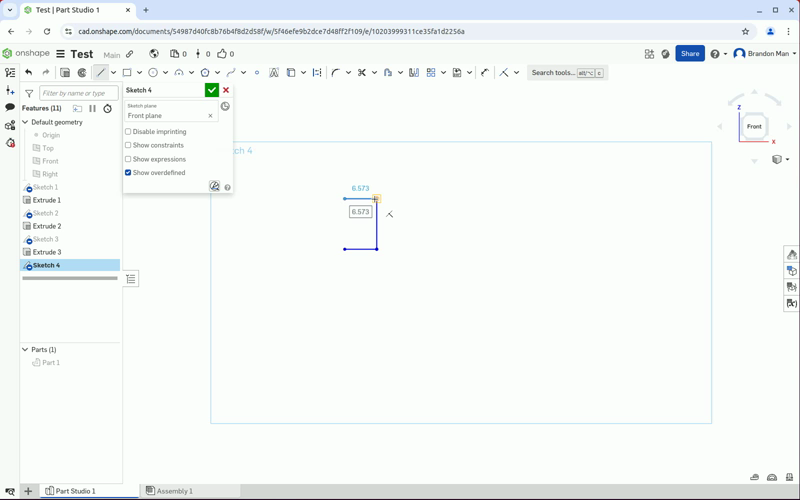
mouse_move(344, 249)
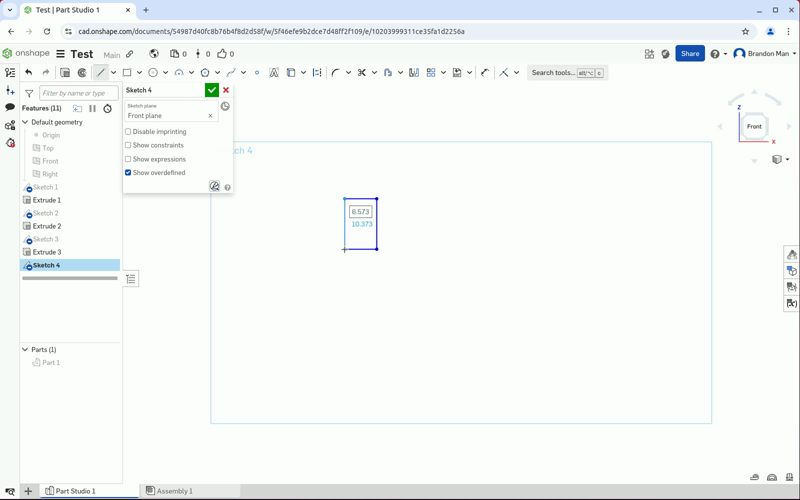
key_up(shift)
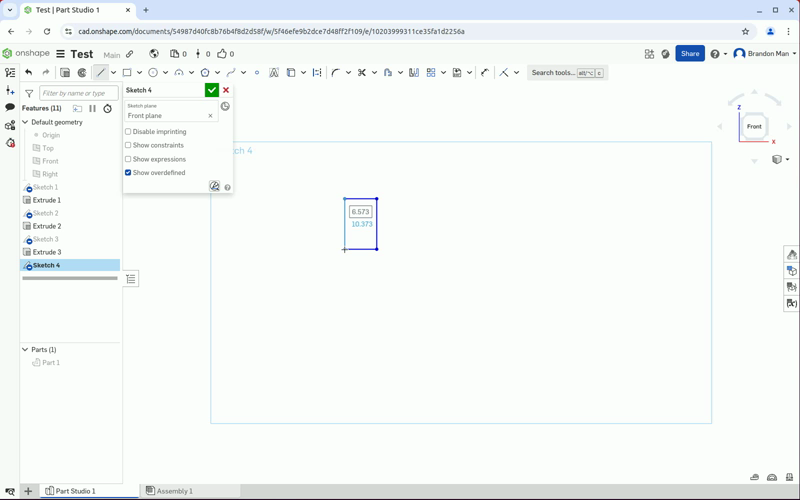
click(344, 249)
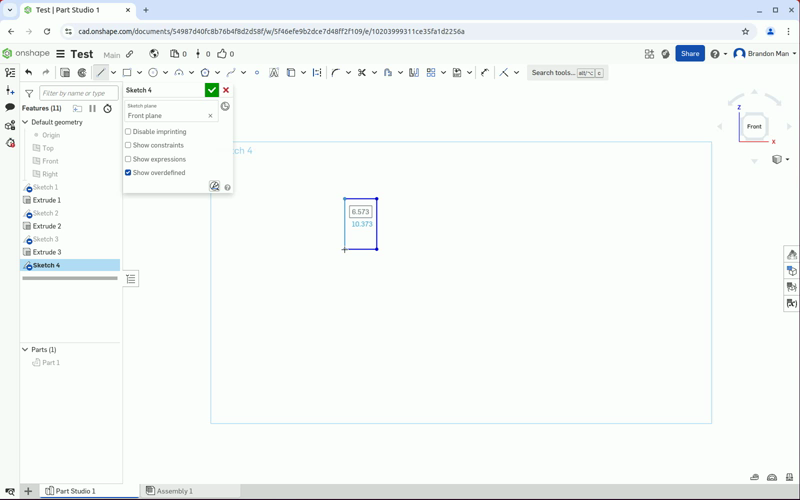
key(esc)
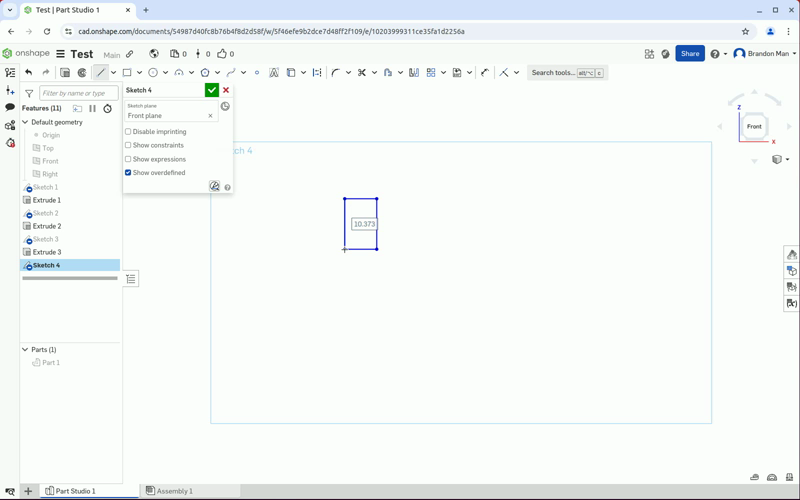
mouse_move(348, 226)
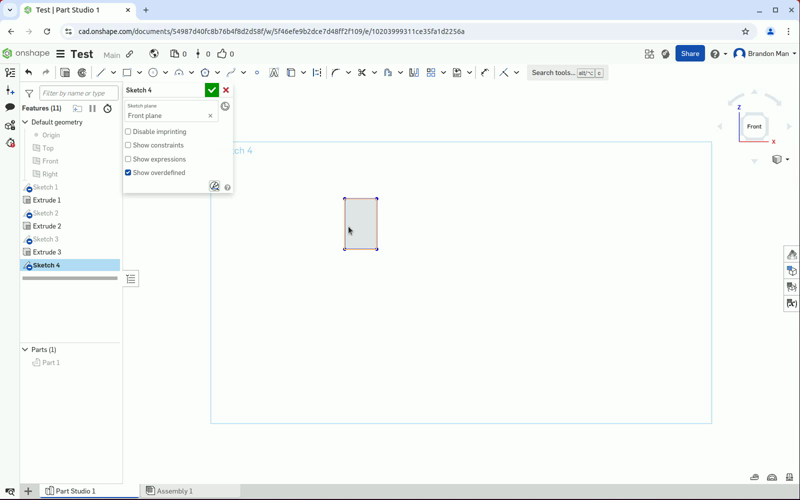
scroll(6)
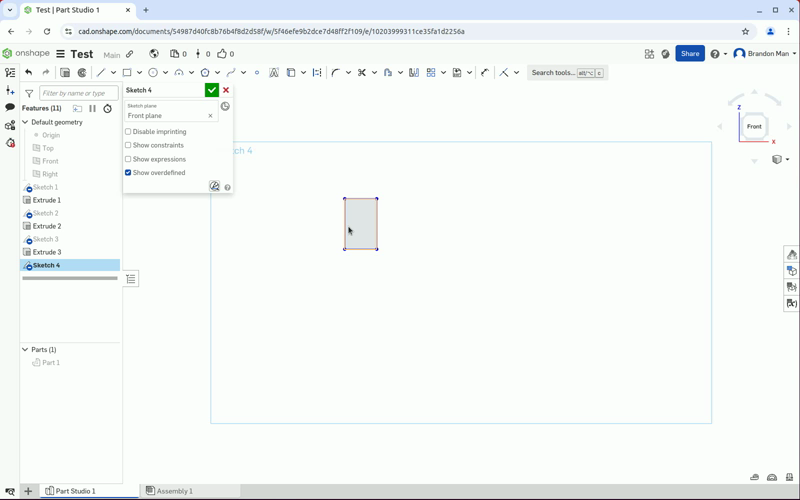
scroll(6)
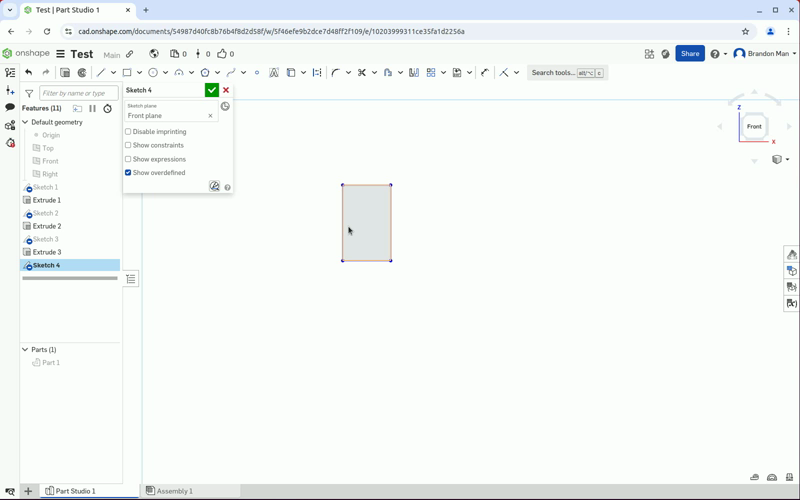
scroll(6)
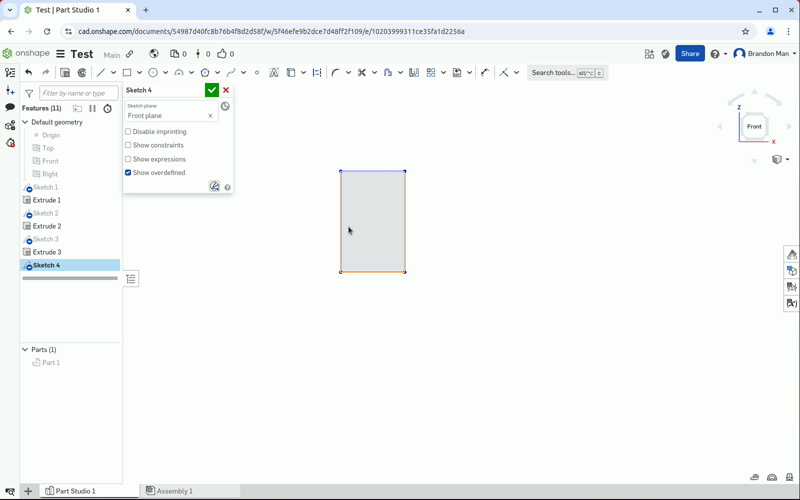
scroll(6)
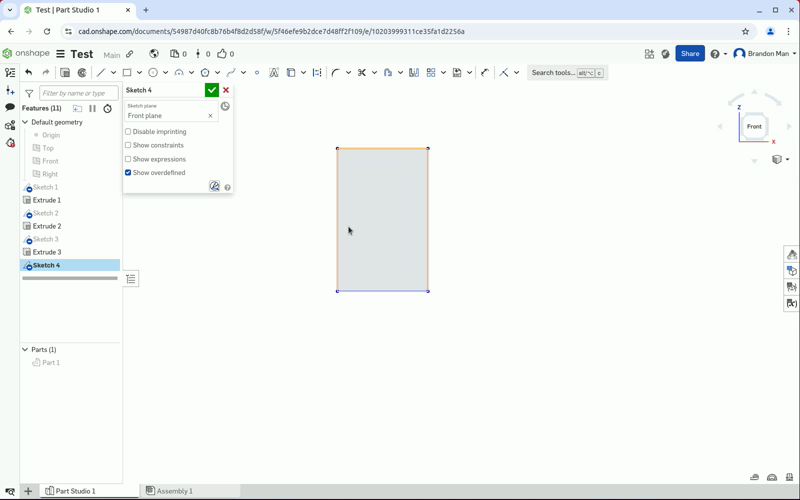
scroll(6)
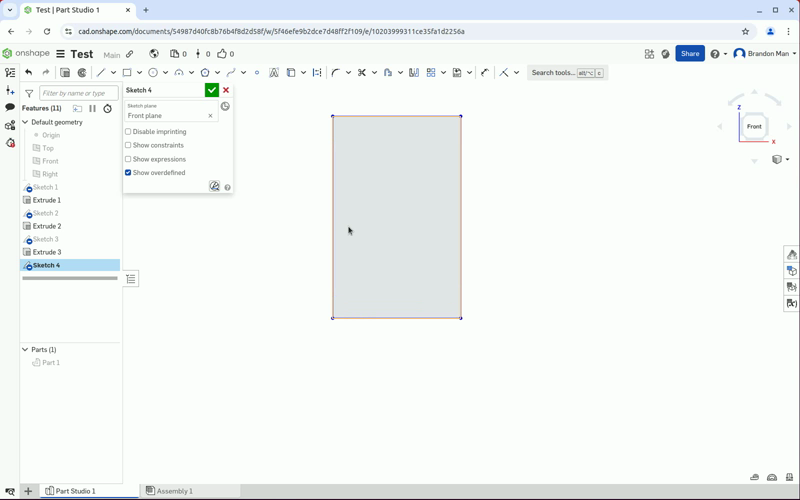
scroll(6)
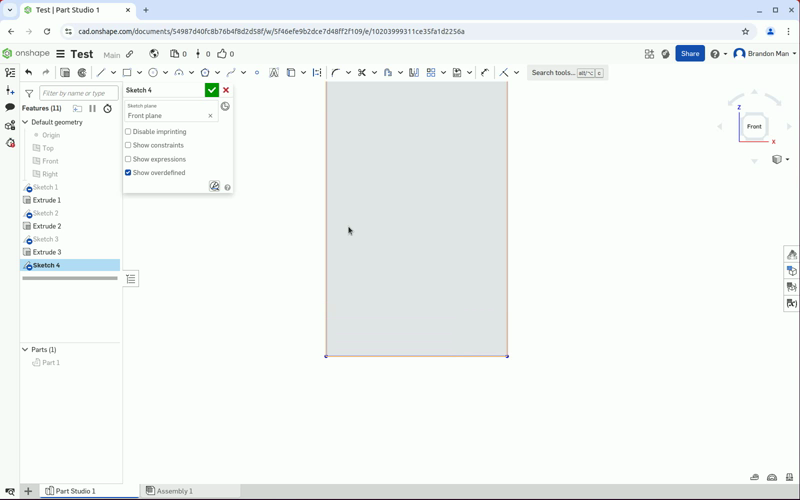
scroll(6)
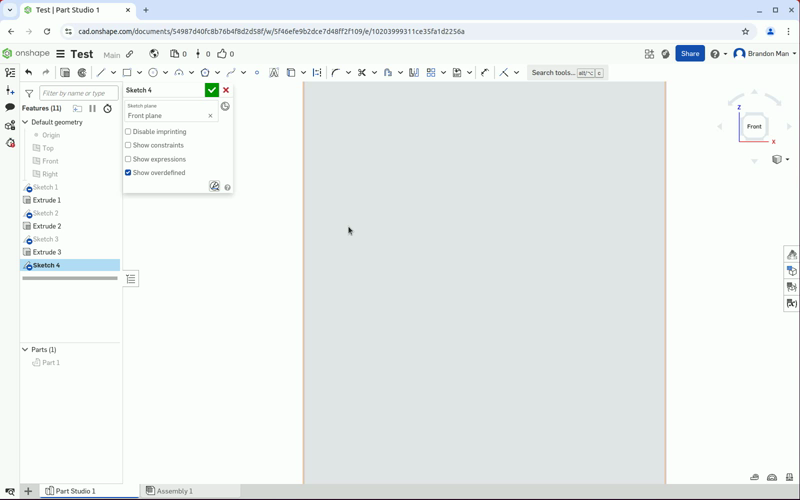
click(348, 226)
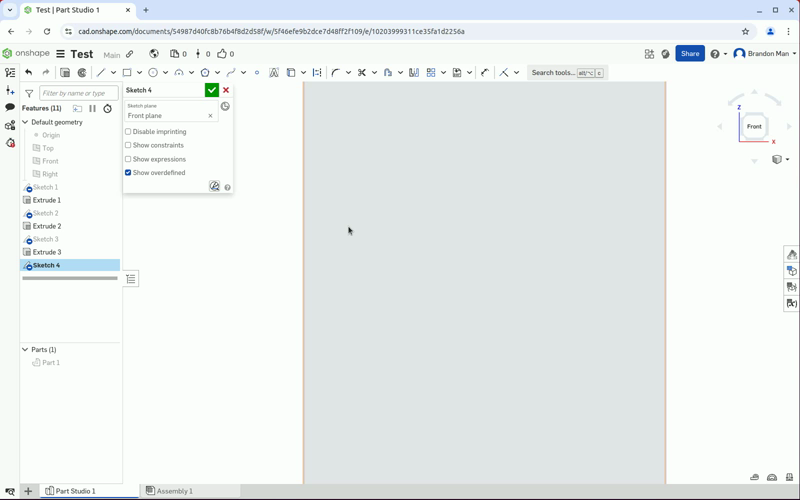
scroll(-6)
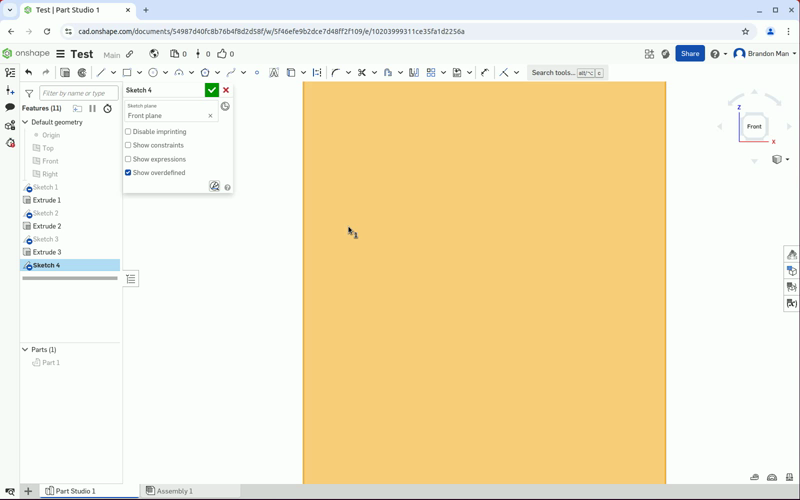
scroll(-6)
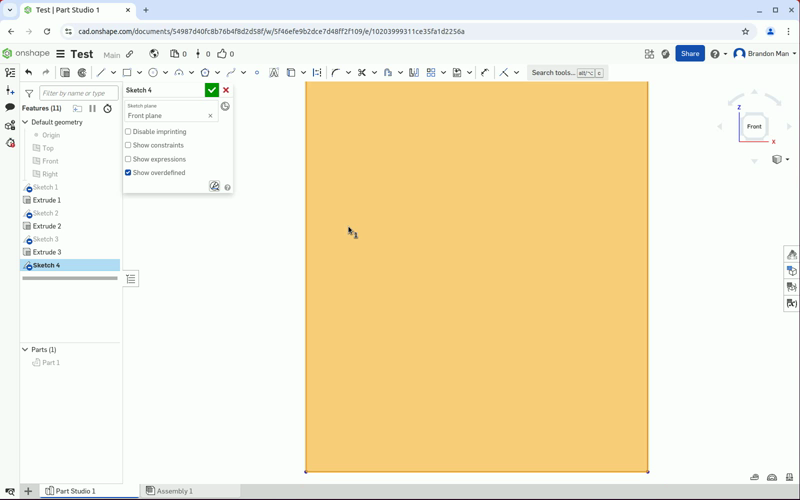
scroll(-6)
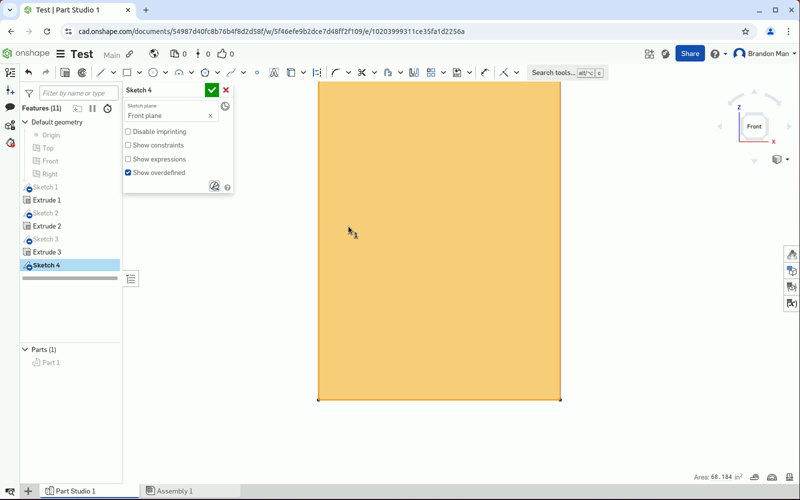
scroll(-6)
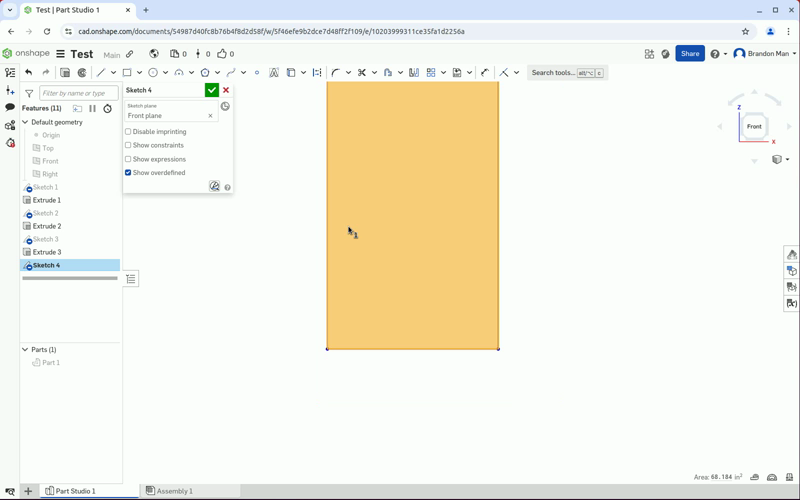
scroll(-6)
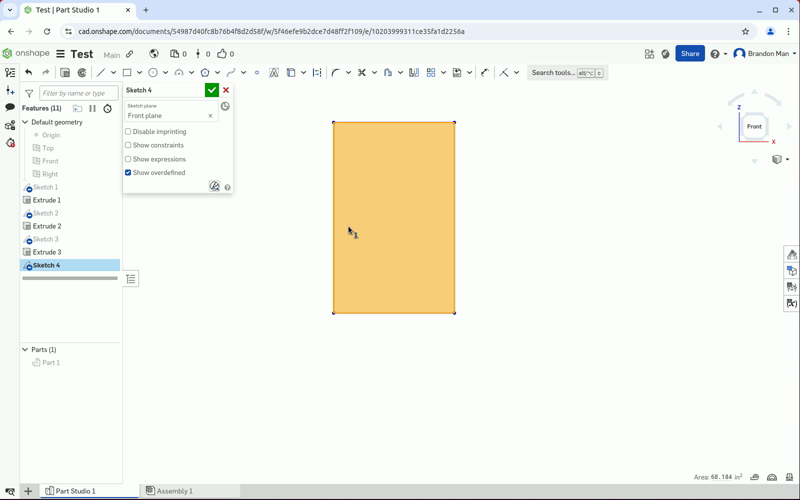
scroll(-6)
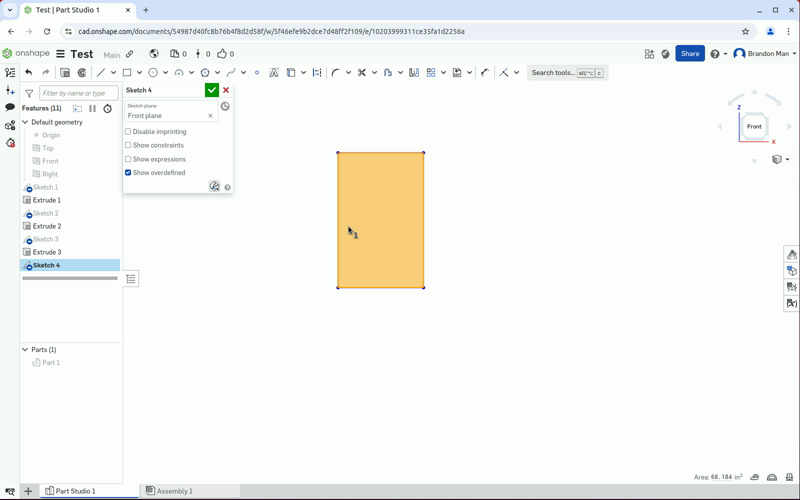
scroll(-6)
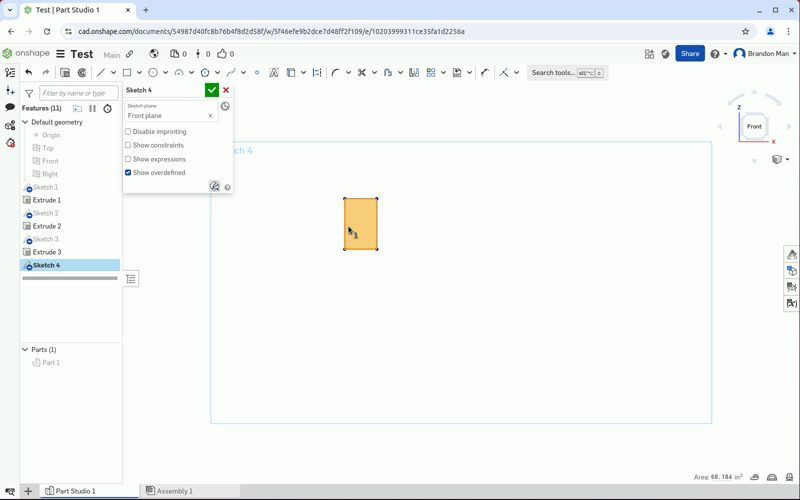
mouse_move(73, 352)
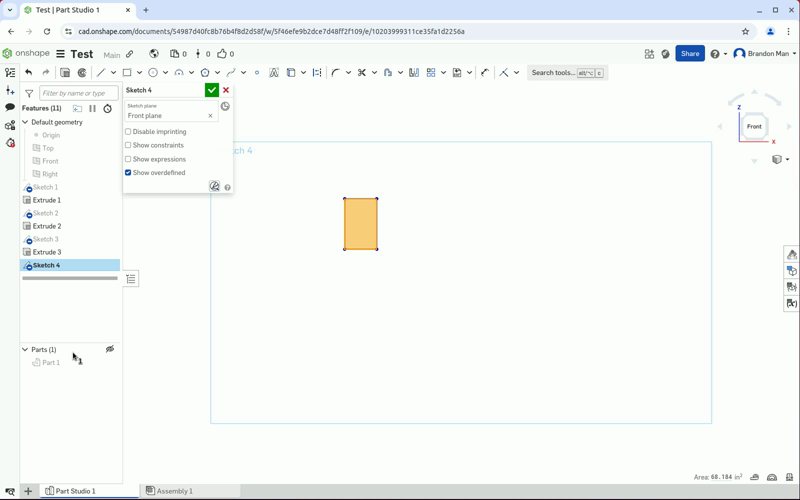
key(shift+y)
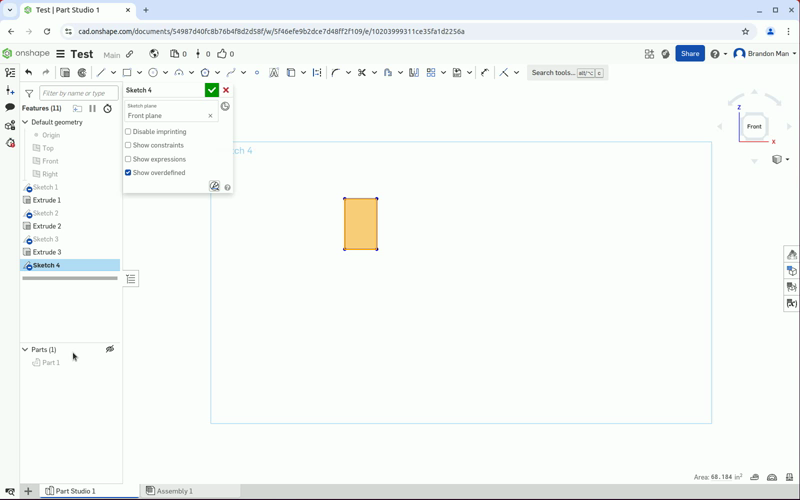
key(shift+e)
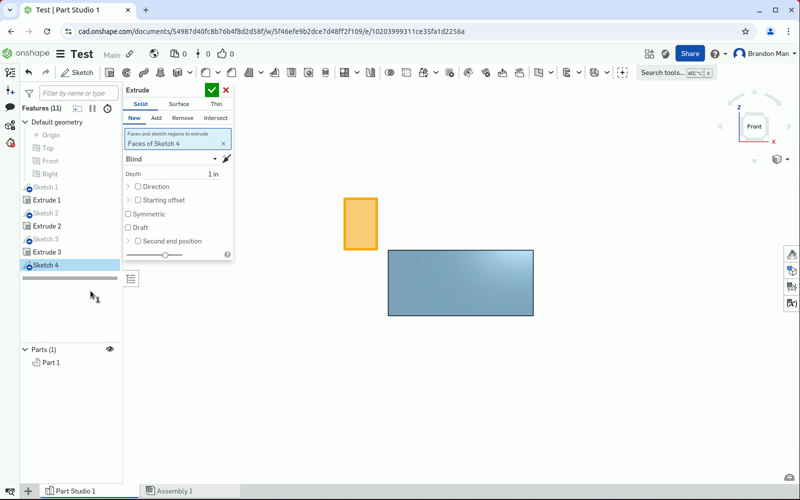
mouse_move(143, 106)
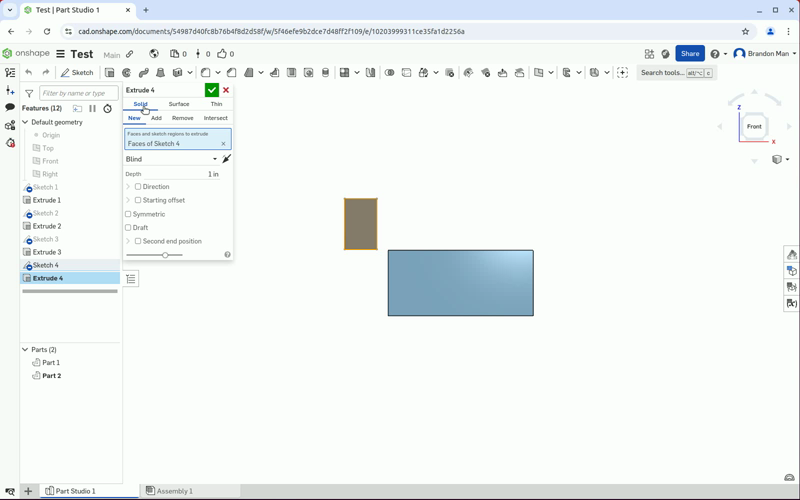
click(143, 106)
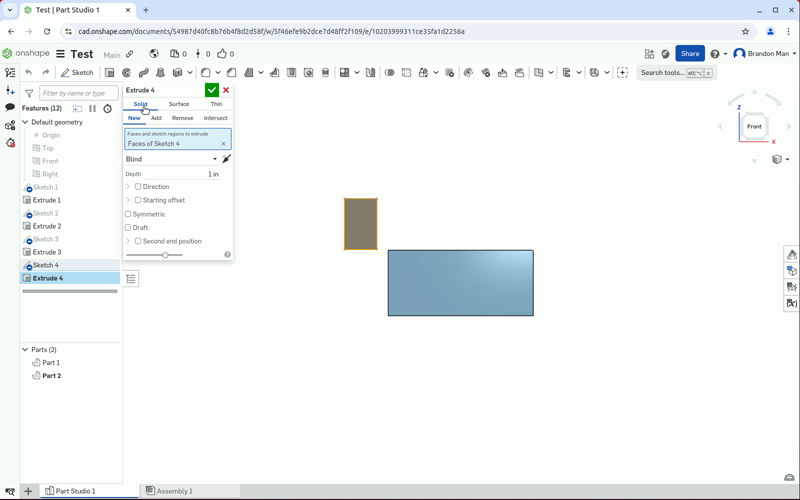
mouse_move(186, 120)
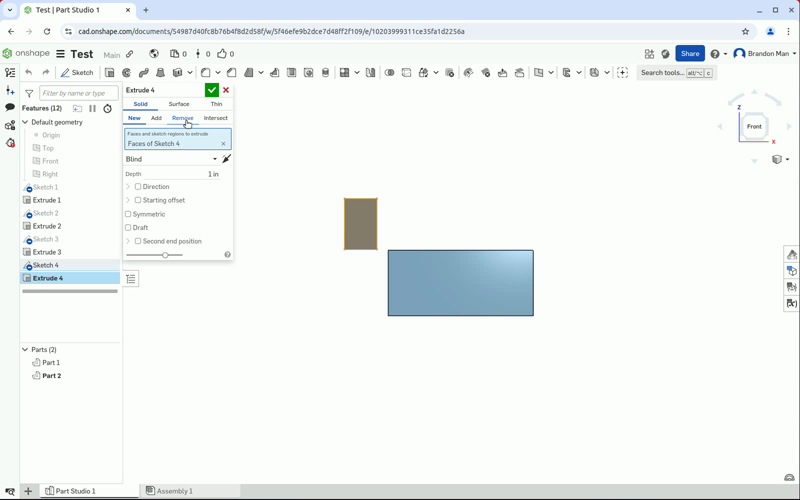
click(186, 120)
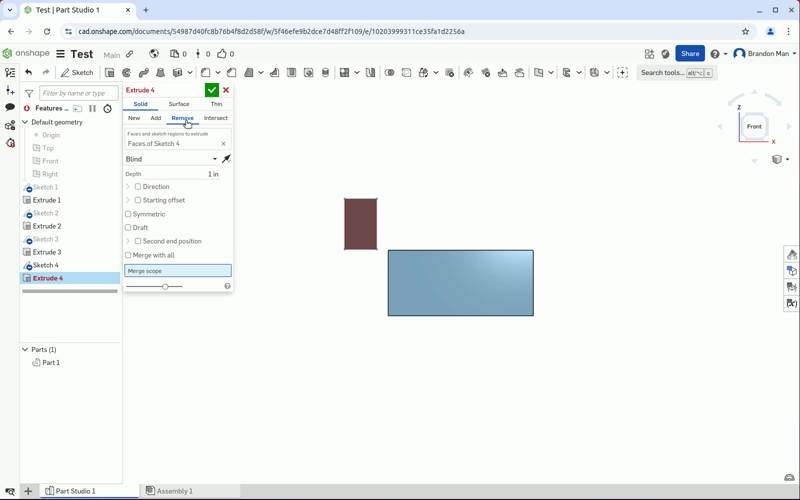
key(tab, 4)
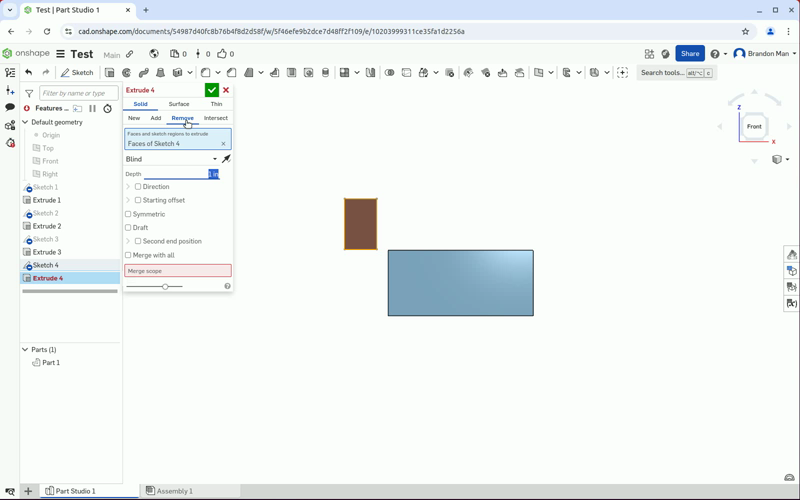
text(-4.574)
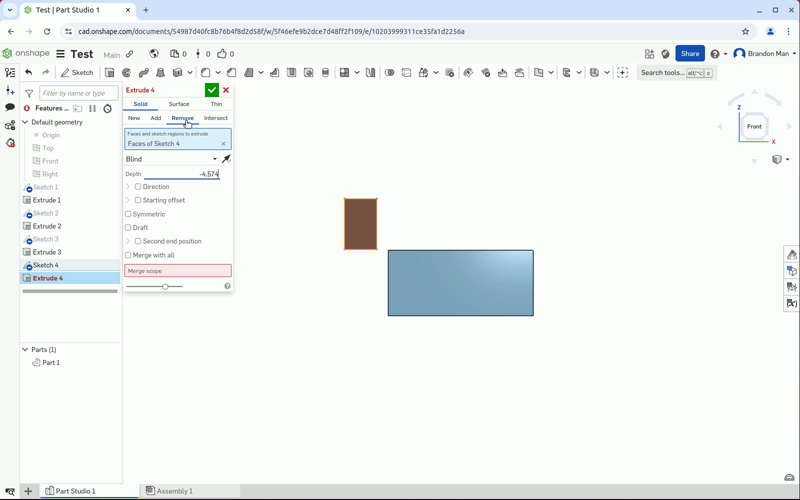
key(tab, 6)
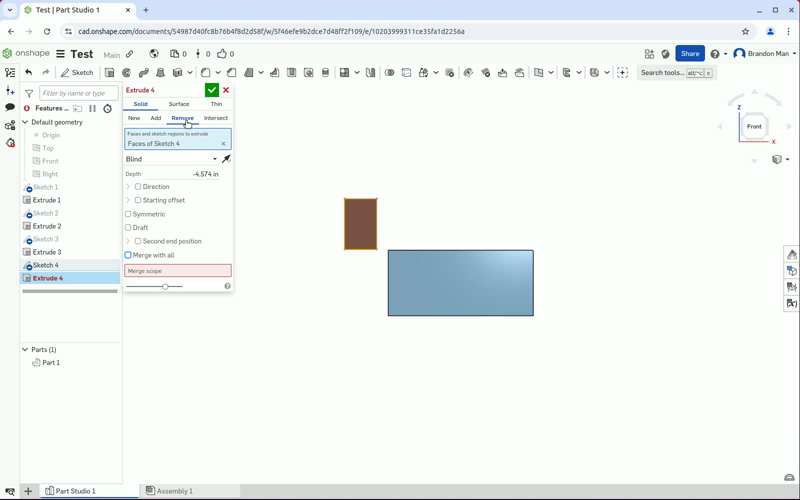
key(space)
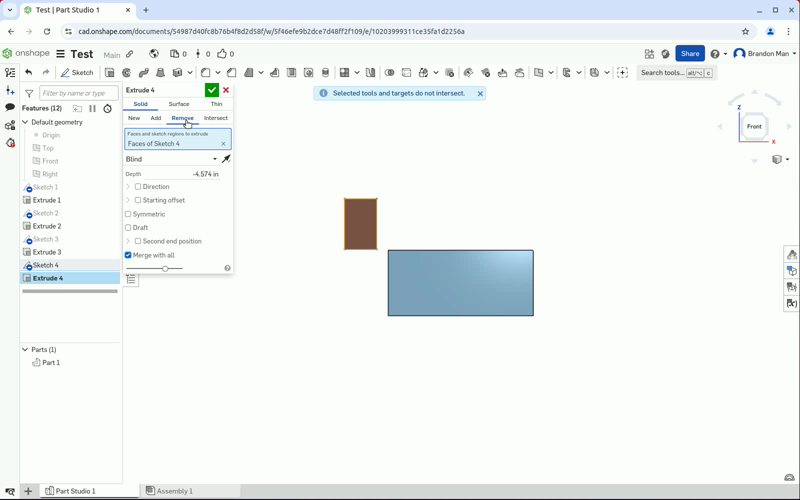
key(enter)
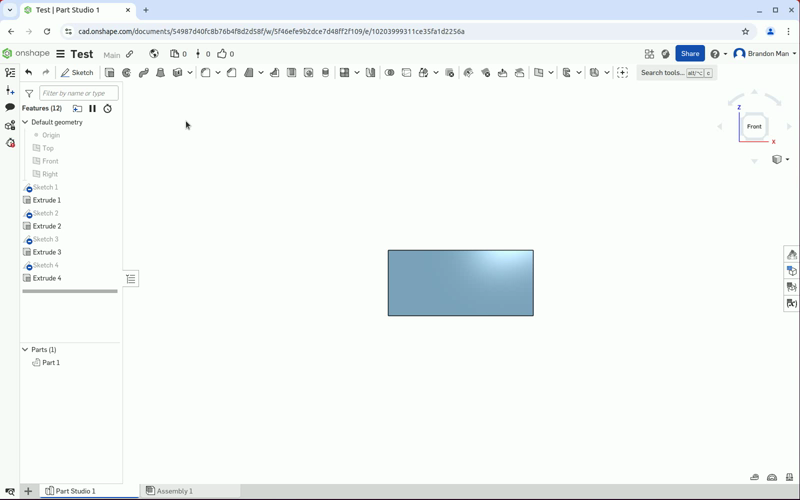
key(shift+h)
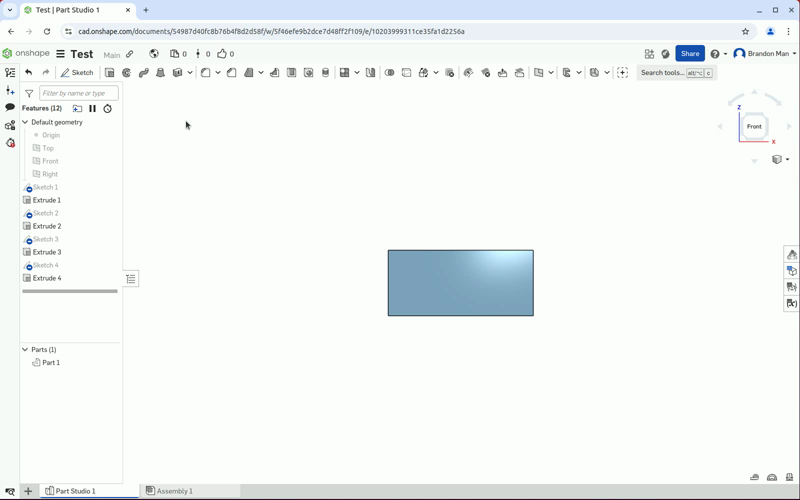
key(shift+h)
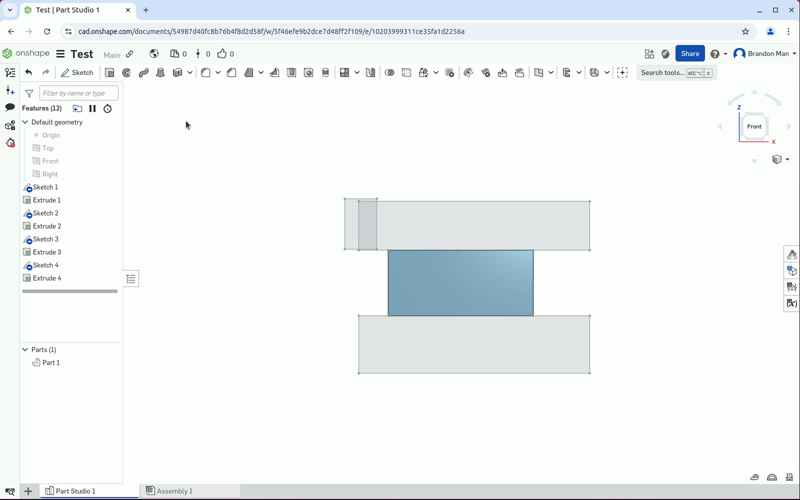
key(shift+7)
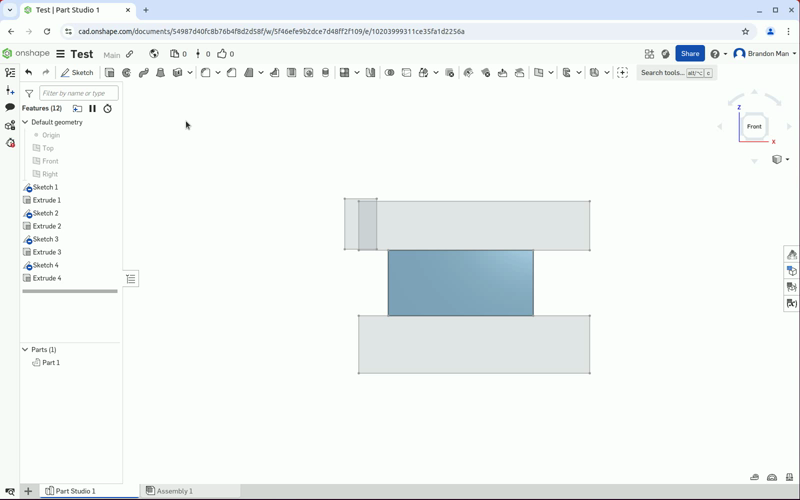
key(left, 2)
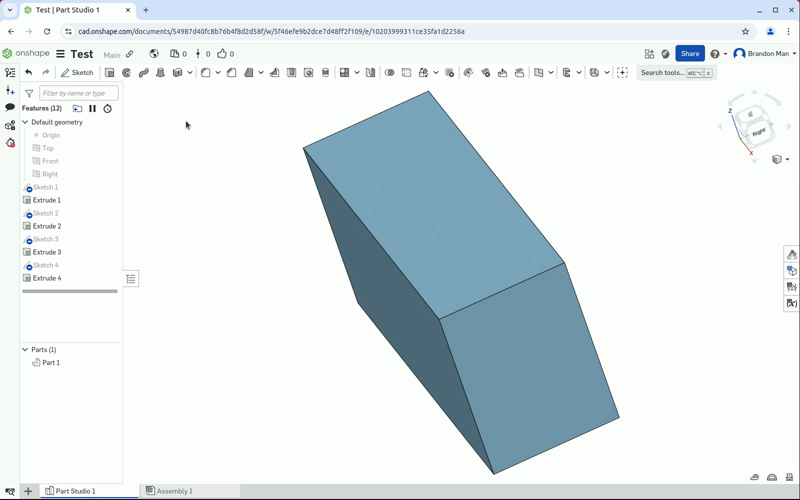
key(down, 2)
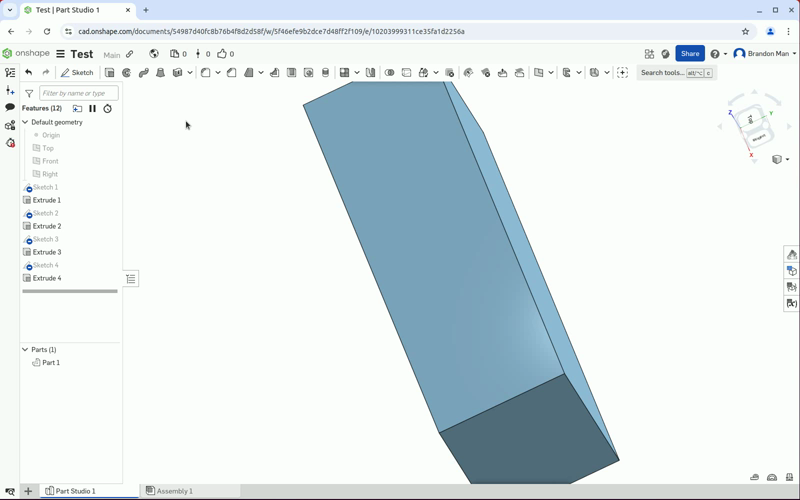
key(up, 2)
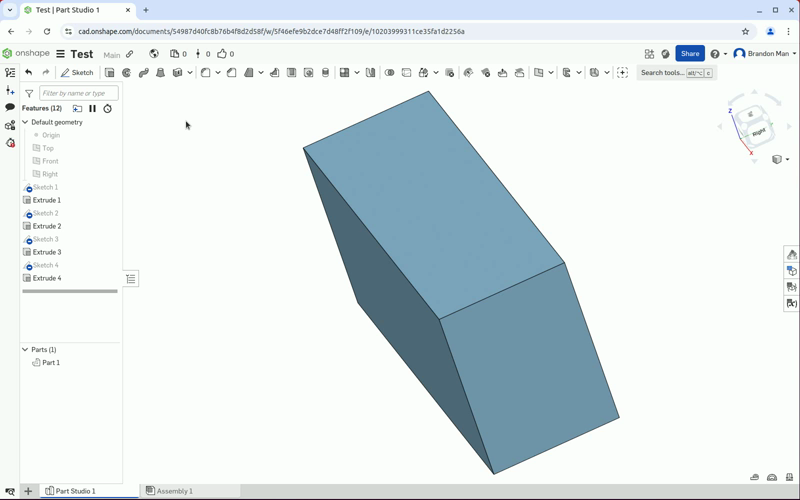
key(right, 2)
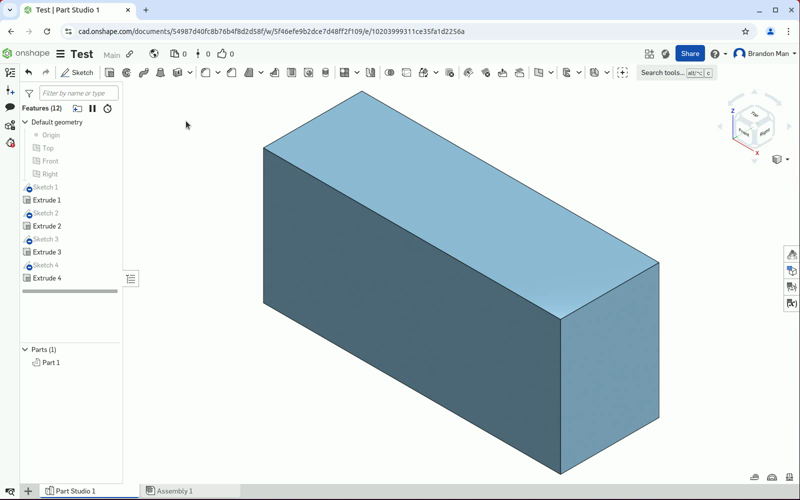
mouse_move(73, 189)
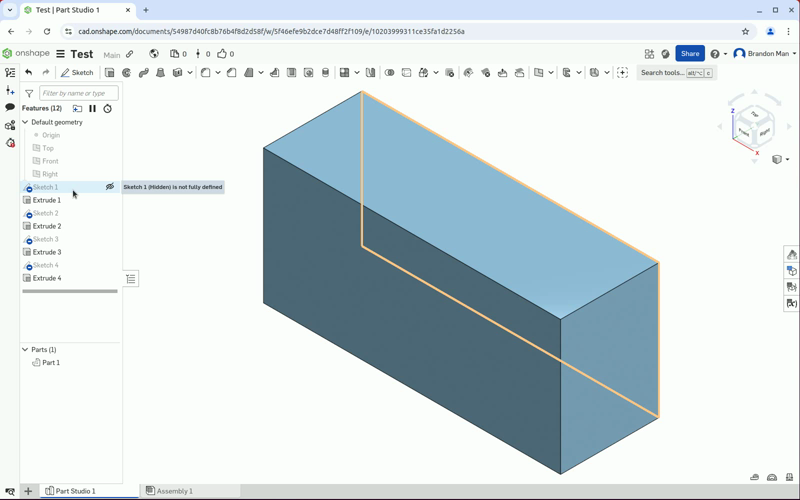
click(73, 189)